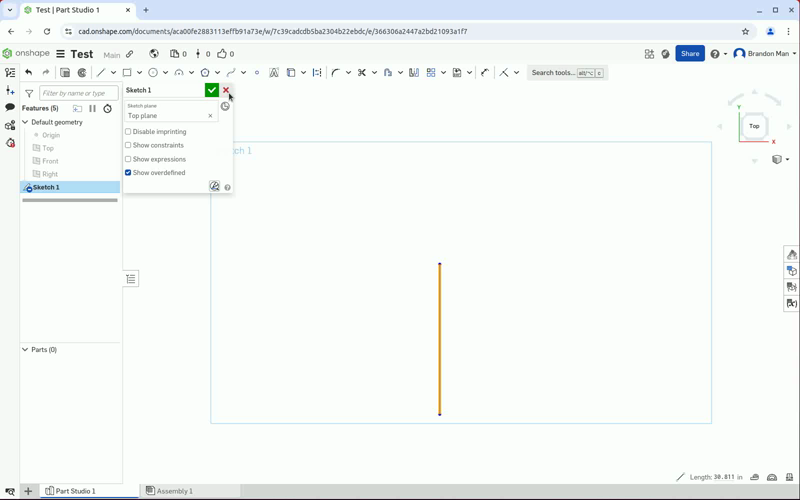
key(shift+h)
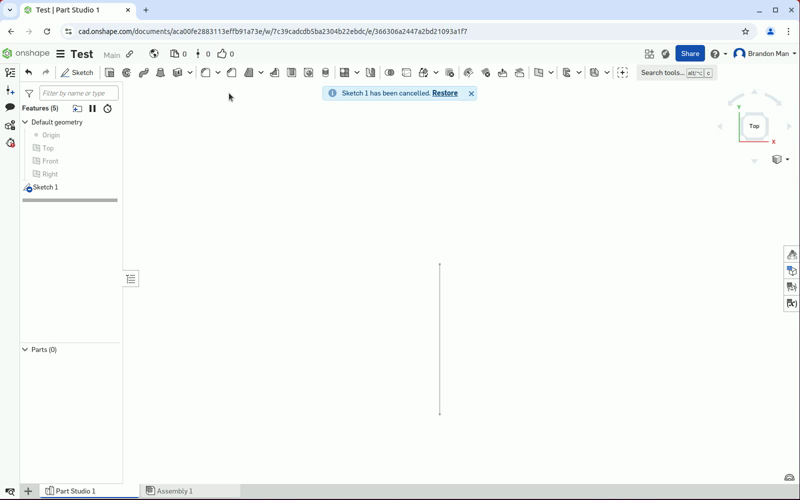
mouse_move(73, 352)
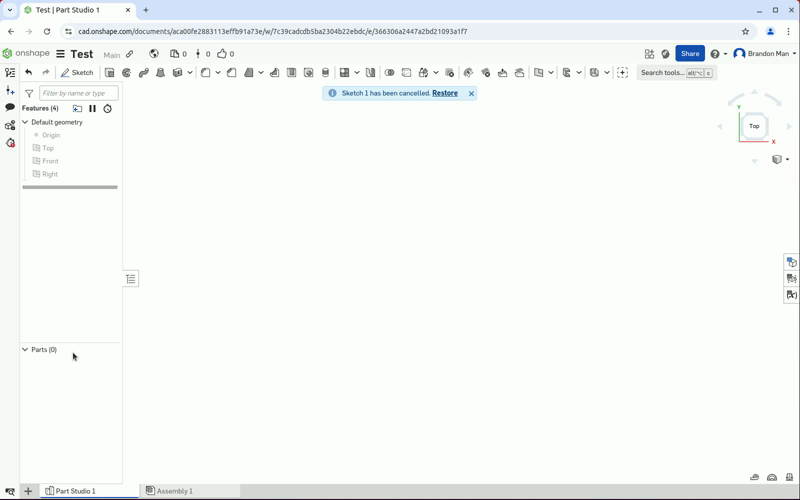
key(y)
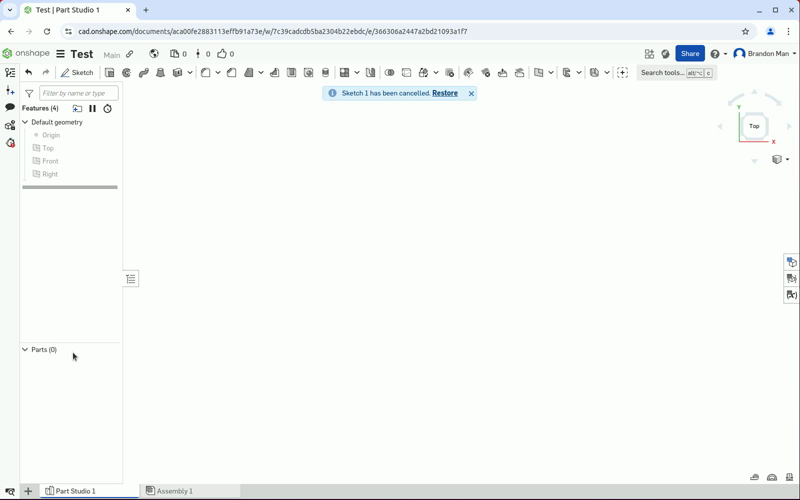
key(shift+p)
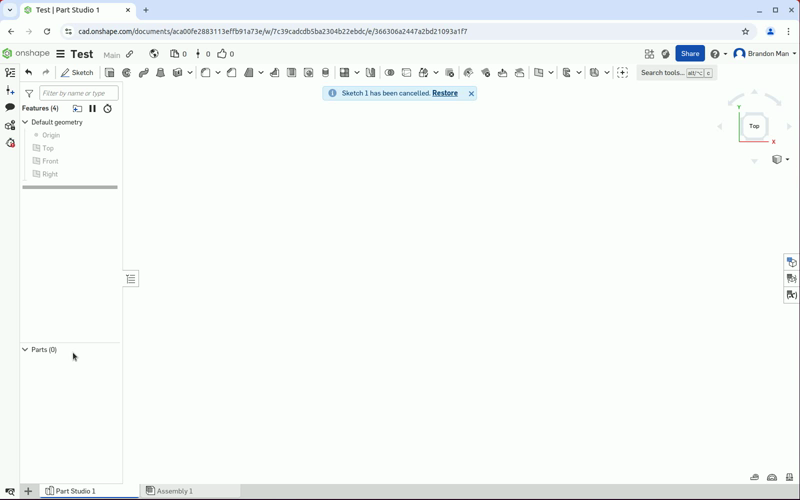
key(space)
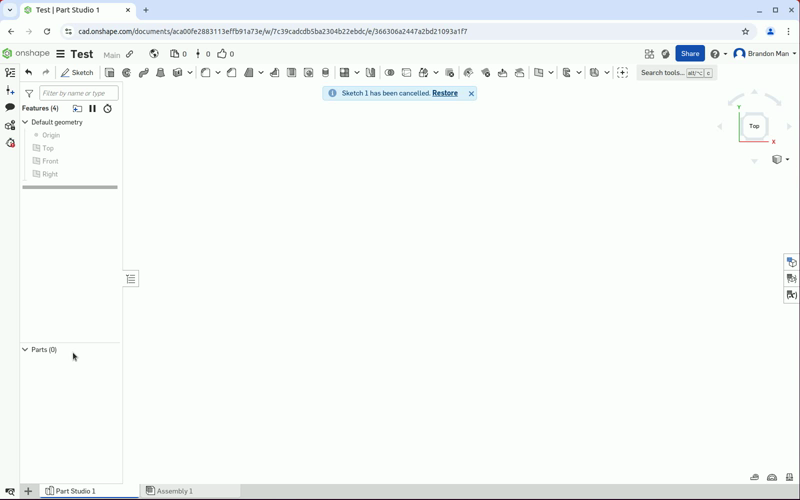
key_down(shift)
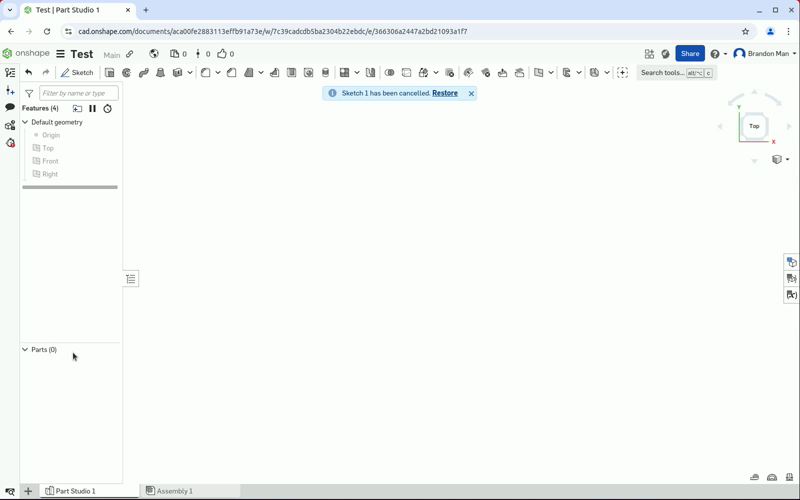
key(up)
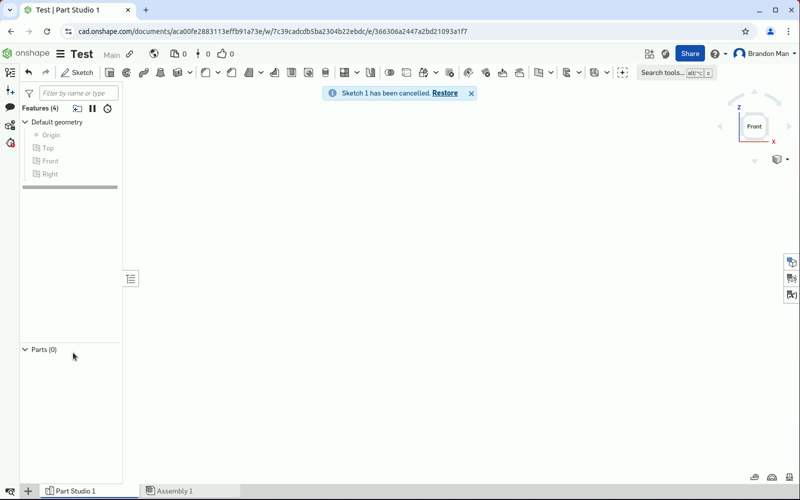
key_up(shift)
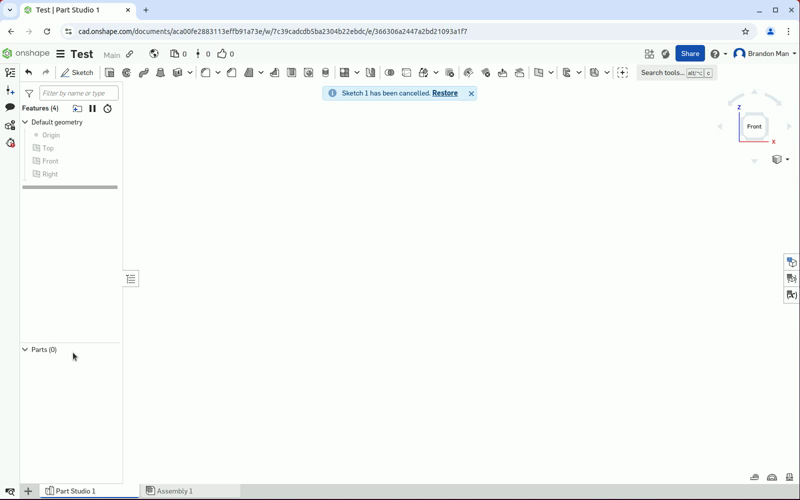
mouse_move(73, 352)
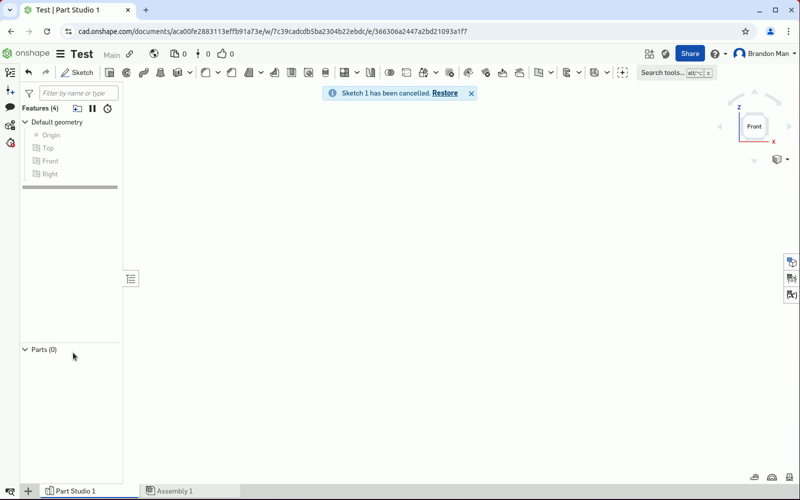
key(shift+y)
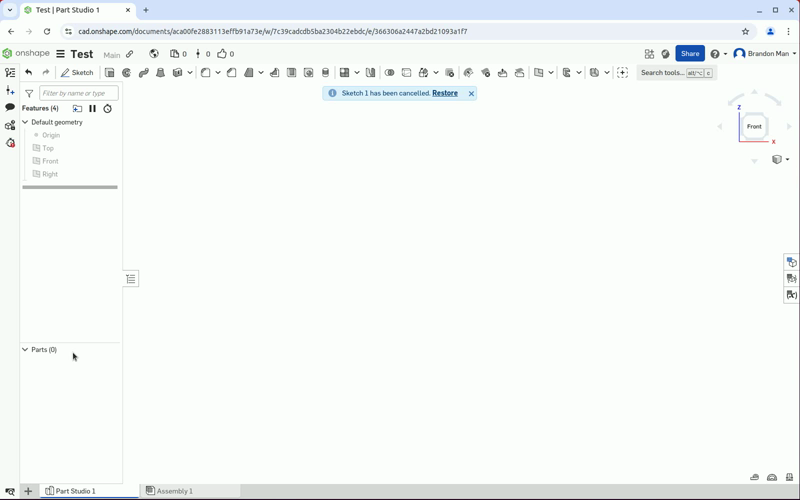
key(shift+s)
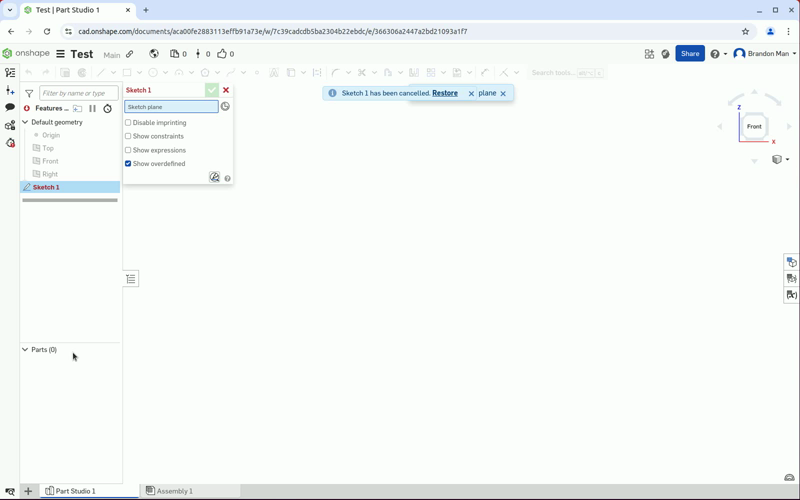
mouse_move(73, 163)
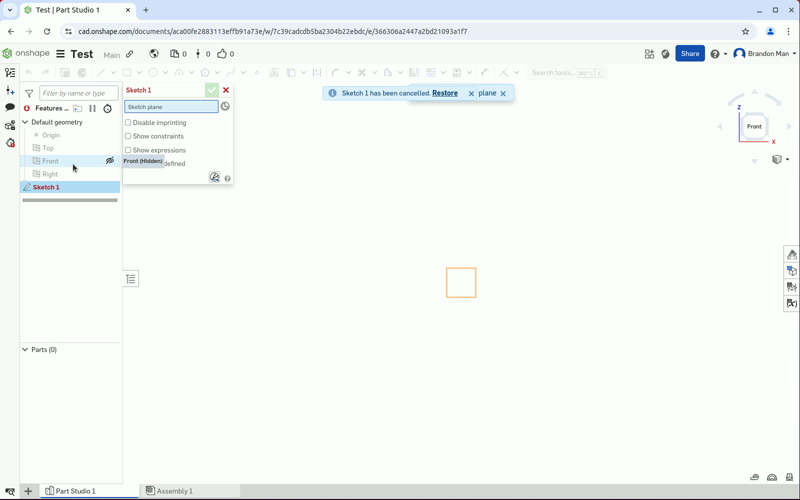
click(73, 163)
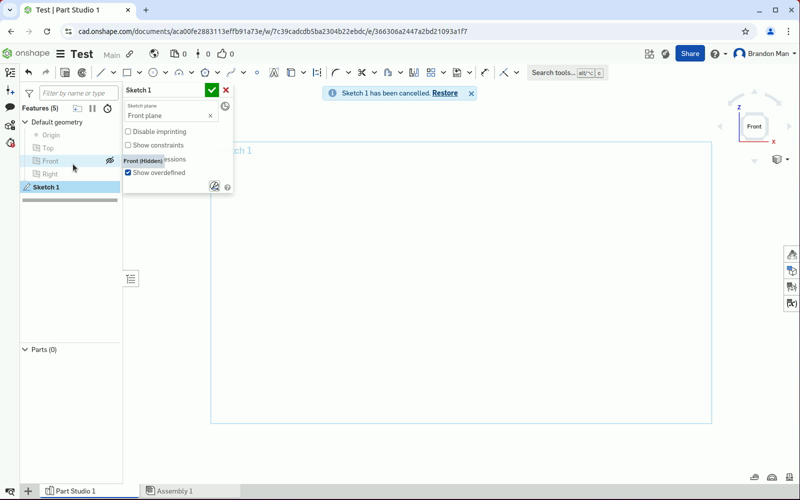
mouse_move(73, 352)
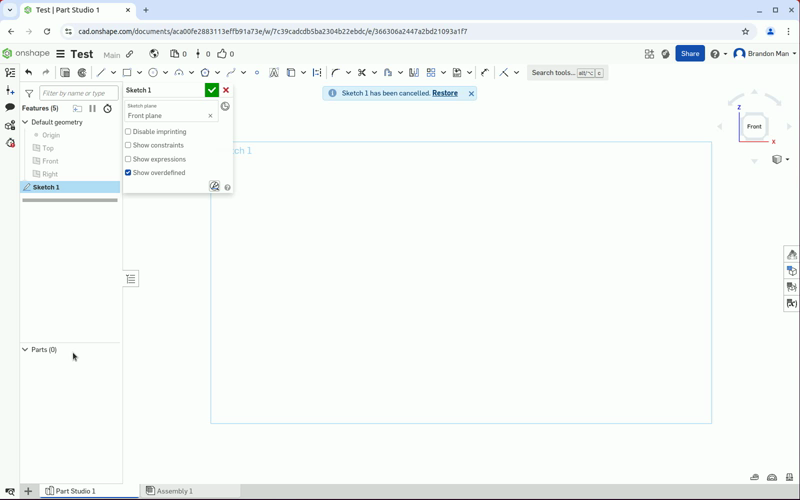
key(y)
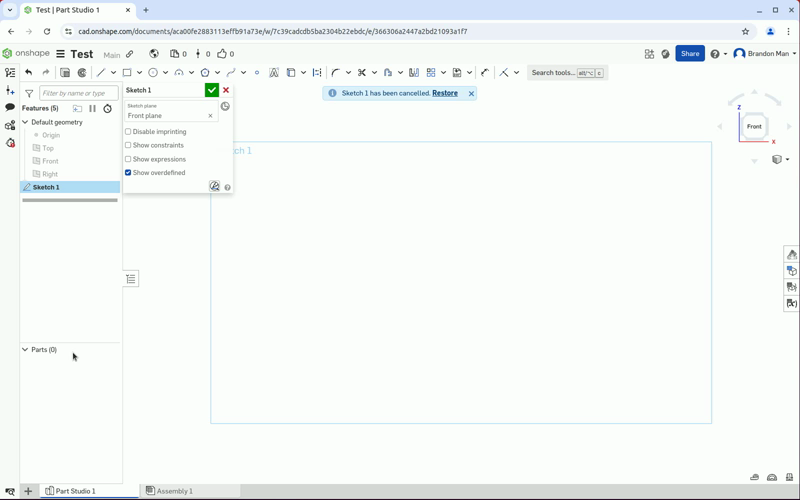
key(l)
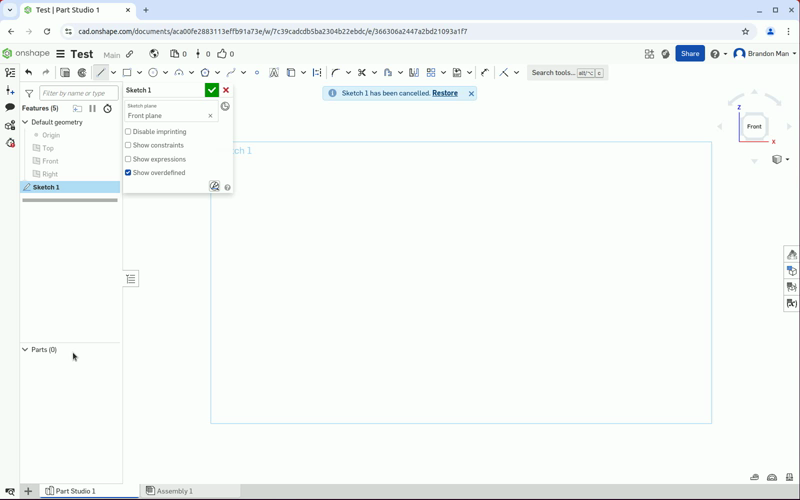
key_down(shift)
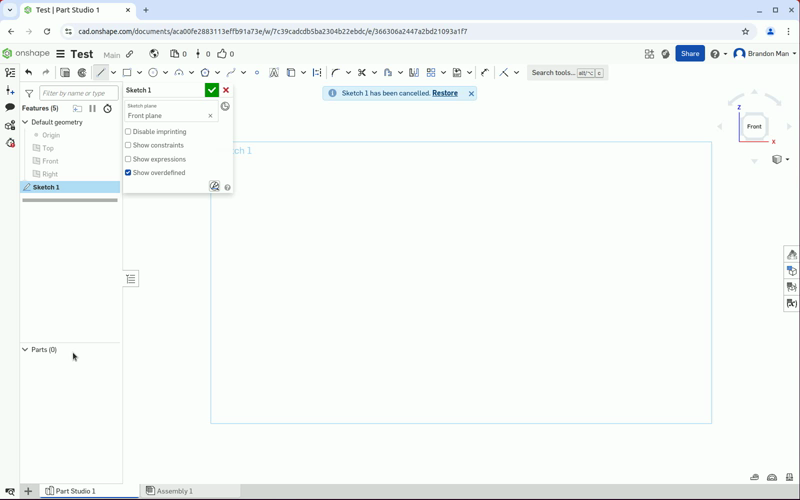
mouse_move(348, 282)
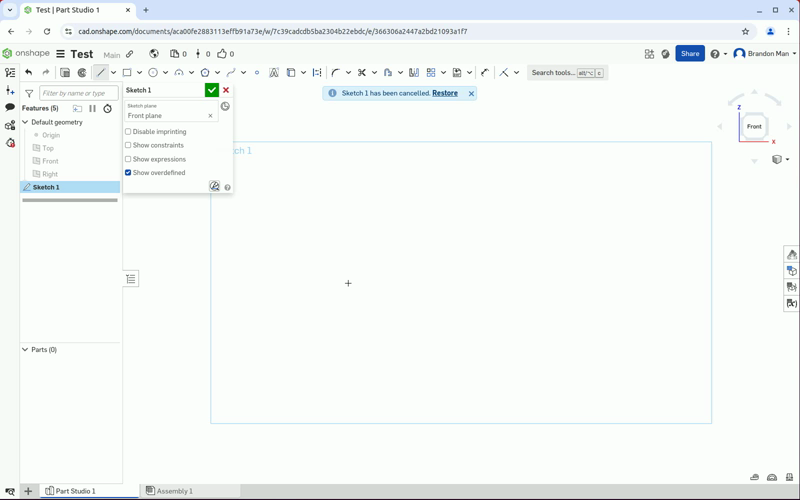
click(348, 282)
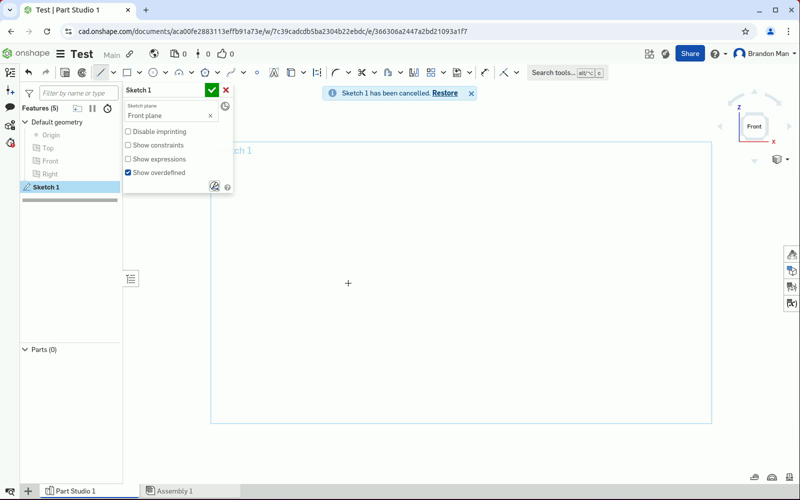
key_up(shift)
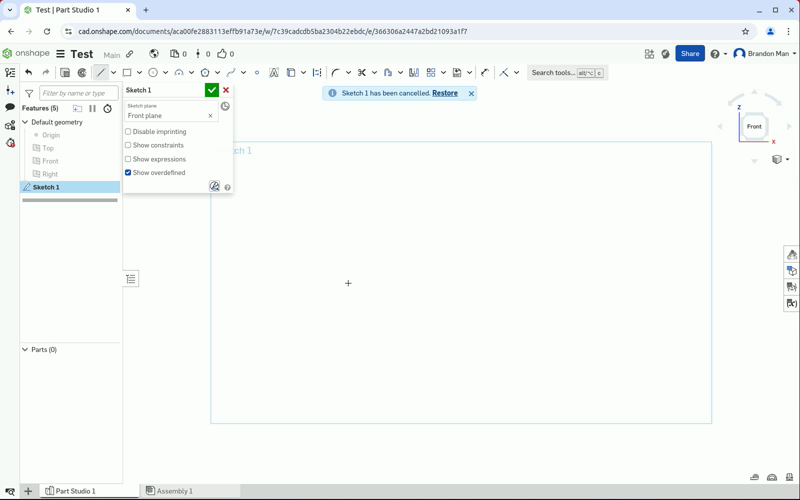
key_down(shift)
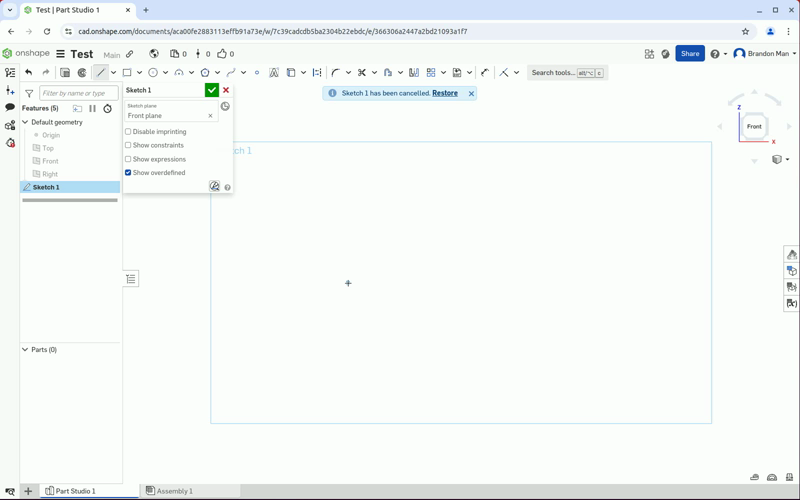
mouse_move(460, 282)
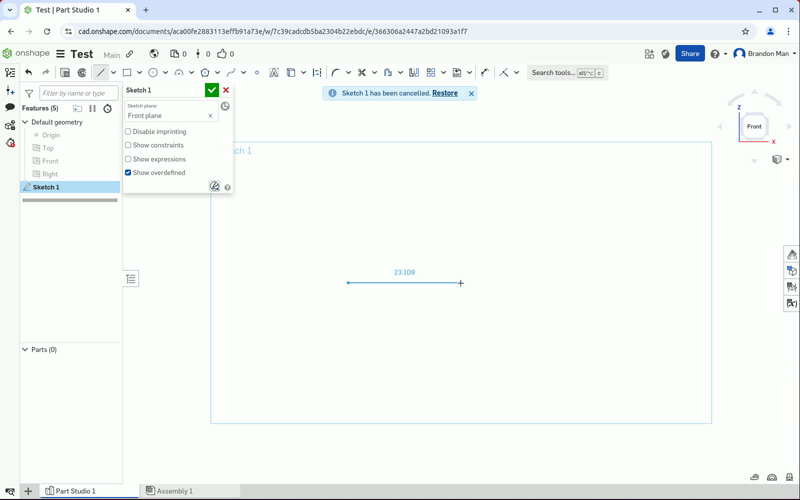
click(460, 282)
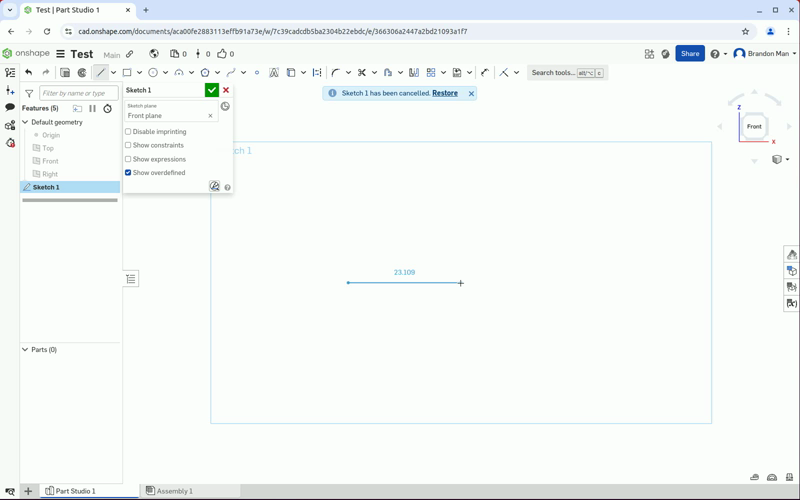
key_up(shift)
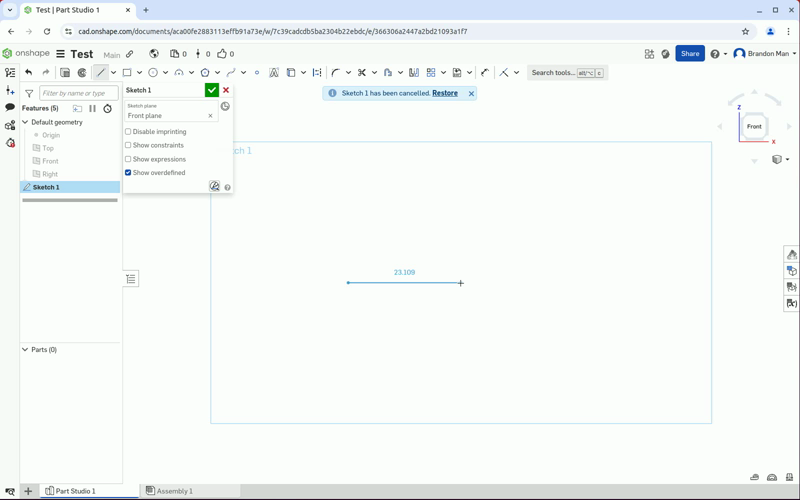
key_down(shift)
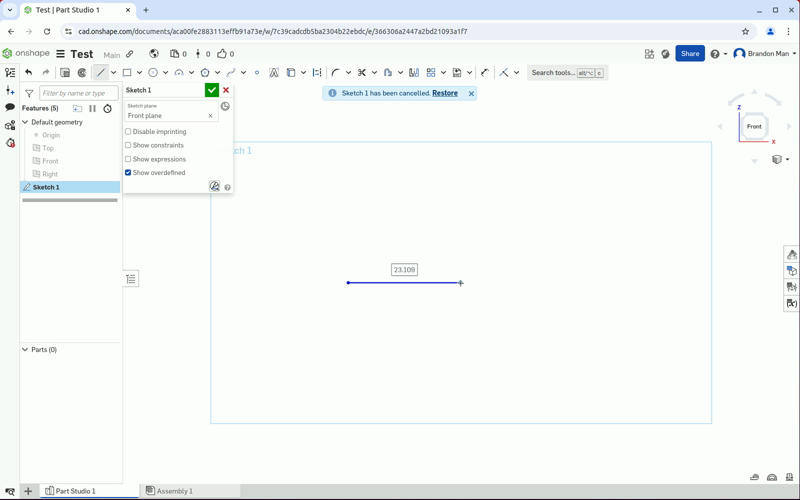
mouse_move(490, 282)
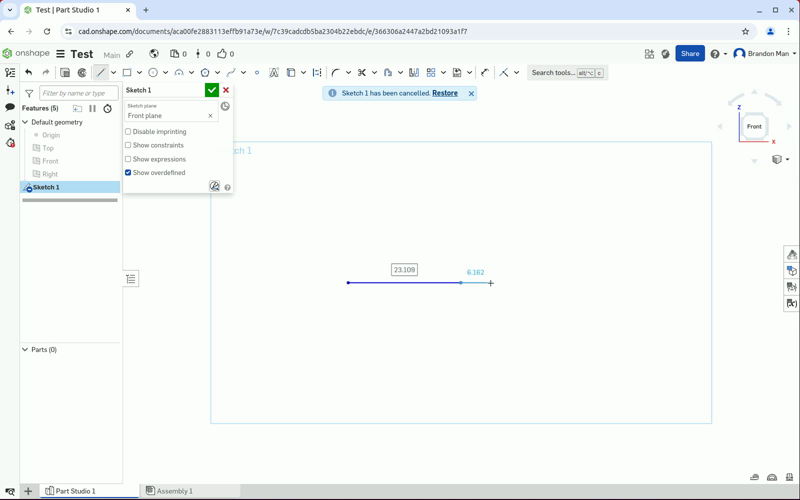
mouse_move(460, 264)
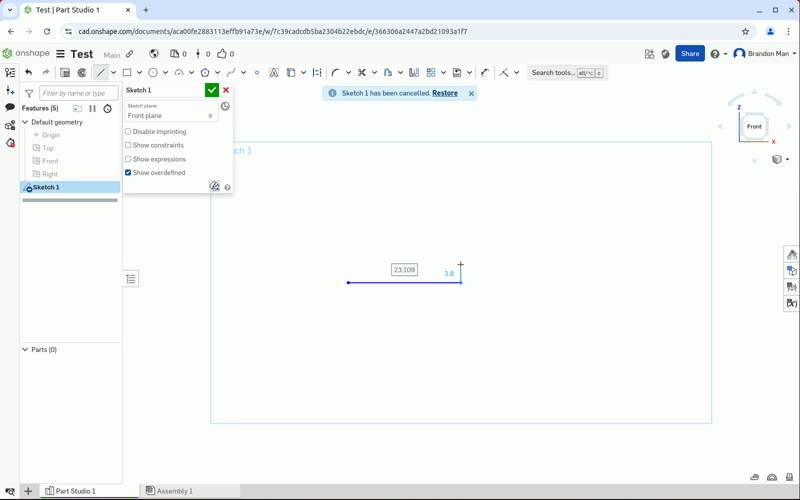
click(460, 264)
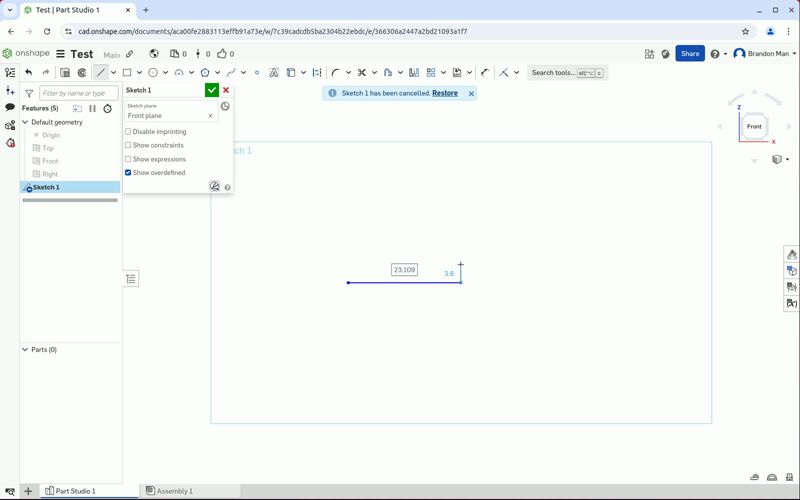
key_up(shift)
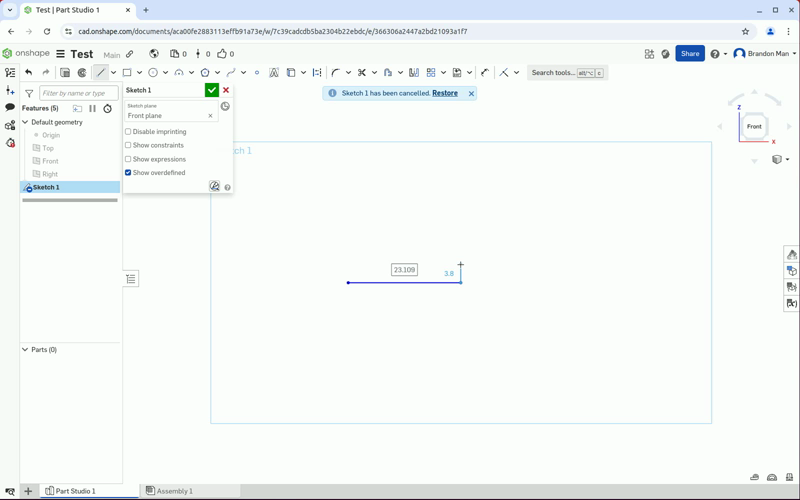
key_down(shift)
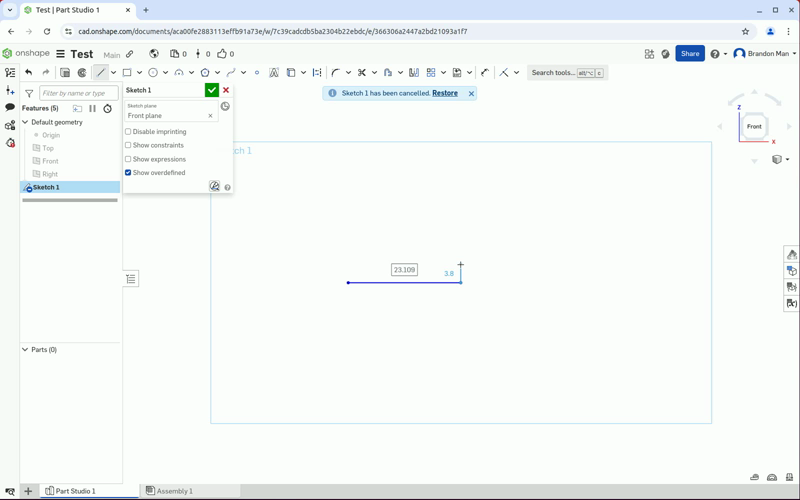
mouse_move(400, 264)
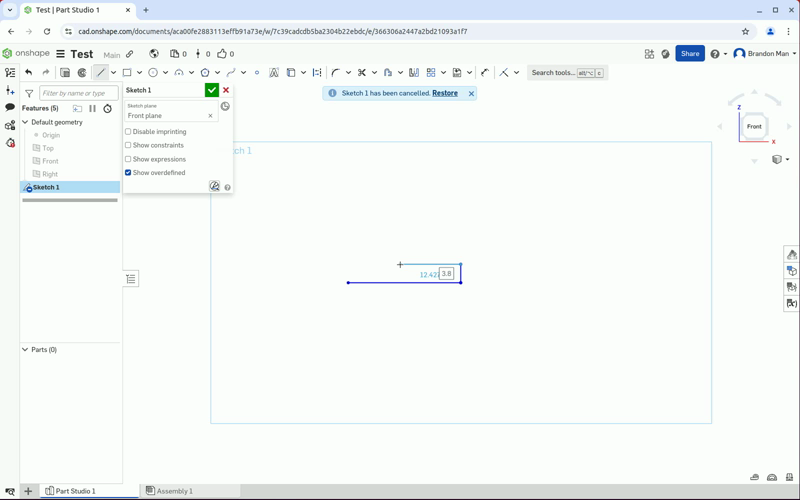
click(400, 264)
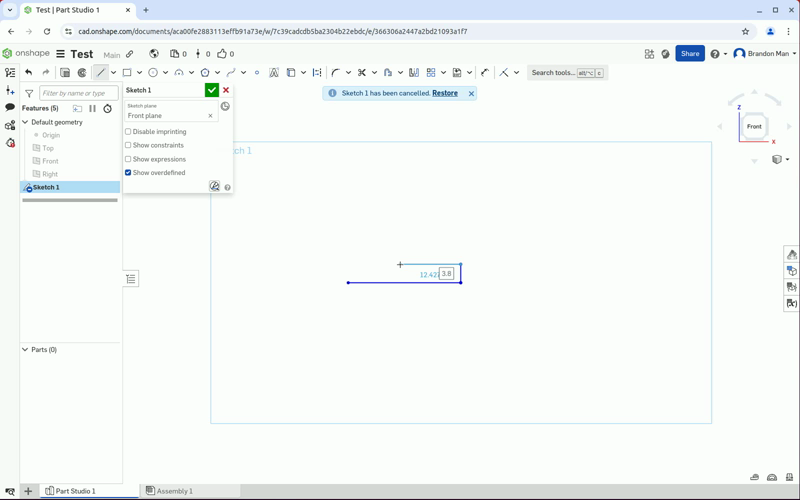
key_up(shift)
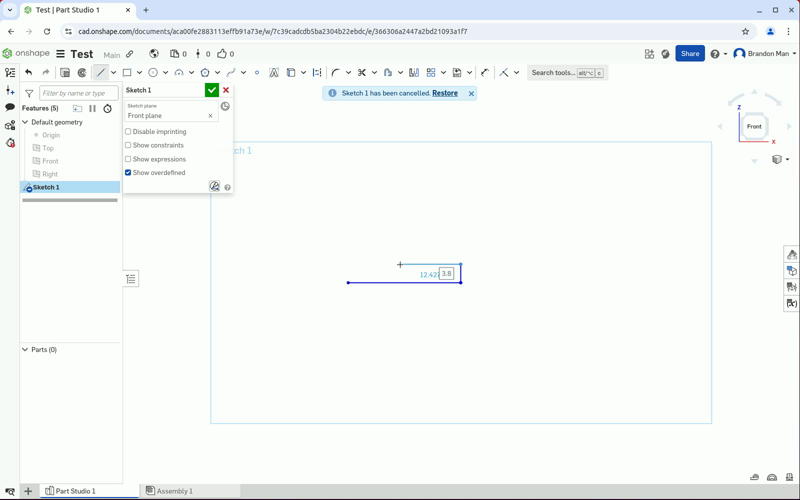
key_down(shift)
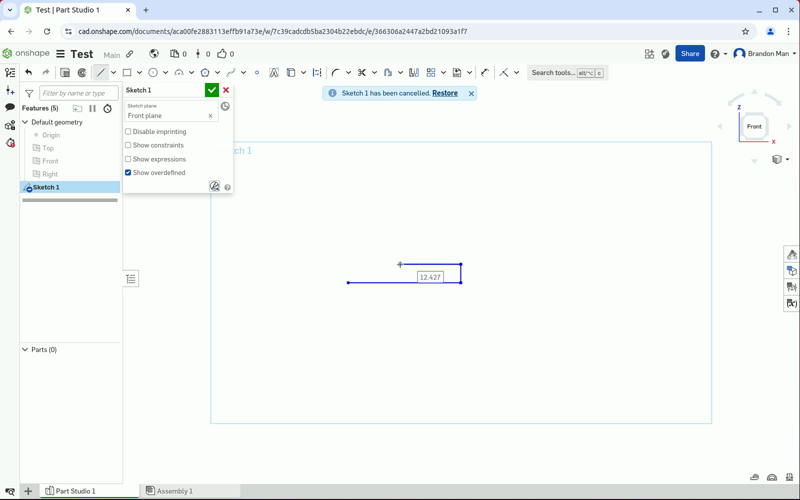
mouse_move(430, 264)
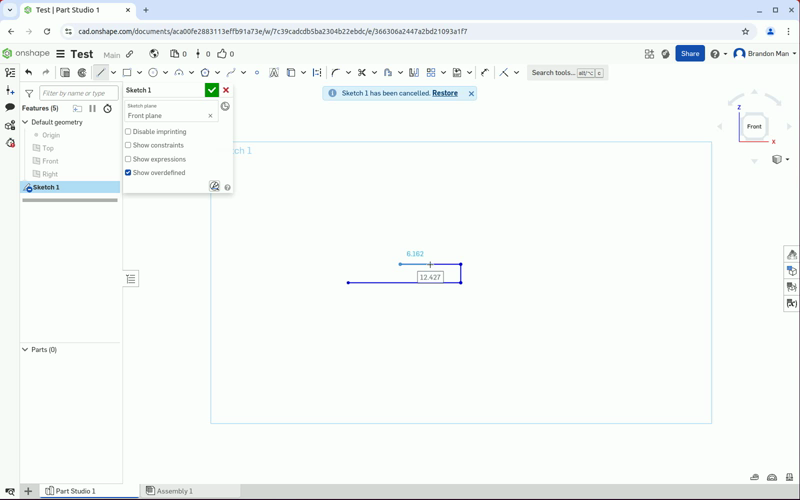
mouse_move(348, 264)
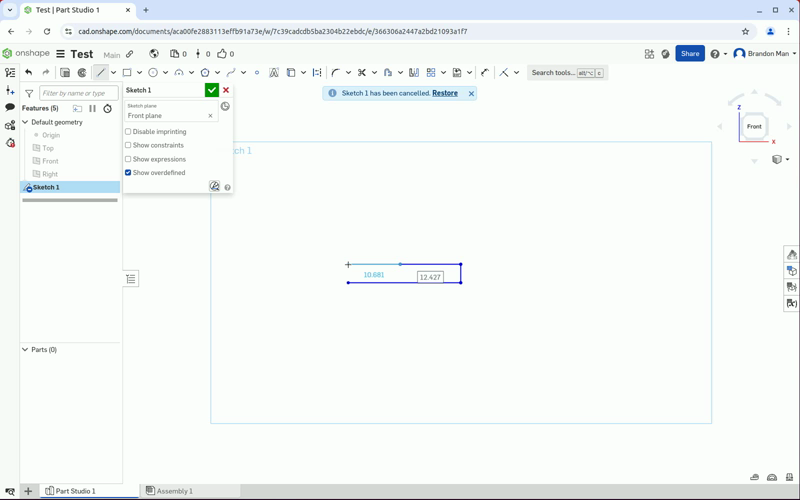
click(348, 264)
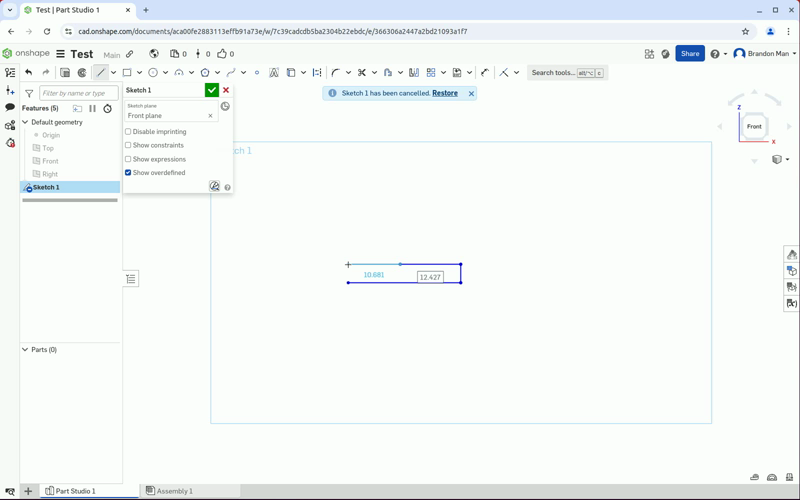
key_up(shift)
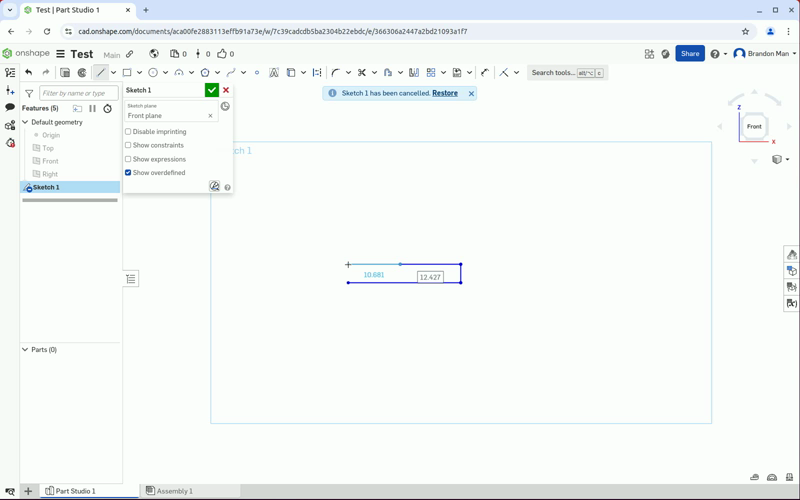
mouse_move(378, 264)
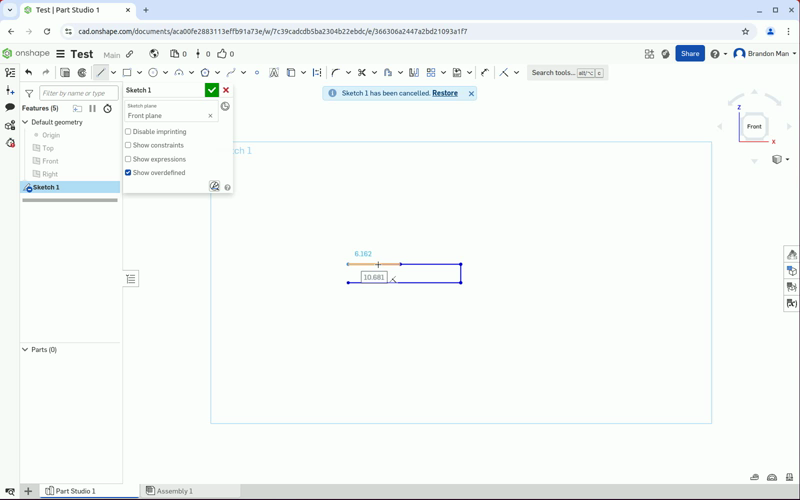
key_down(shift)
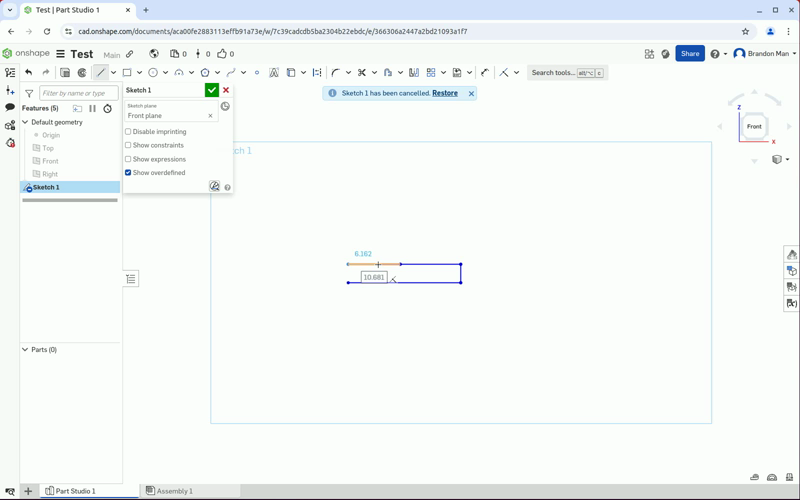
mouse_move(348, 282)
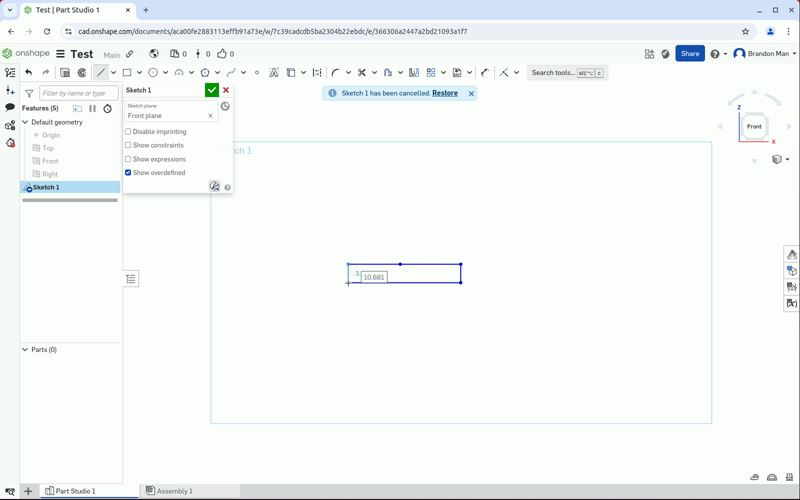
key_up(shift)
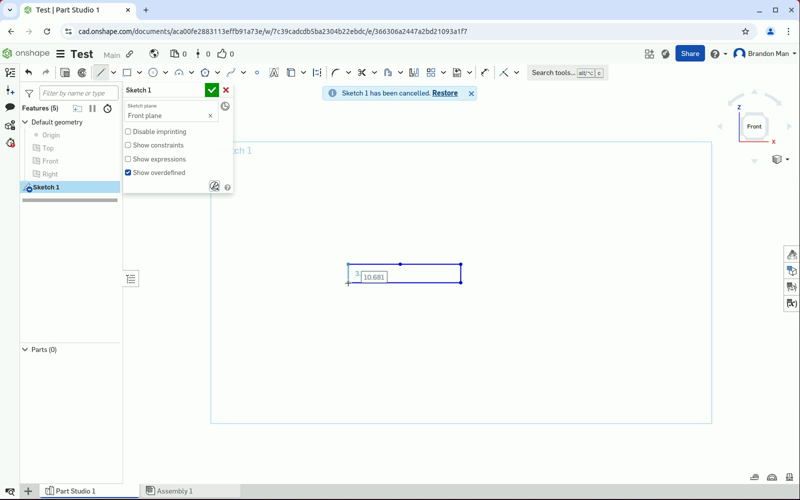
click(348, 282)
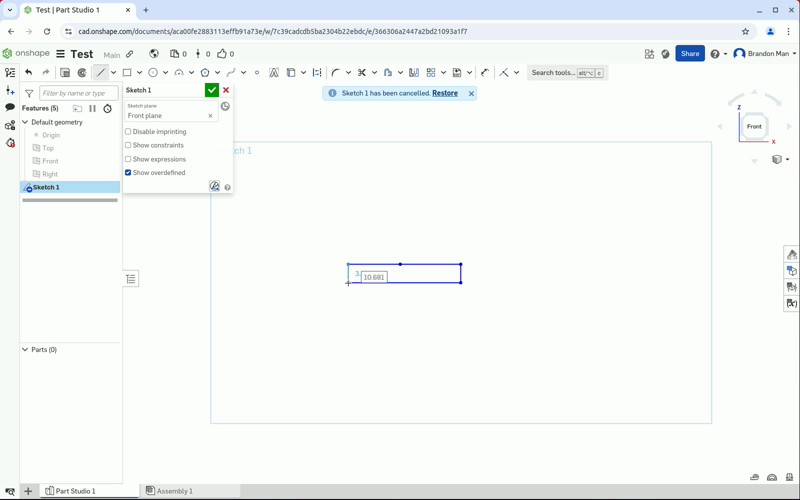
key(esc)
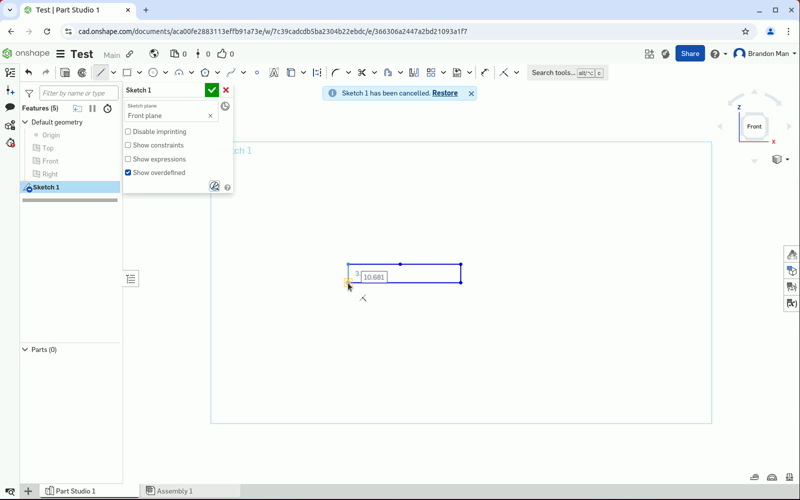
mouse_move(447, 272)
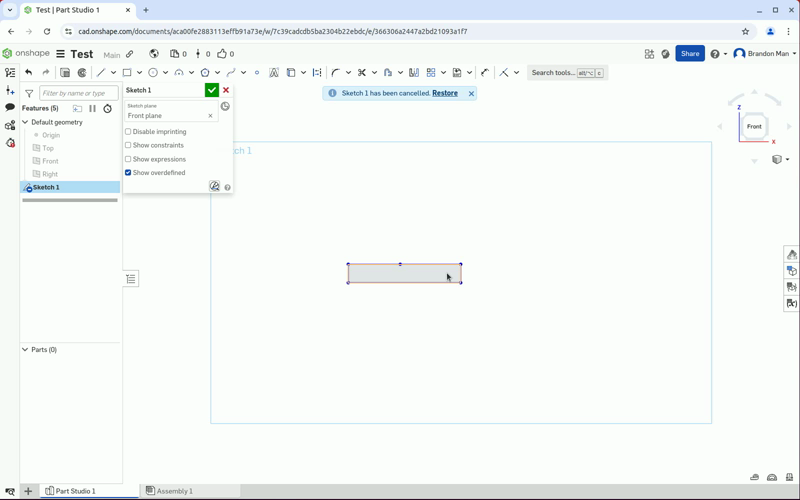
click(447, 272)
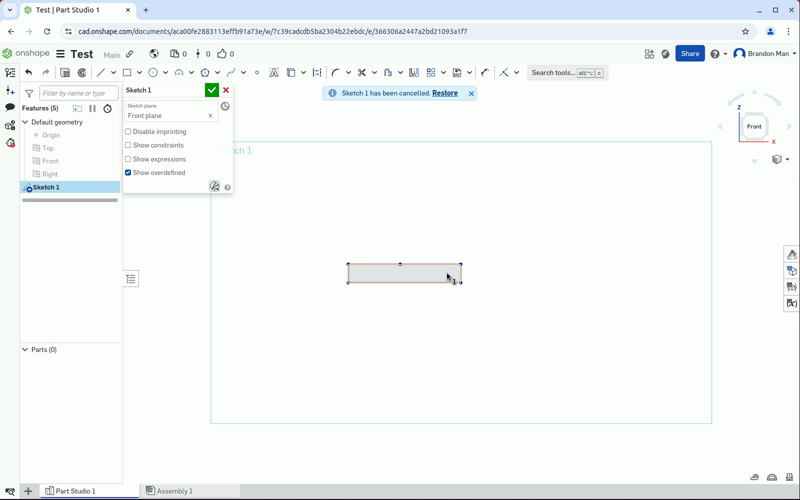
mouse_move(73, 352)
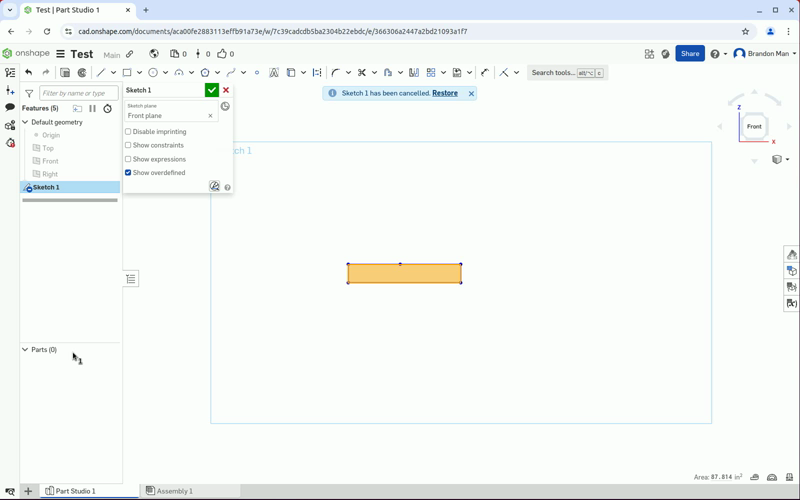
key(shift+y)
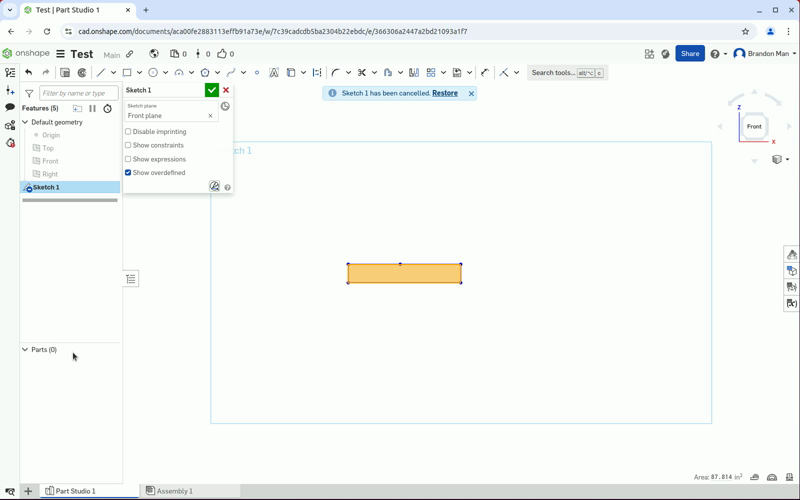
key(shift+e)
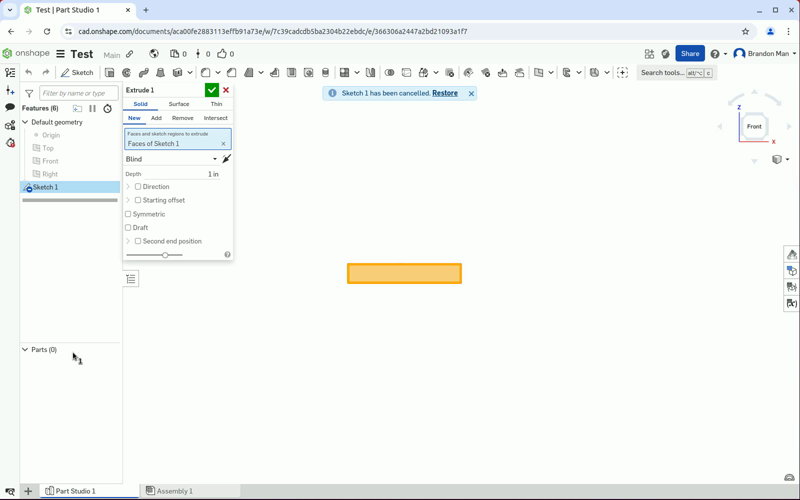
mouse_move(143, 106)
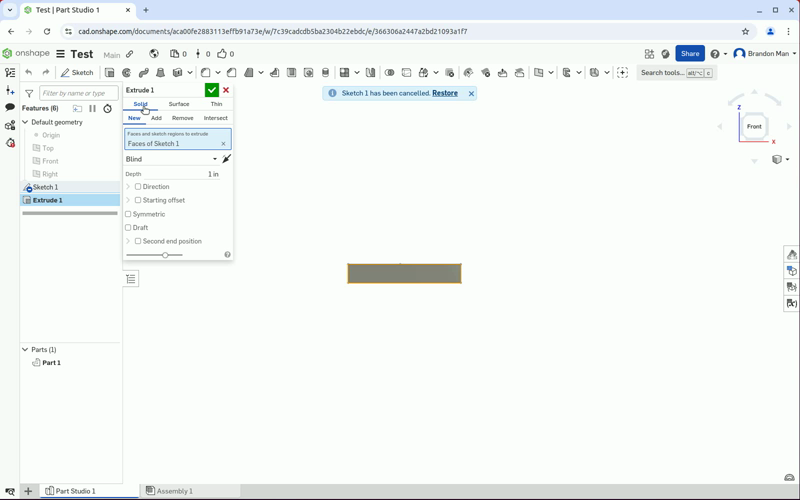
click(143, 106)
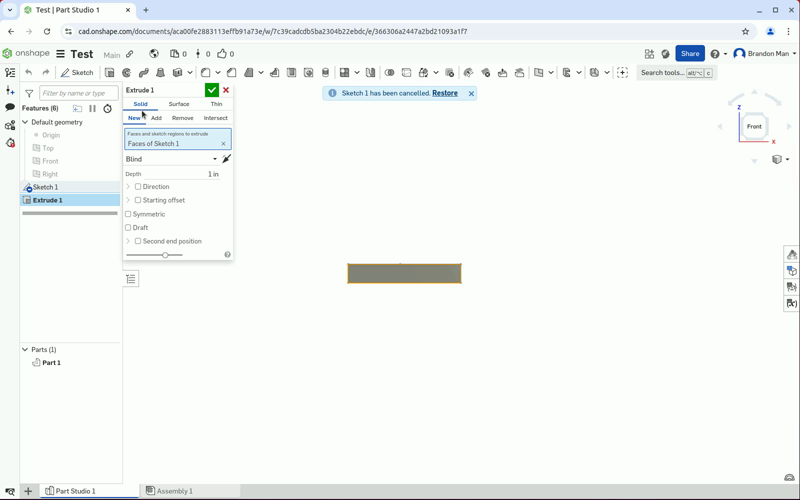
mouse_move(137, 120)
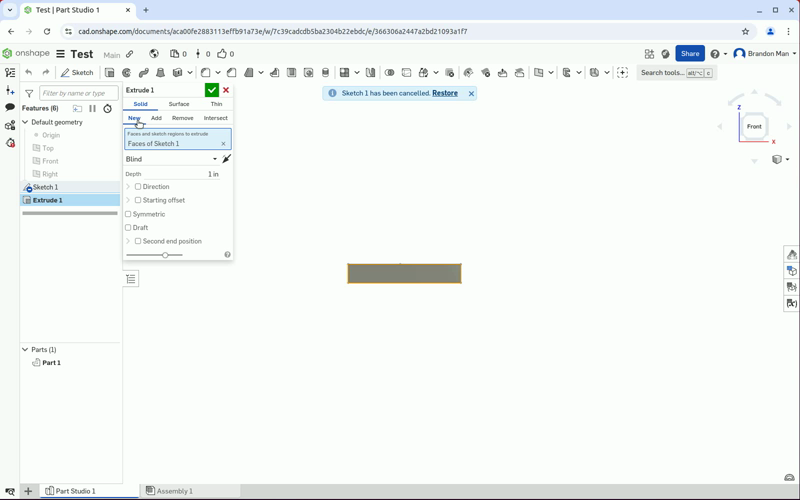
click(137, 120)
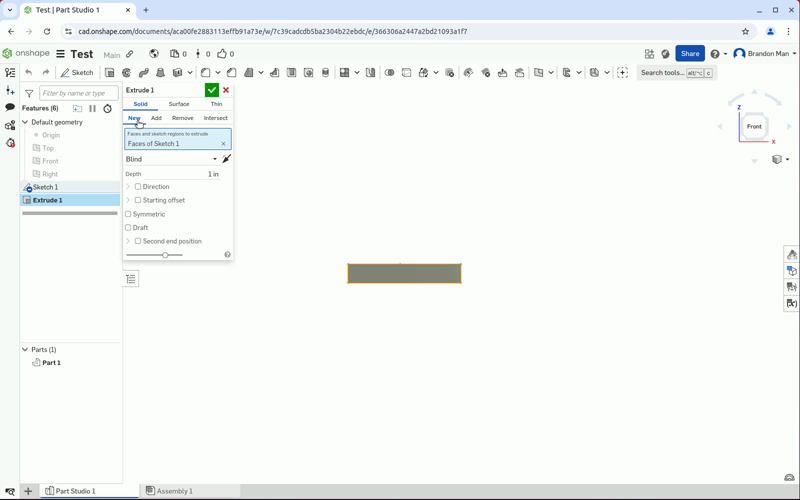
key(tab, 4)
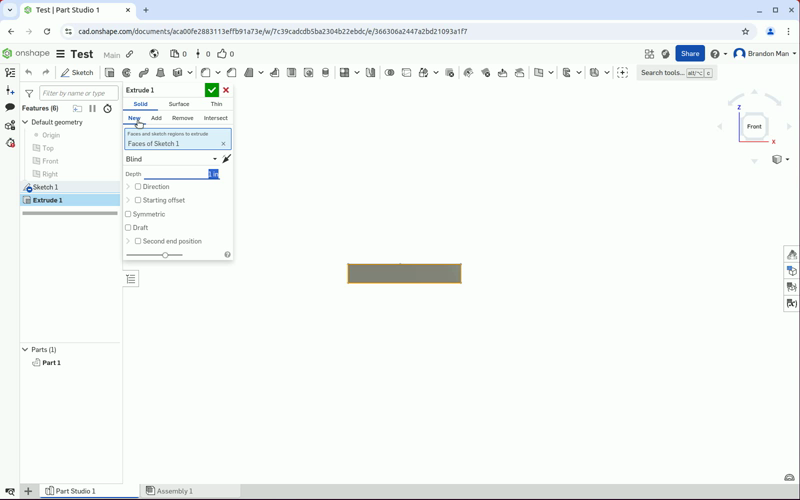
text(19.257)
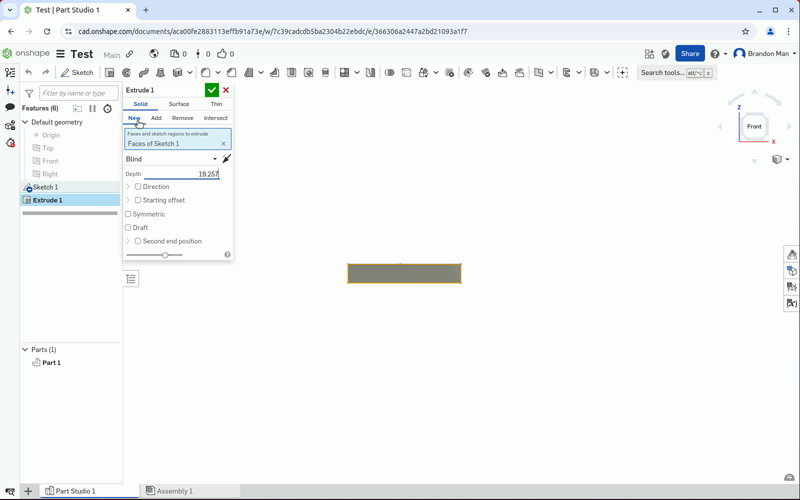
key(enter)
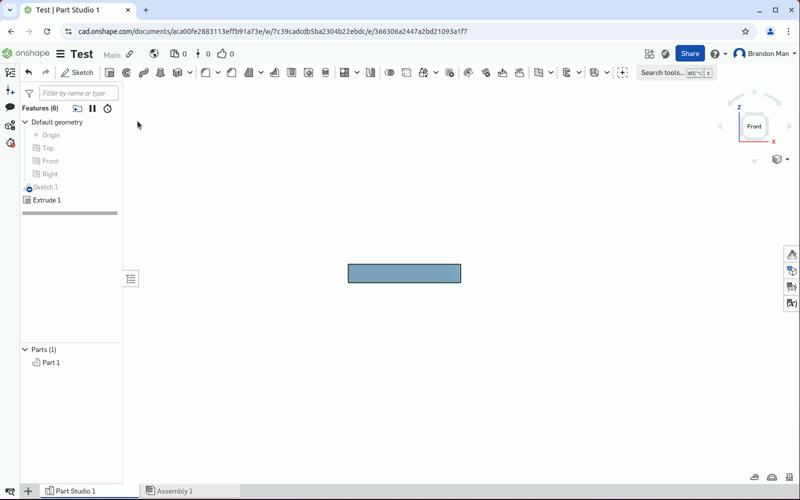
key(shift+h)
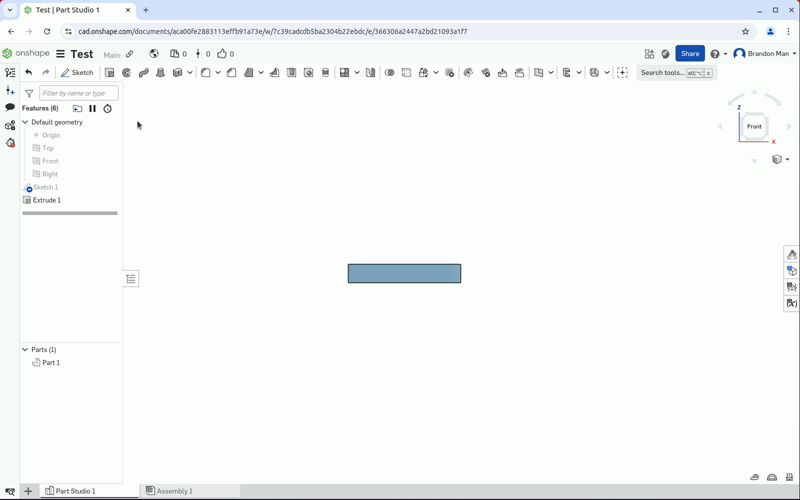
key(shift+h)
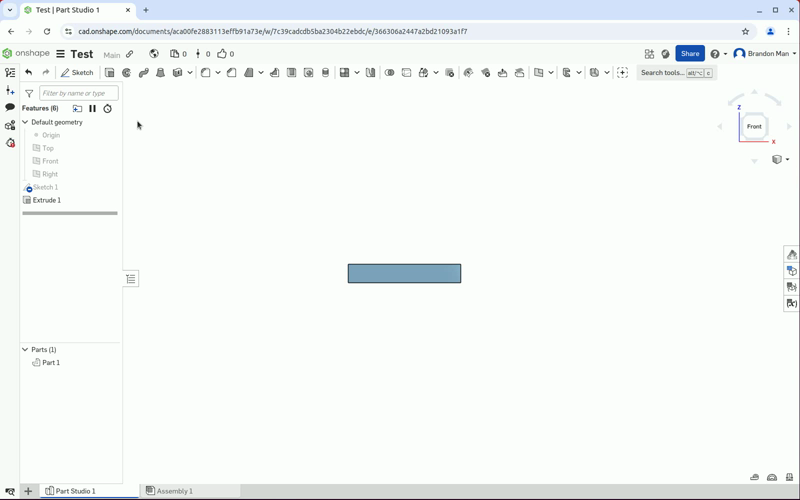
mouse_move(73, 189)
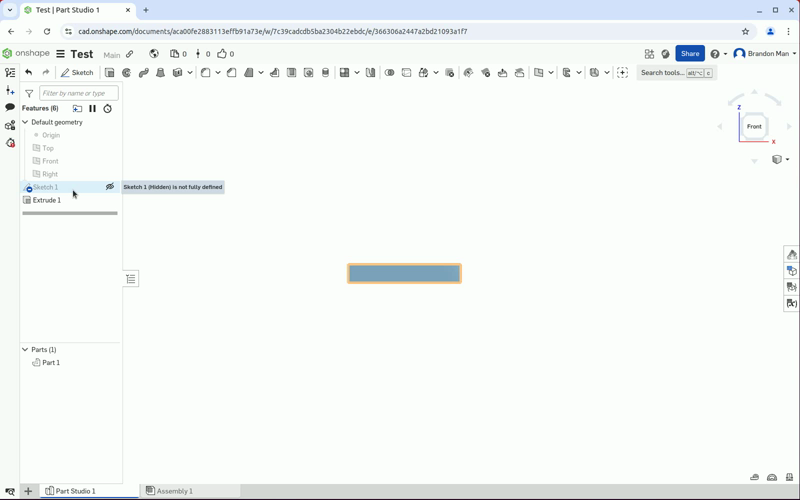
click(73, 189)
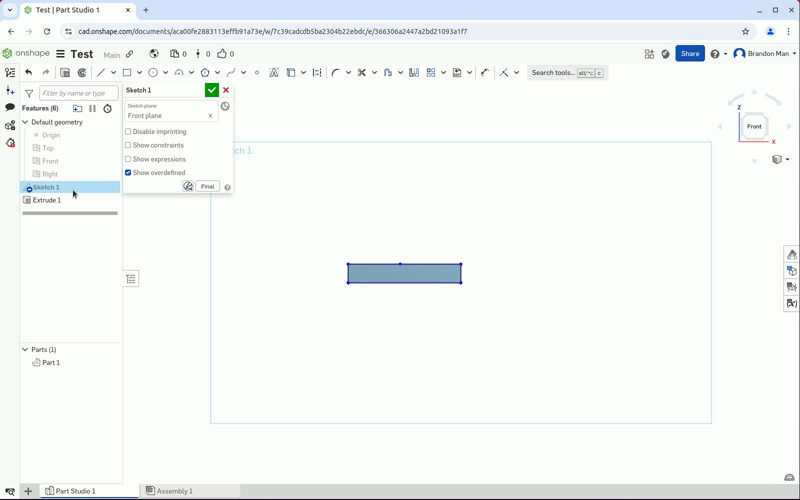
mouse_move(229, 92)
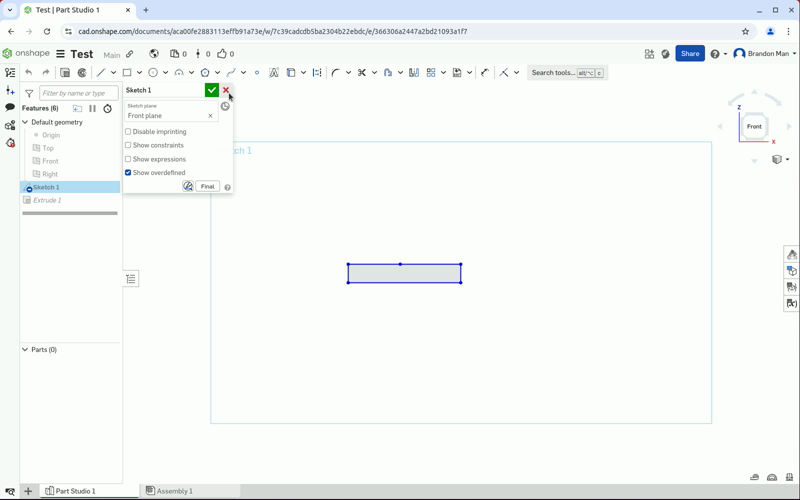
click(229, 92)
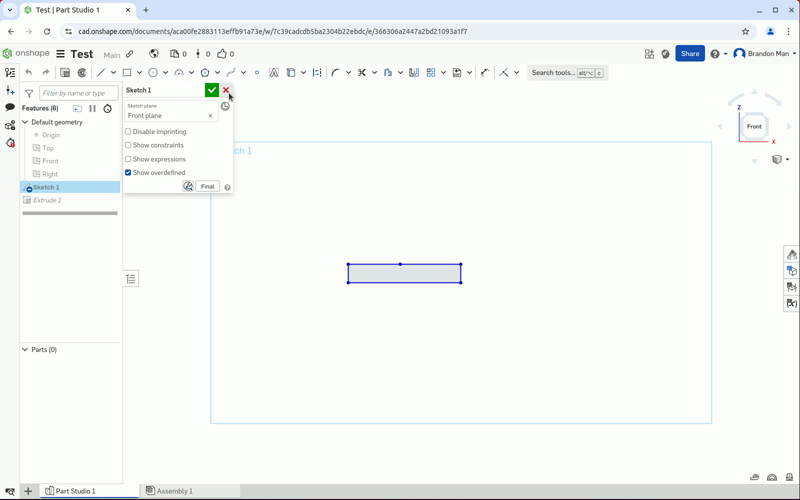
key(shift+s)
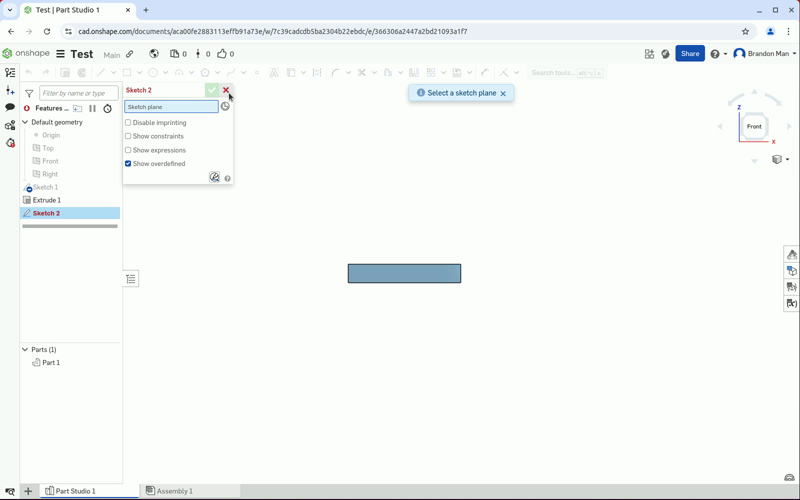
mouse_move(73, 163)
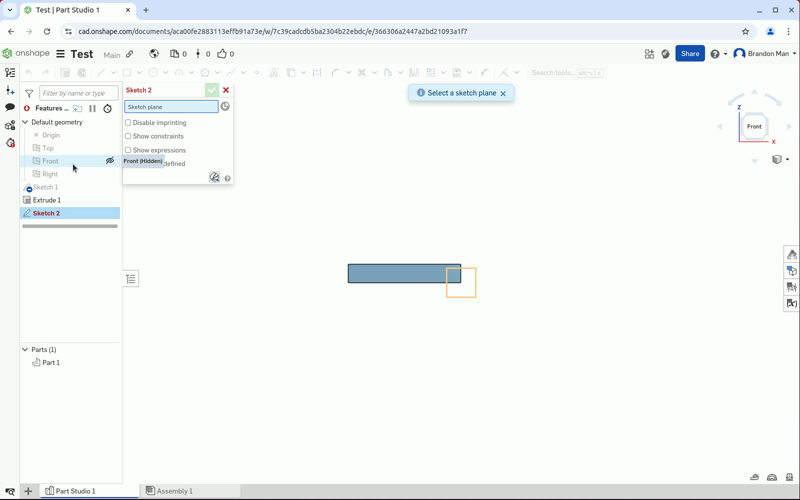
click(73, 163)
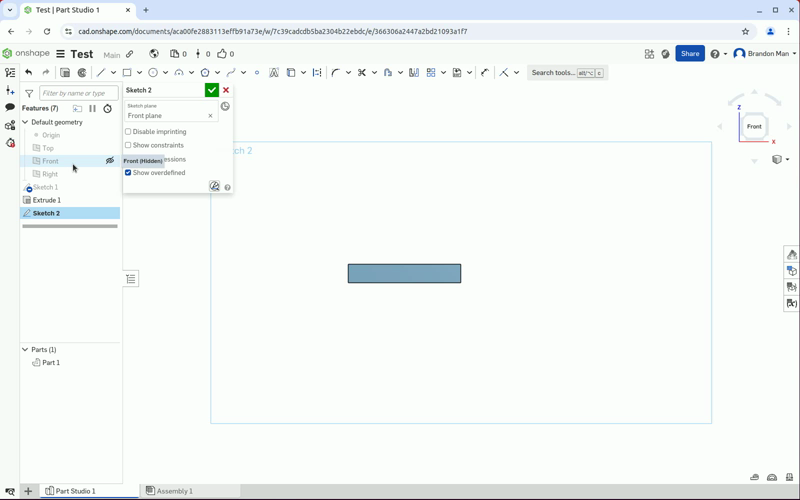
mouse_move(73, 352)
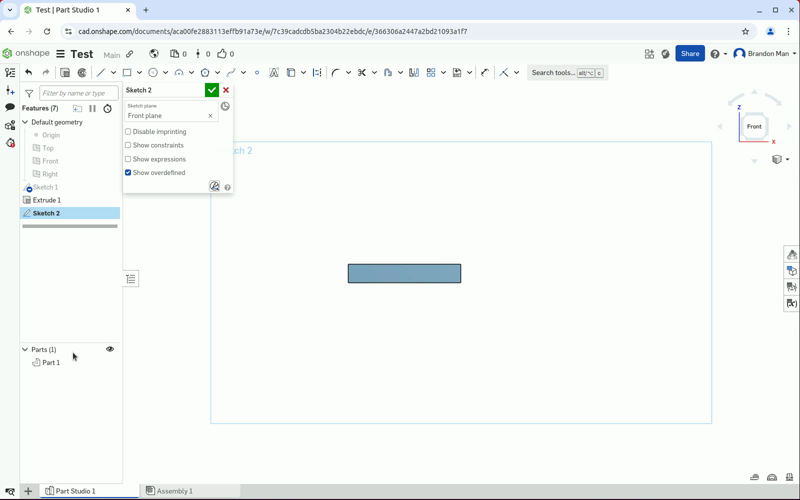
key(y)
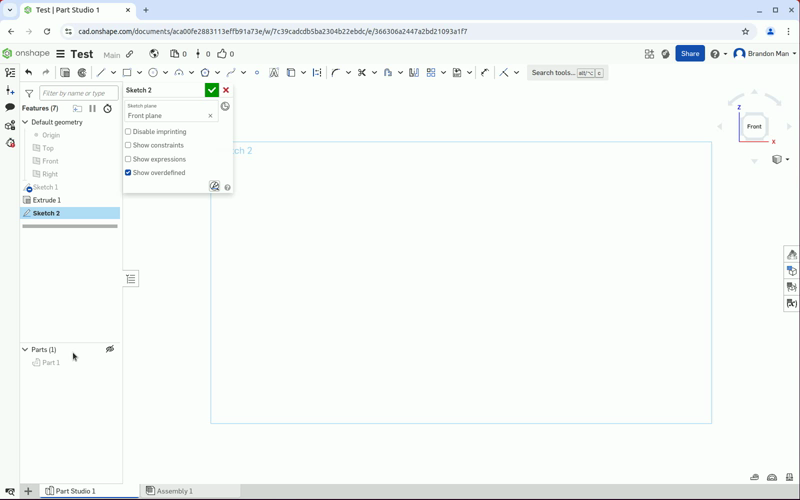
key(l)
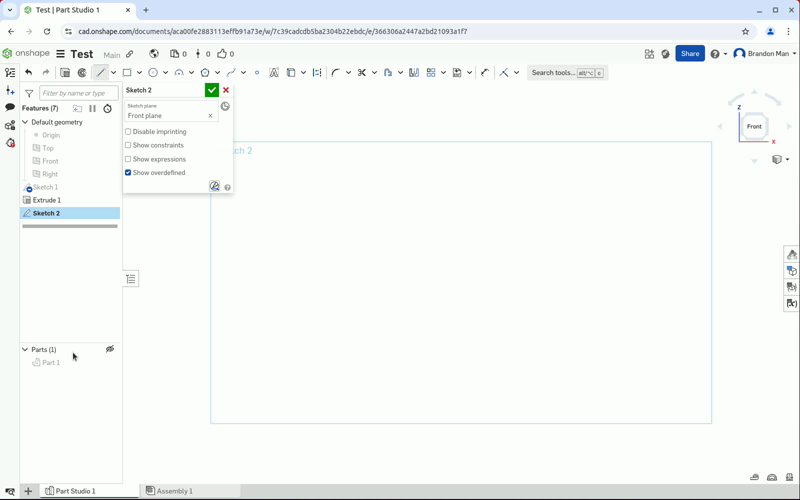
key_down(shift)
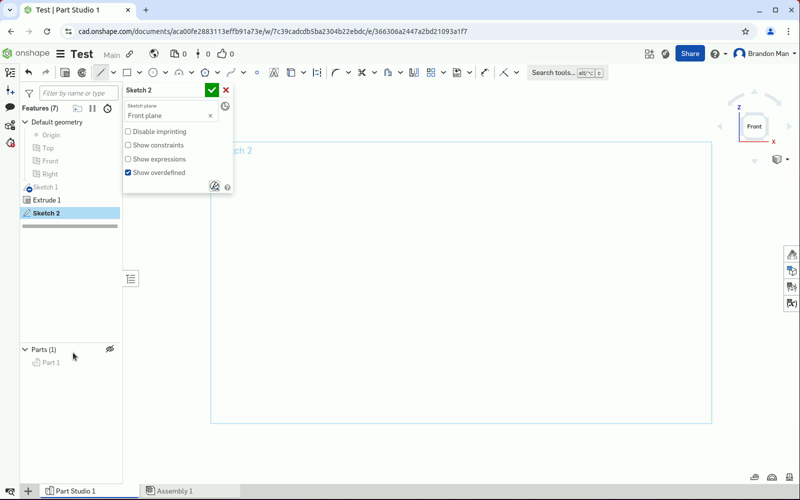
mouse_move(464, 282)
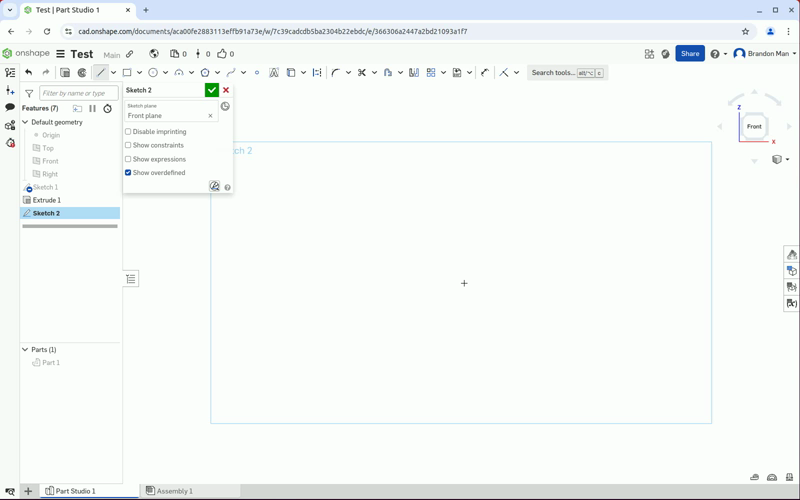
click(464, 282)
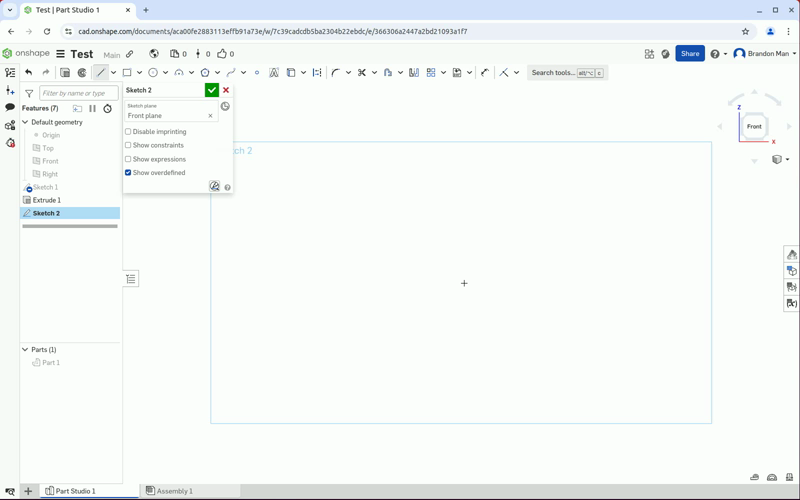
key_up(shift)
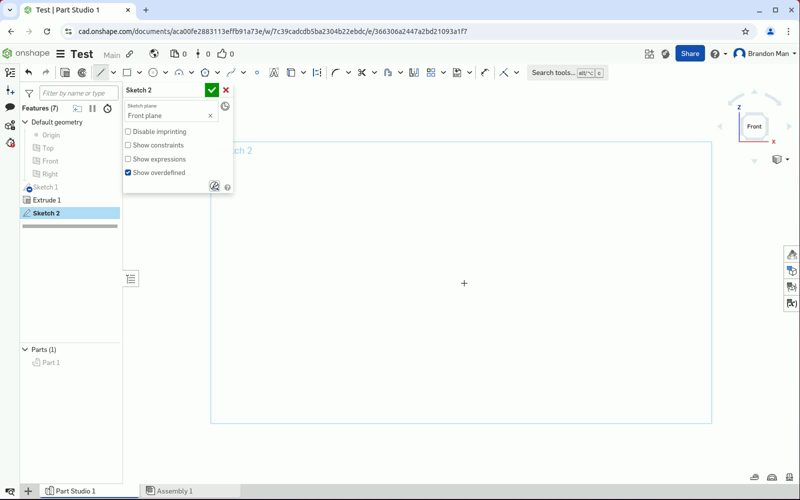
key_down(shift)
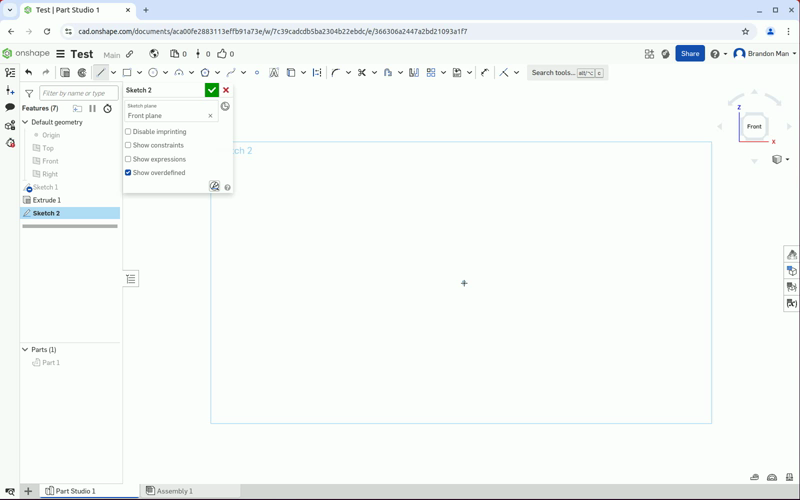
mouse_move(494, 282)
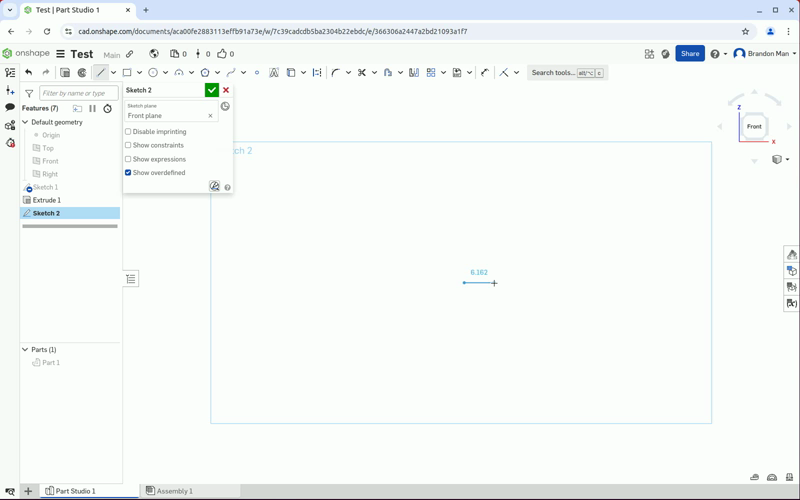
mouse_move(521, 282)
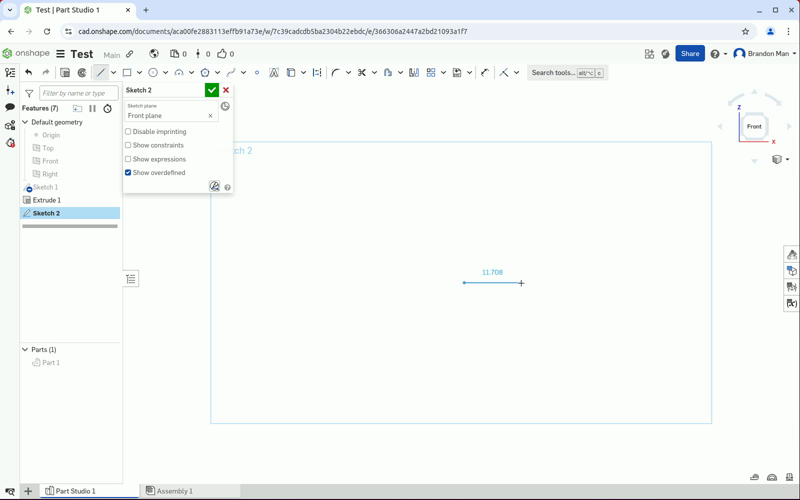
click(521, 282)
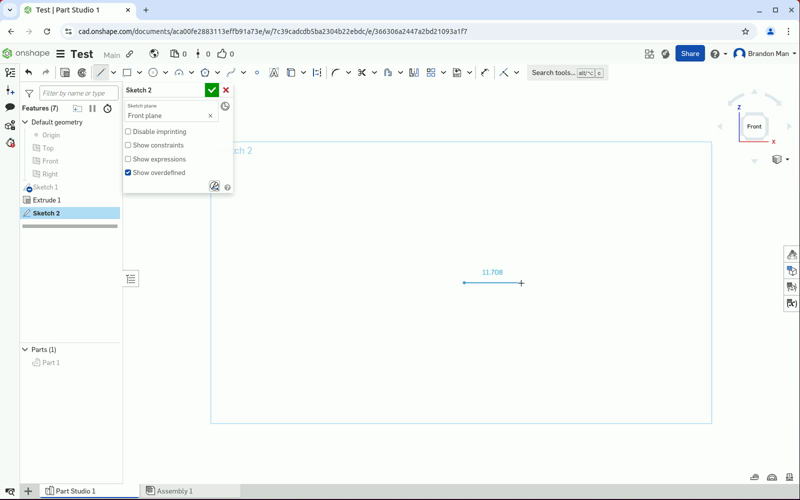
key_up(shift)
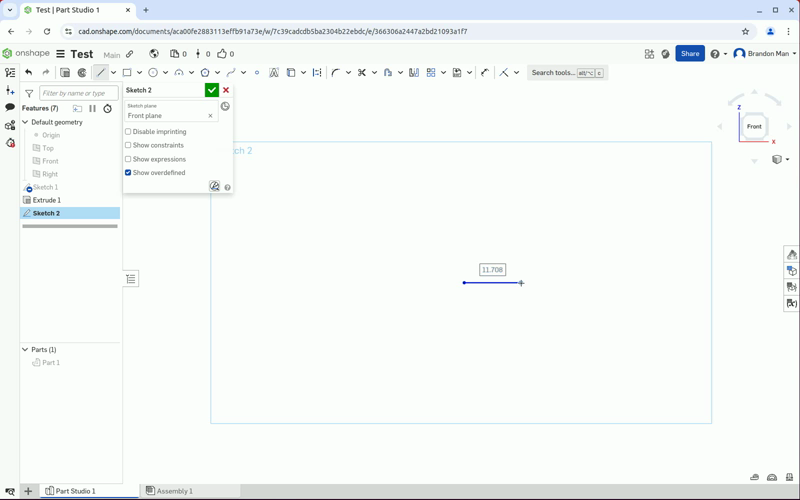
key_down(shift)
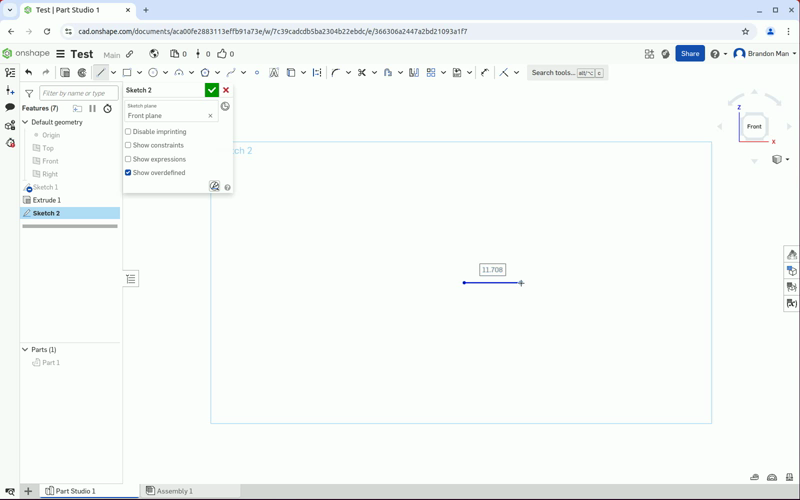
mouse_move(551, 282)
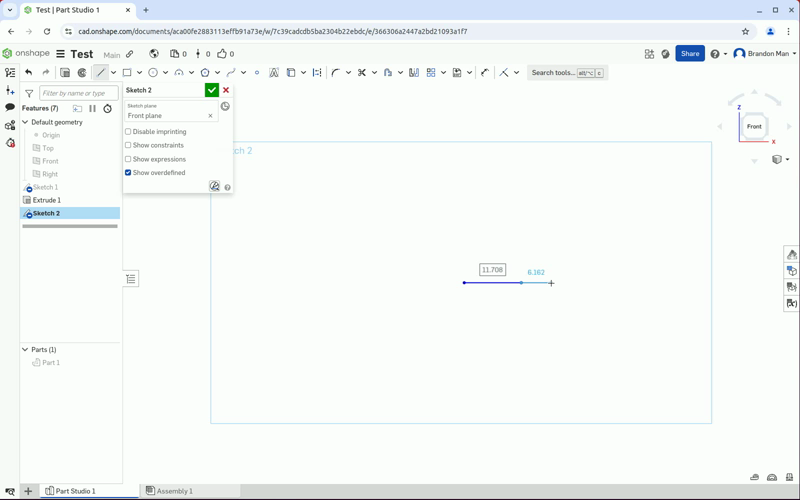
mouse_move(521, 260)
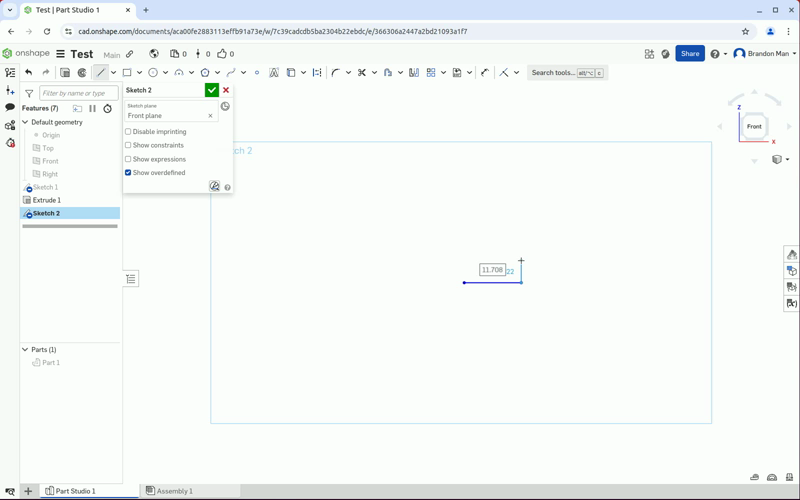
click(521, 260)
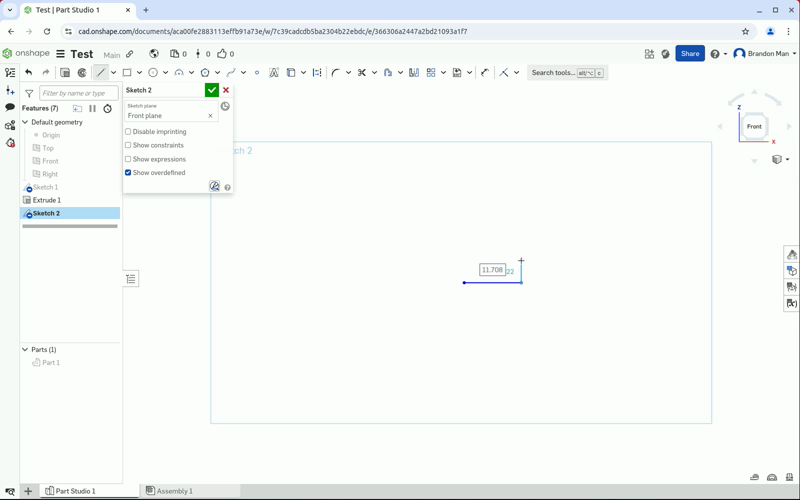
key_up(shift)
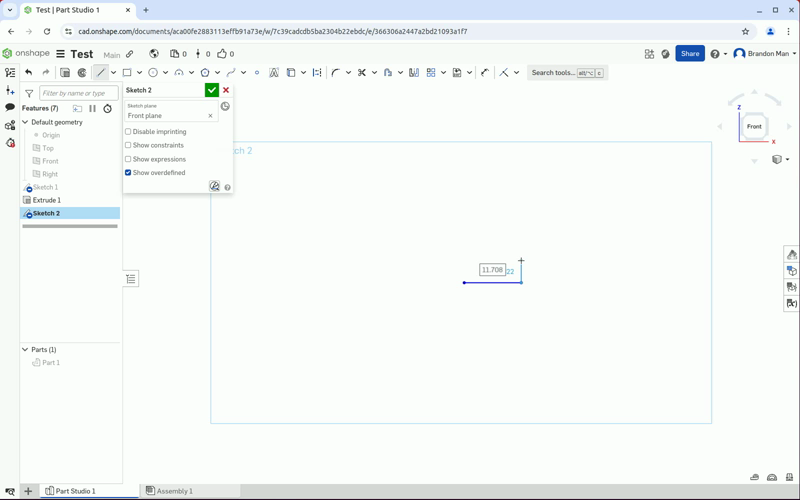
key_down(shift)
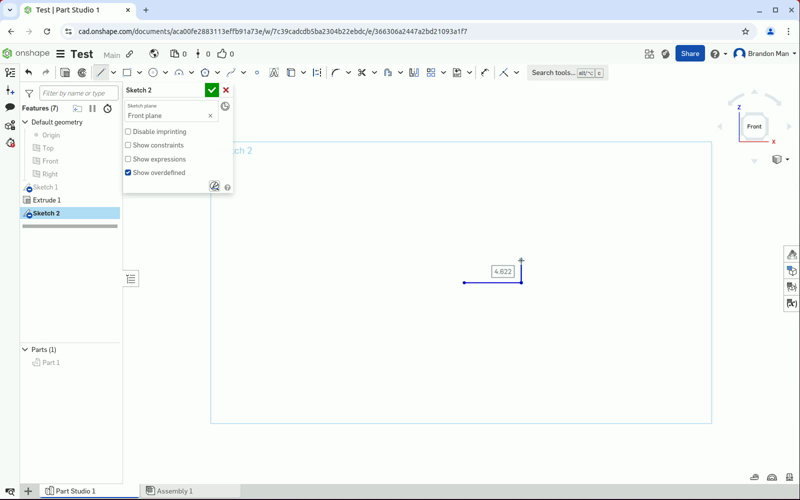
mouse_move(551, 260)
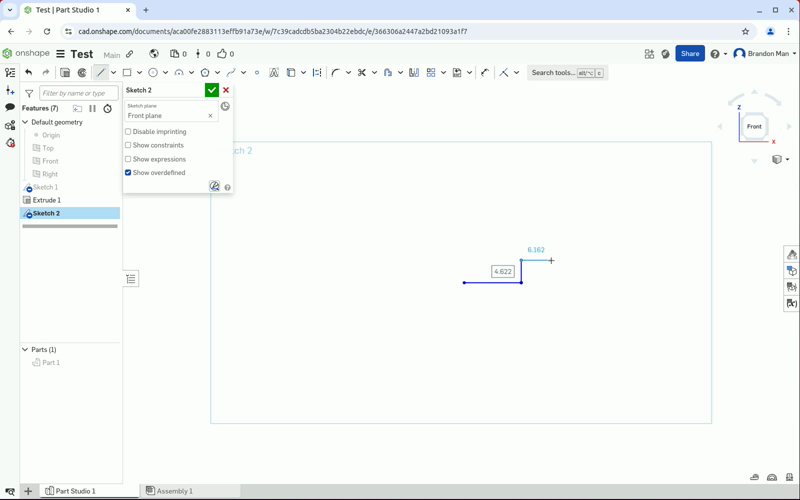
mouse_move(464, 260)
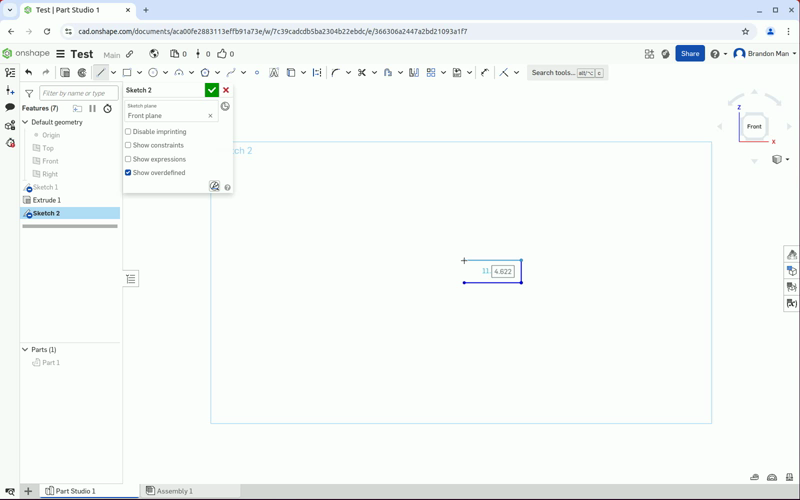
click(464, 260)
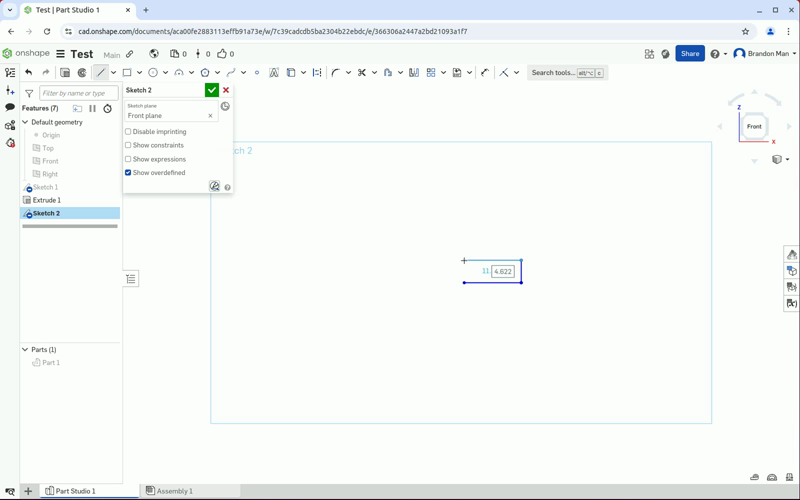
key_up(shift)
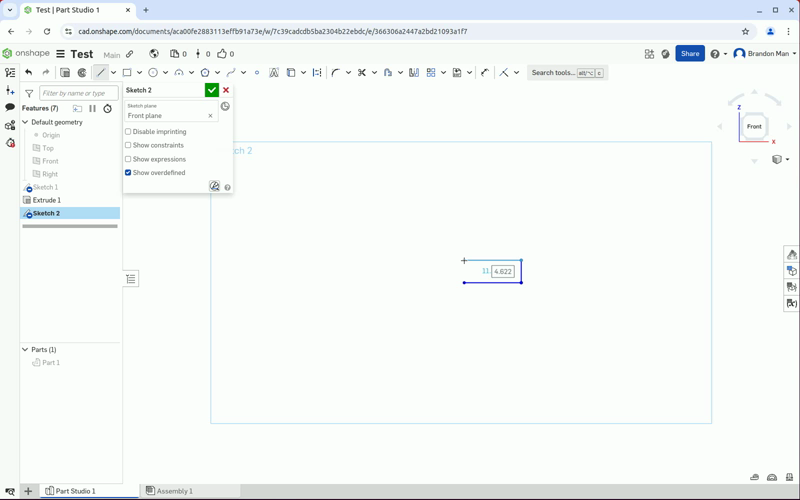
mouse_move(494, 260)
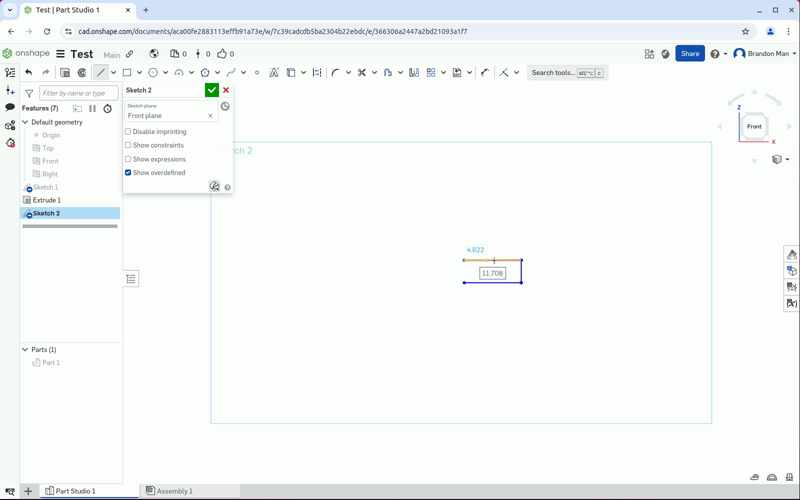
key_down(shift)
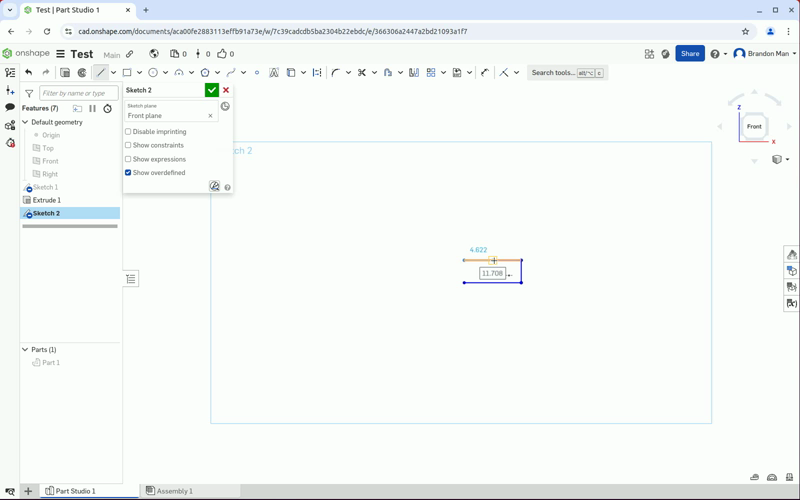
mouse_move(464, 282)
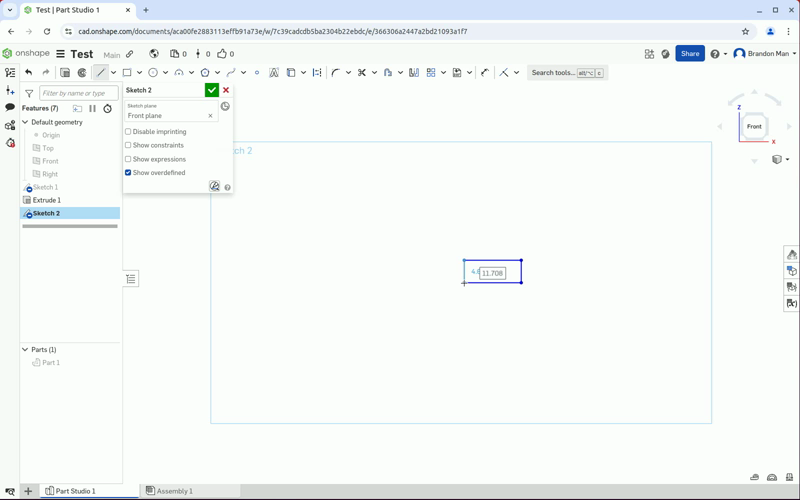
key_up(shift)
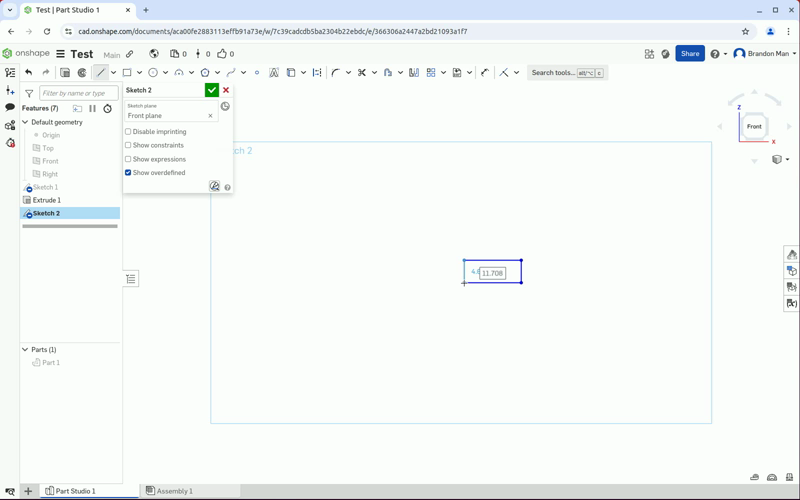
click(464, 282)
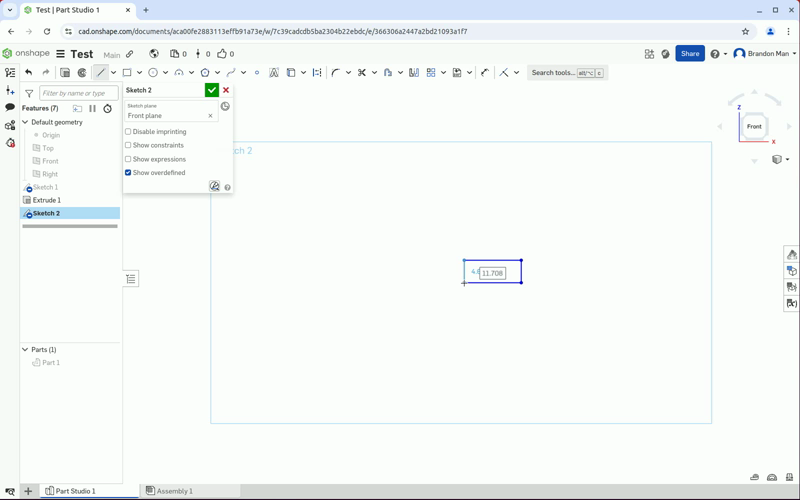
key(esc)
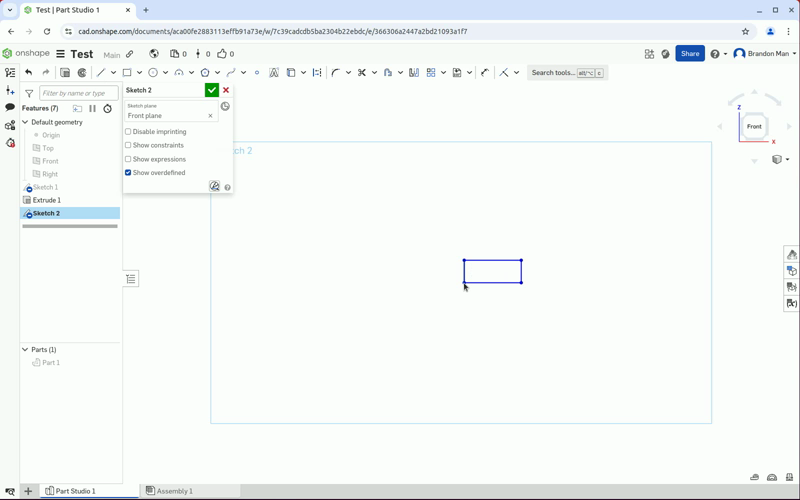
mouse_move(494, 271)
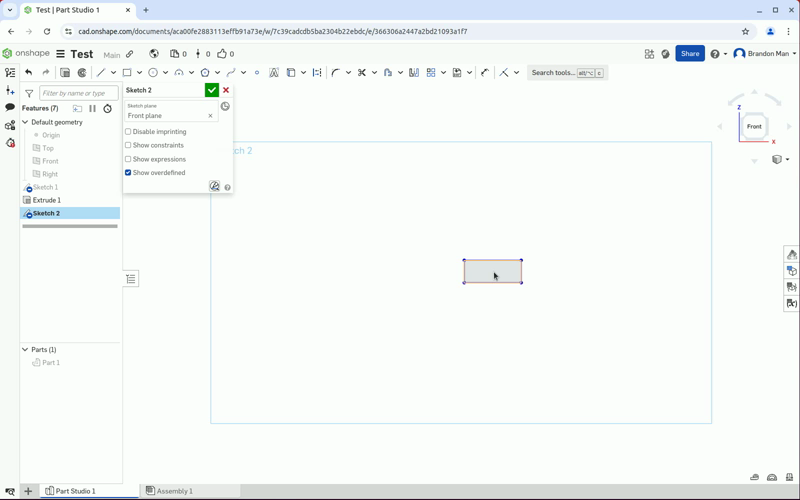
scroll(6)
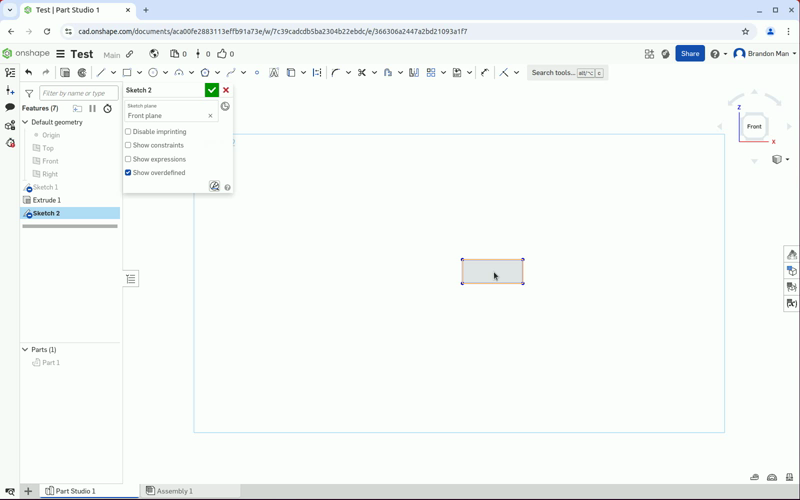
scroll(6)
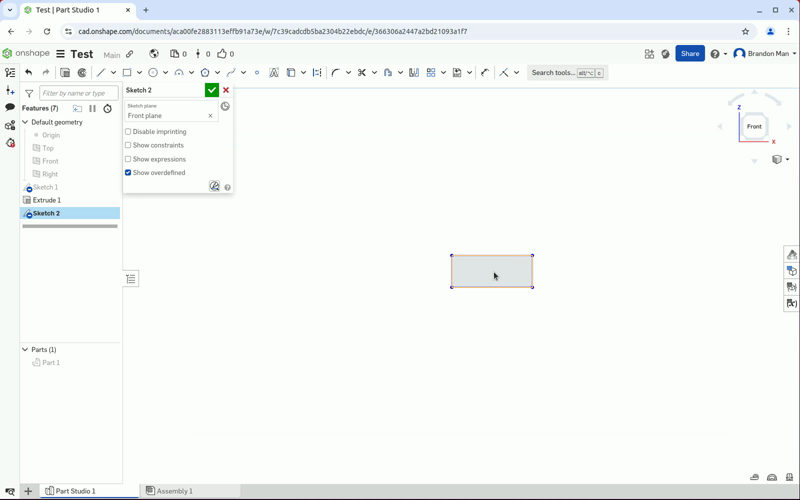
scroll(6)
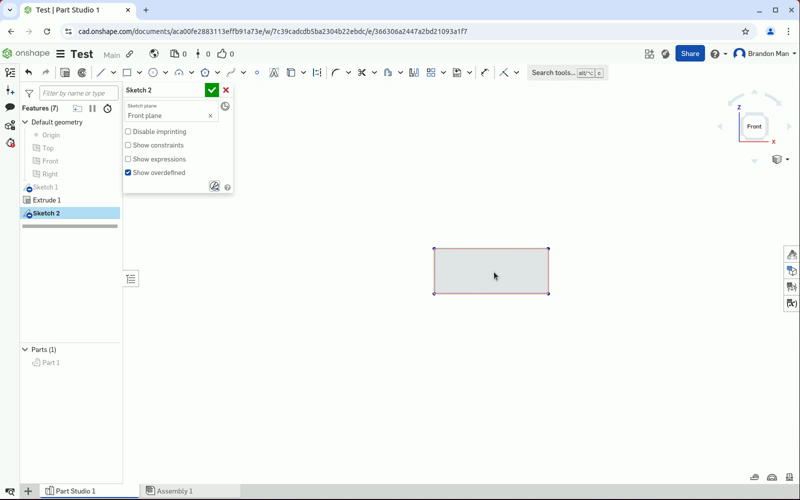
scroll(6)
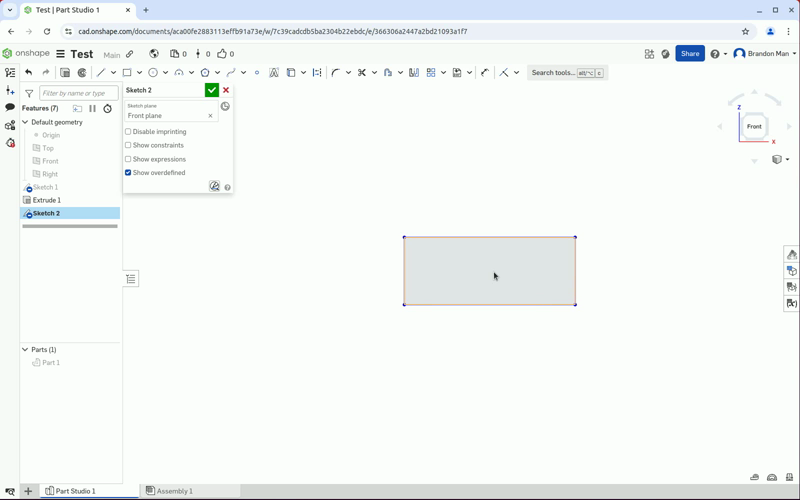
scroll(6)
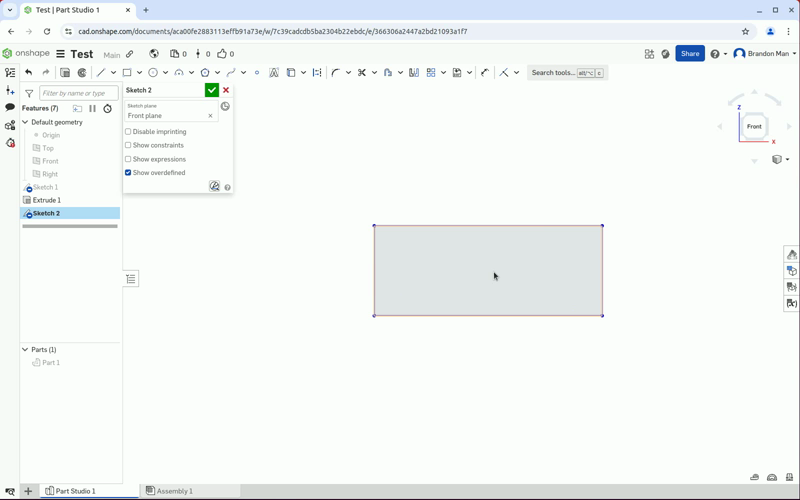
scroll(6)
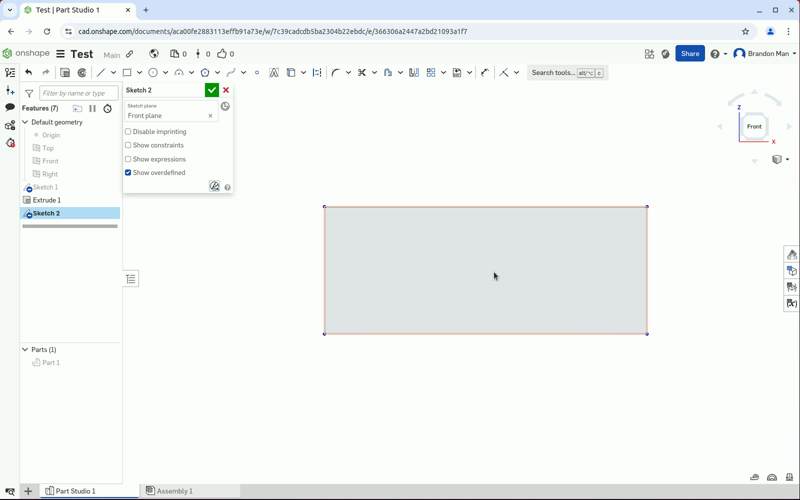
scroll(6)
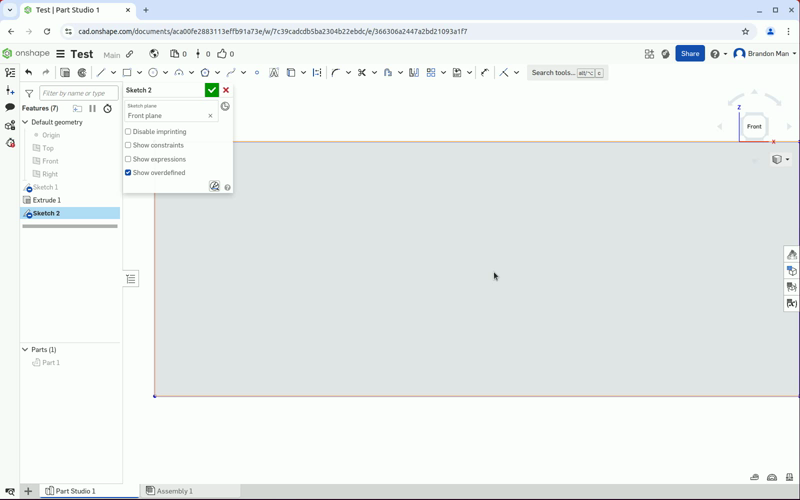
click(494, 271)
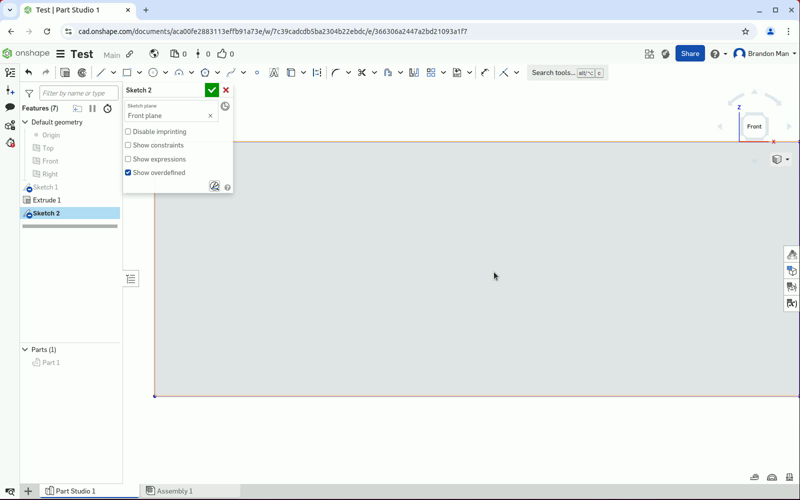
scroll(-6)
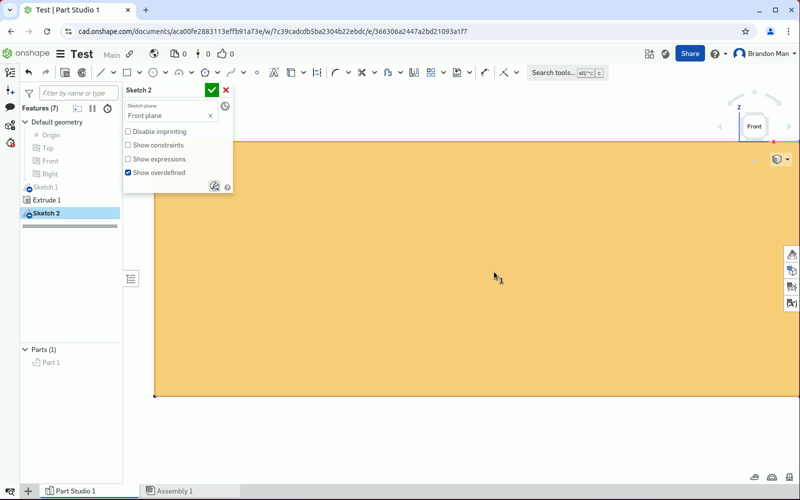
scroll(-6)
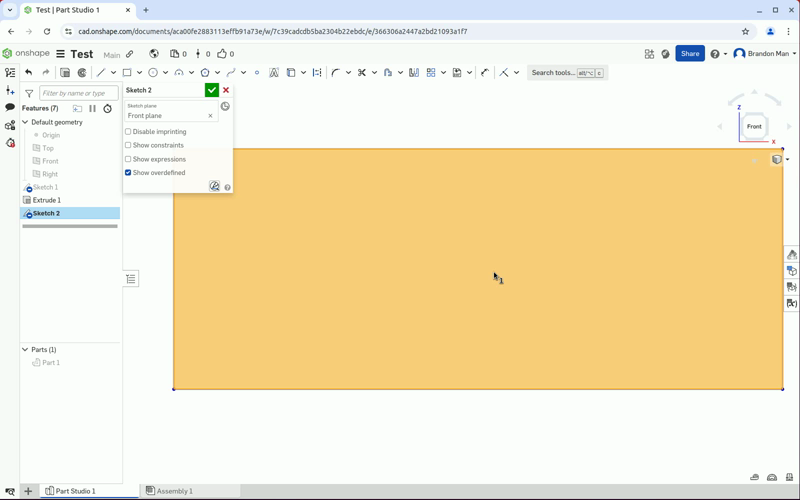
scroll(-6)
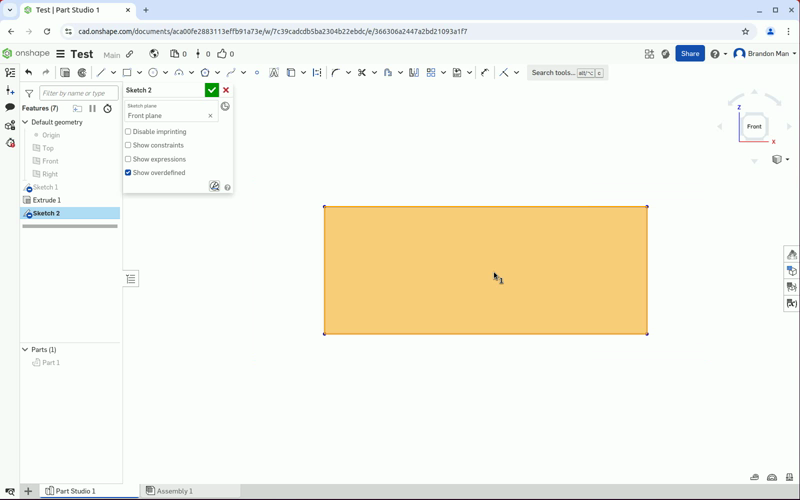
scroll(-6)
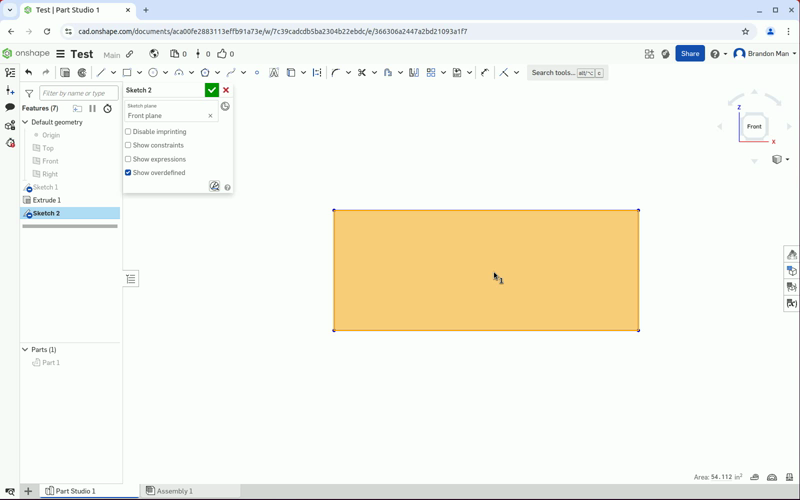
scroll(-6)
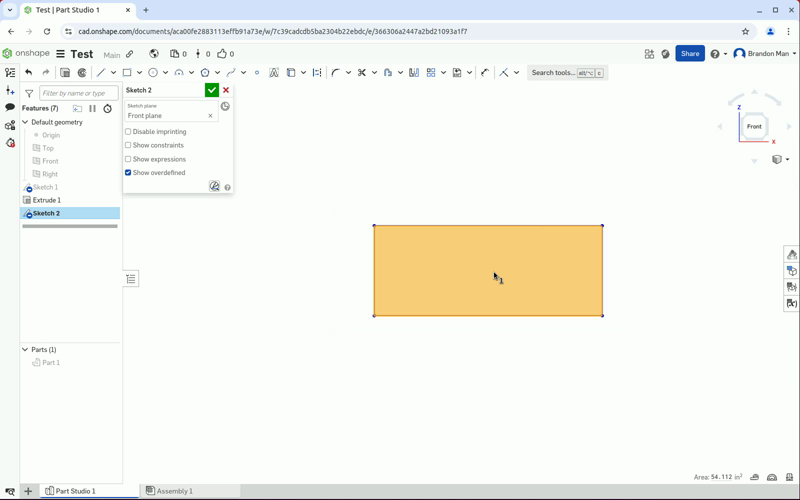
scroll(-6)
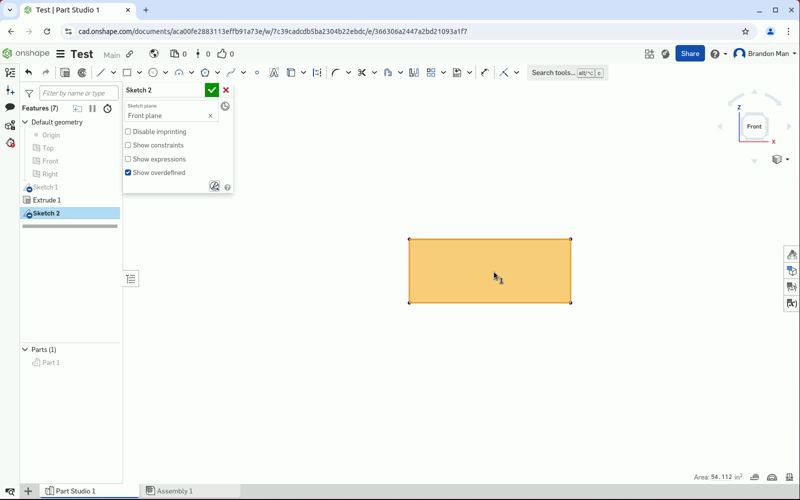
scroll(-6)
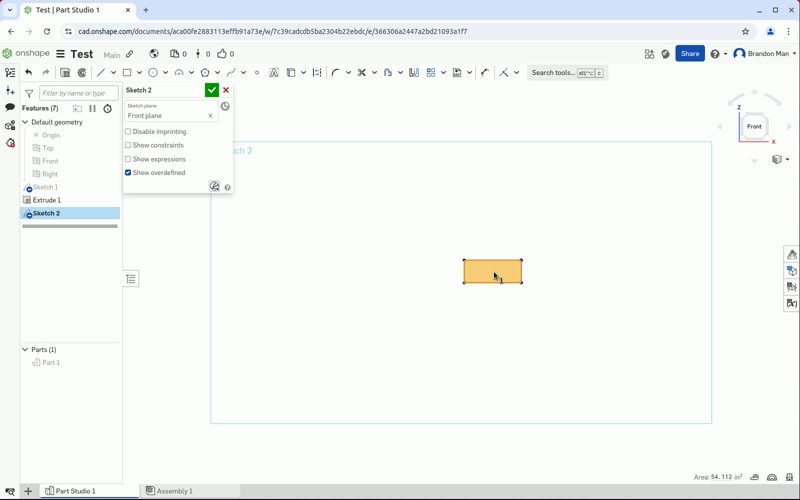
mouse_move(73, 352)
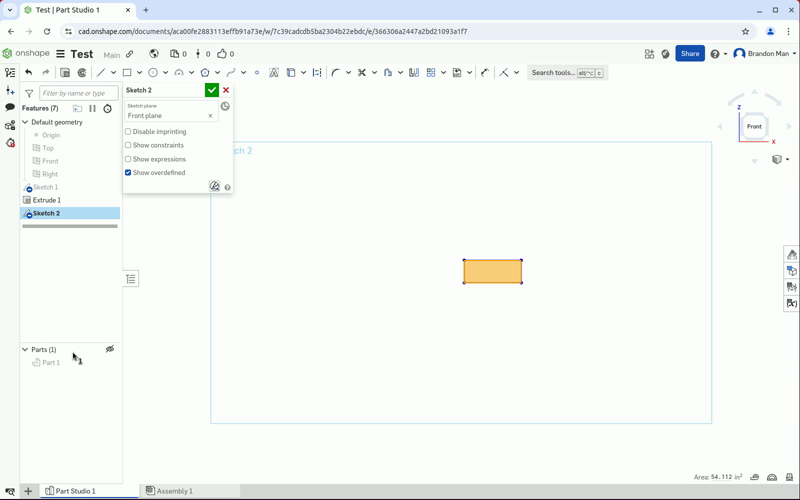
key(shift+y)
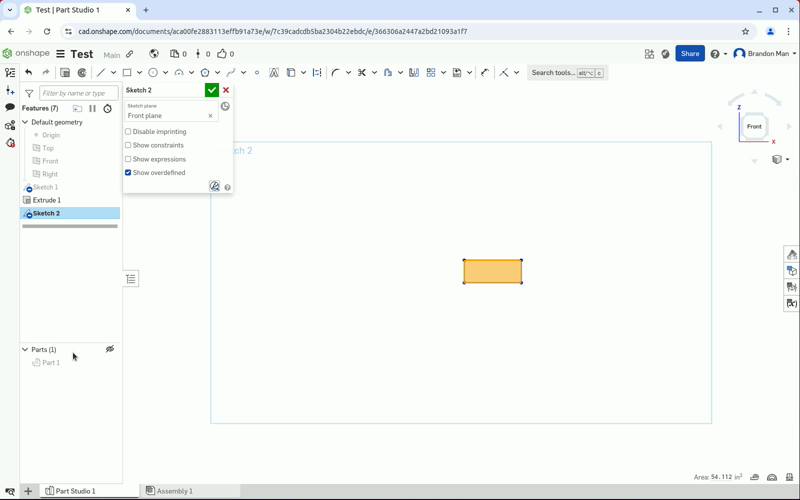
key(shift+e)
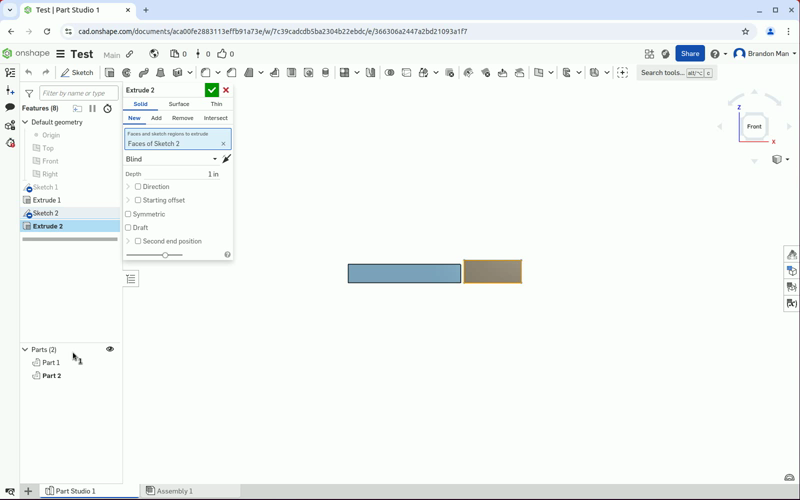
mouse_move(143, 106)
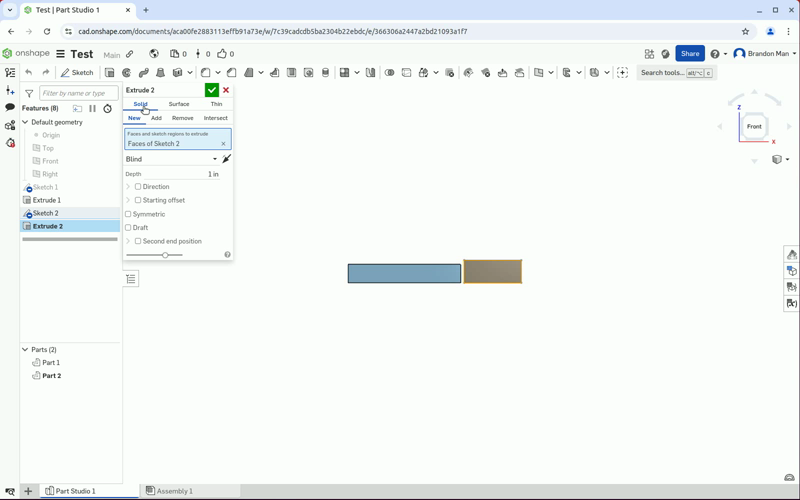
click(143, 106)
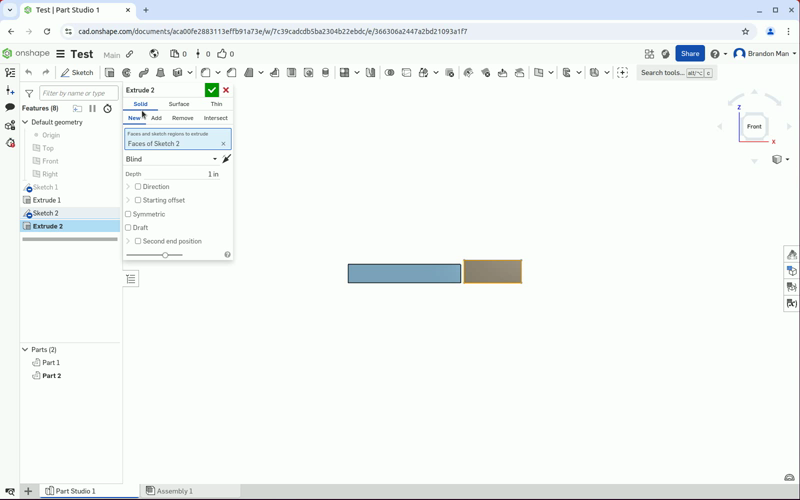
mouse_move(137, 120)
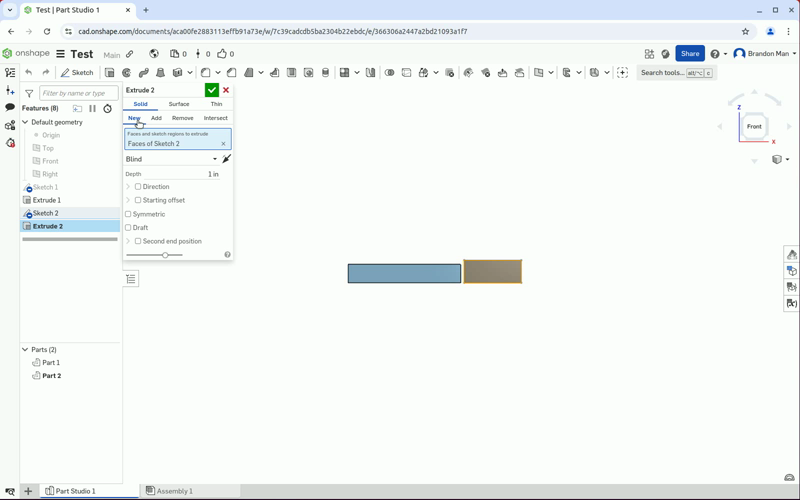
click(137, 120)
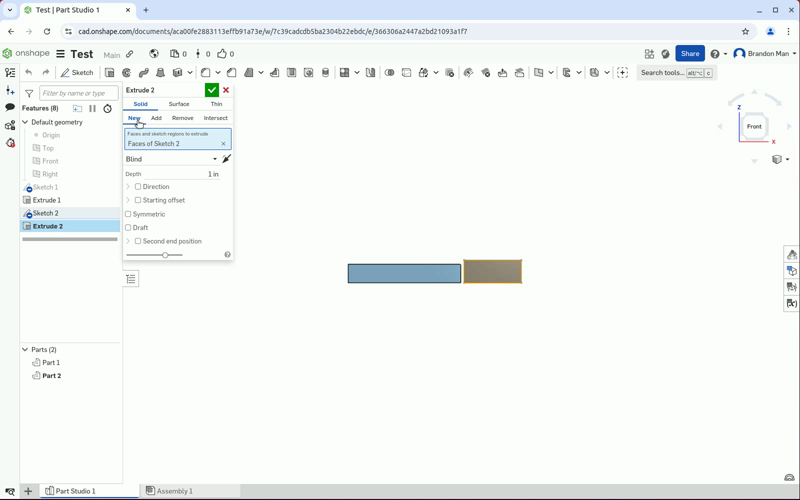
key(tab, 4)
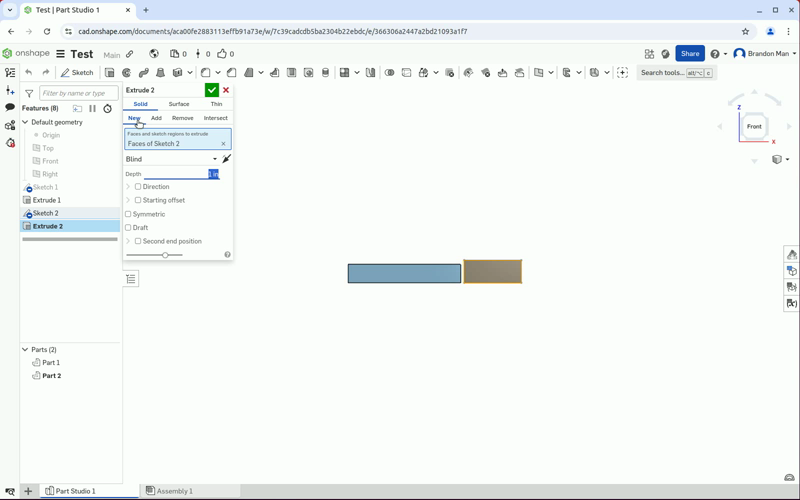
text(19.257)
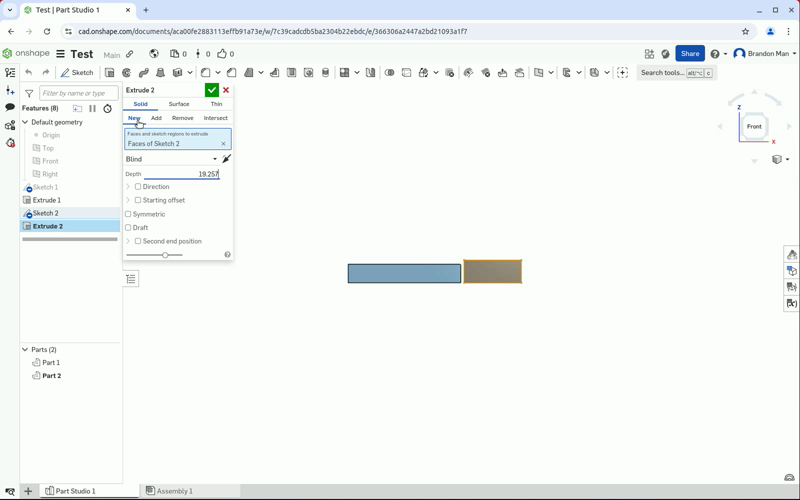
key(enter)
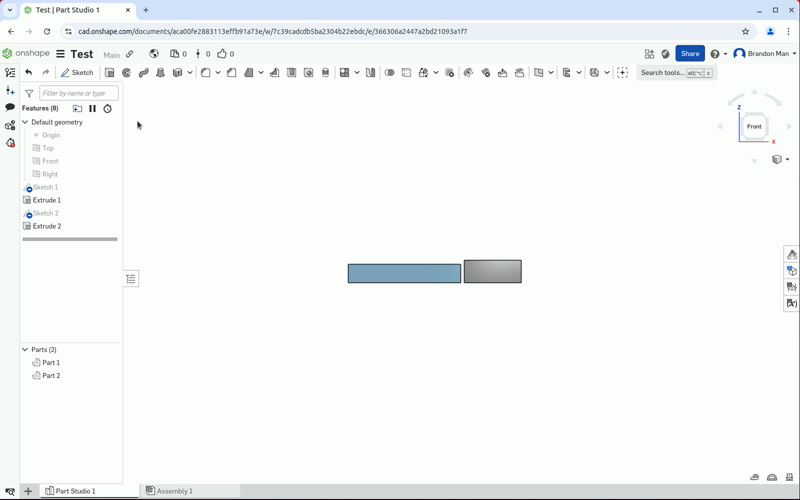
key(shift+h)
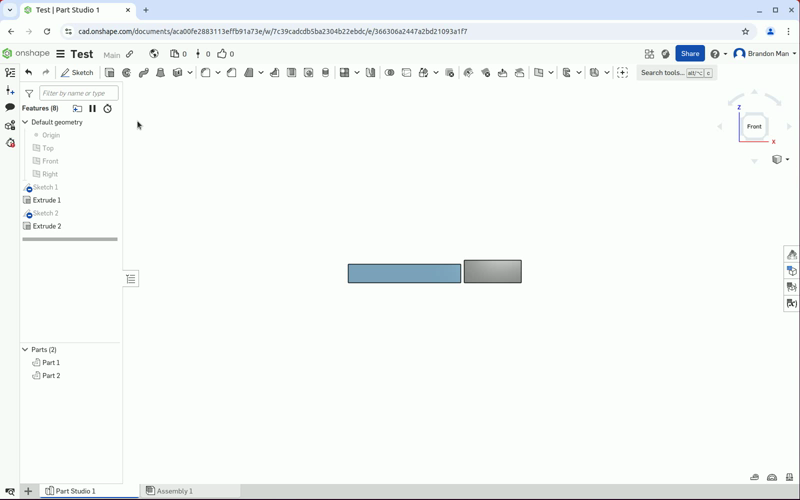
key(shift+h)
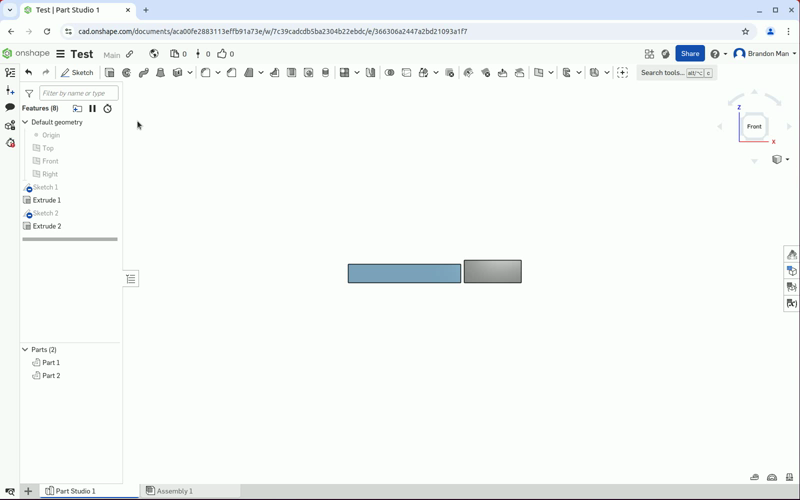
mouse_move(73, 189)
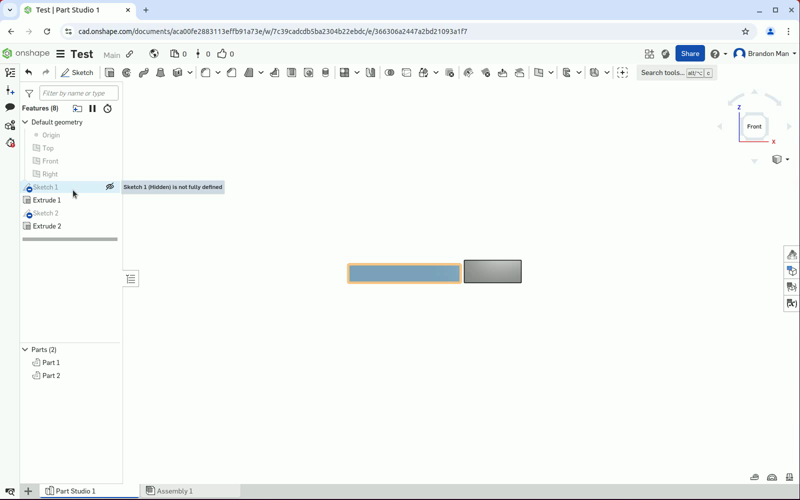
click(73, 189)
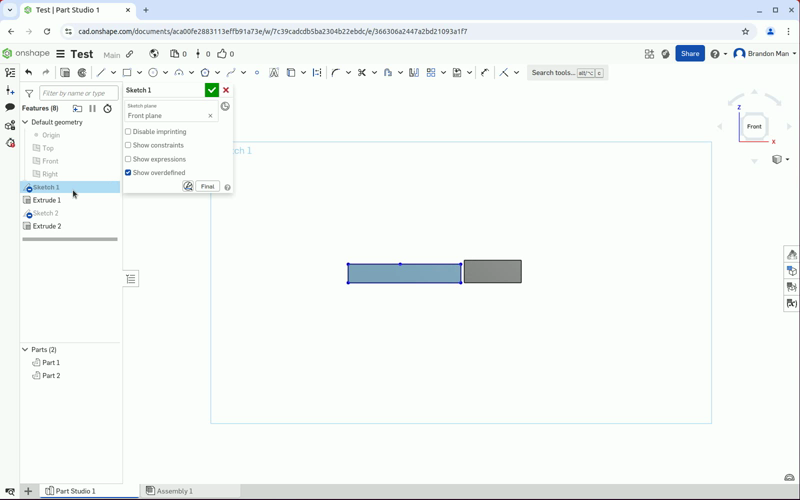
mouse_move(229, 92)
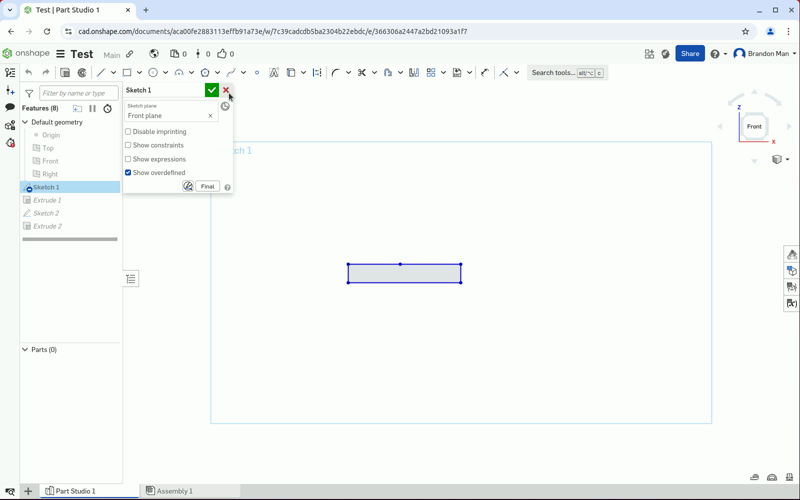
click(229, 92)
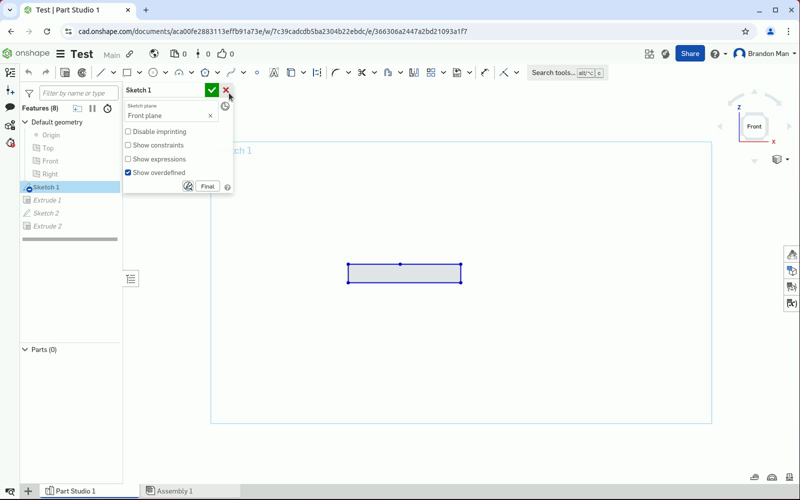
key(shift+s)
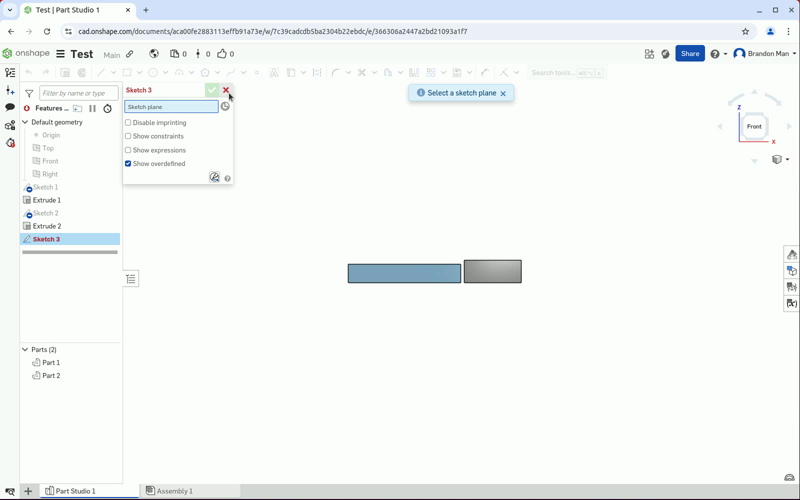
mouse_move(73, 163)
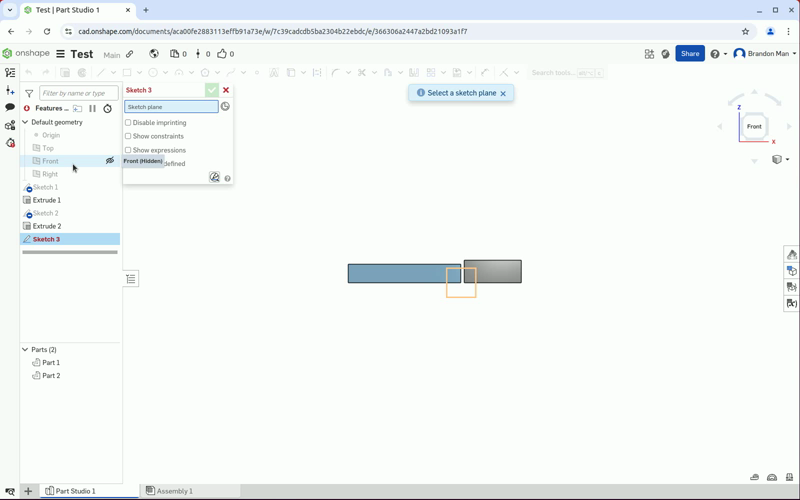
click(73, 163)
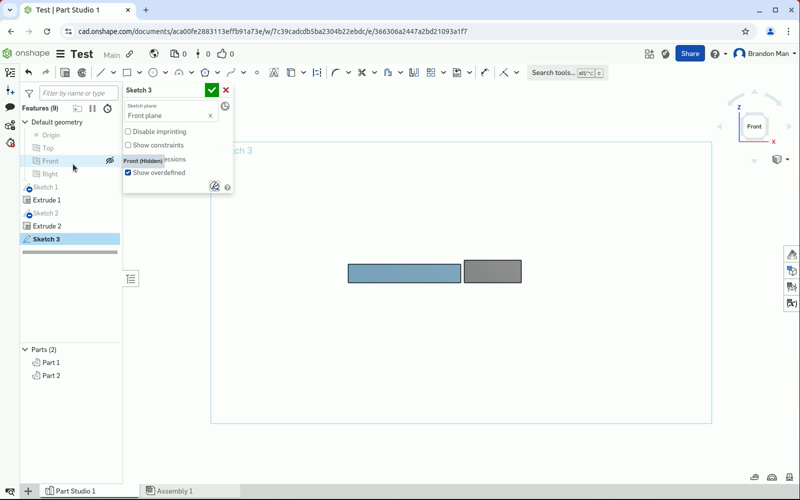
mouse_move(73, 352)
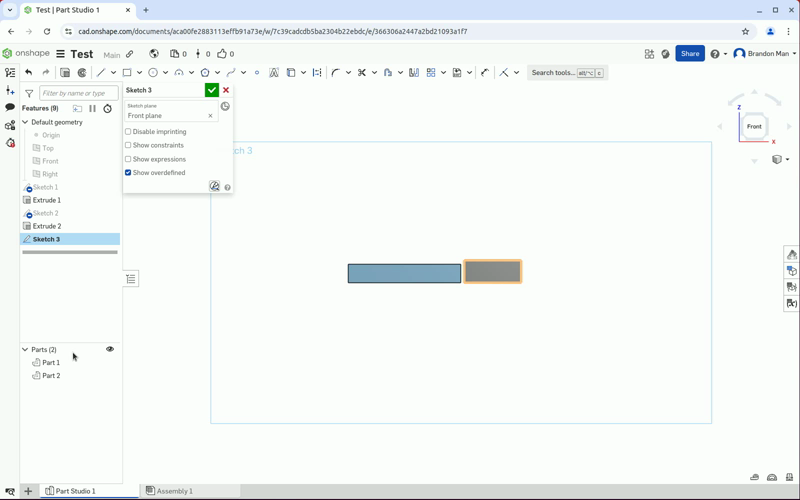
key(y)
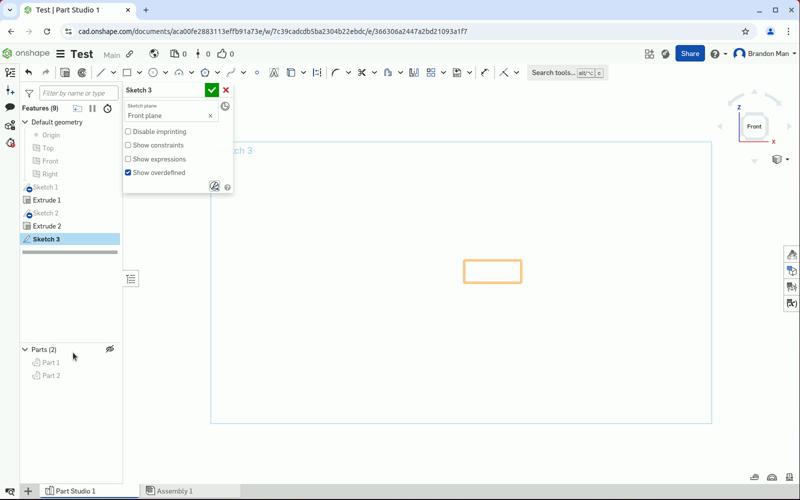
key(l)
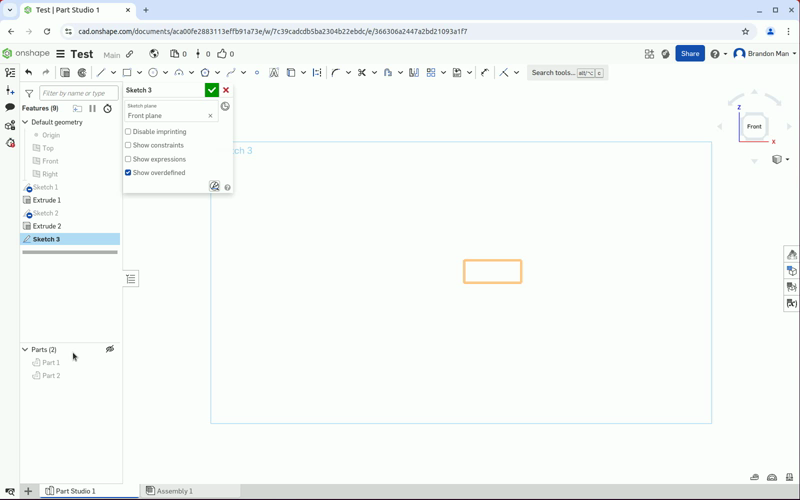
key_down(shift)
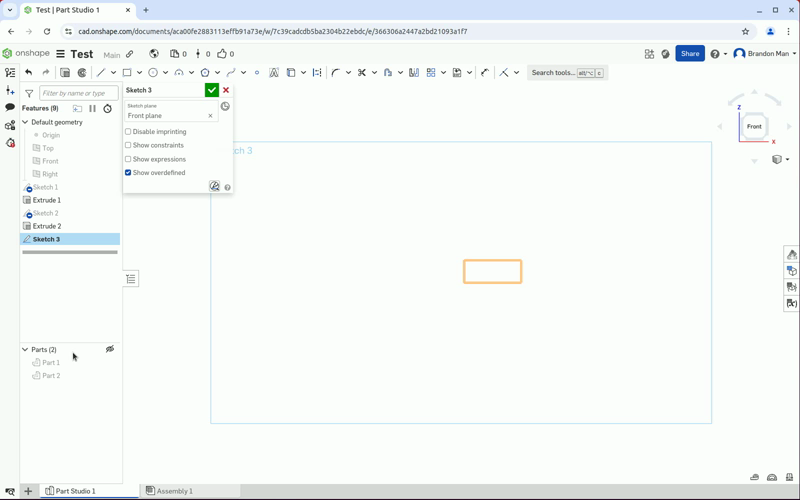
mouse_move(404, 260)
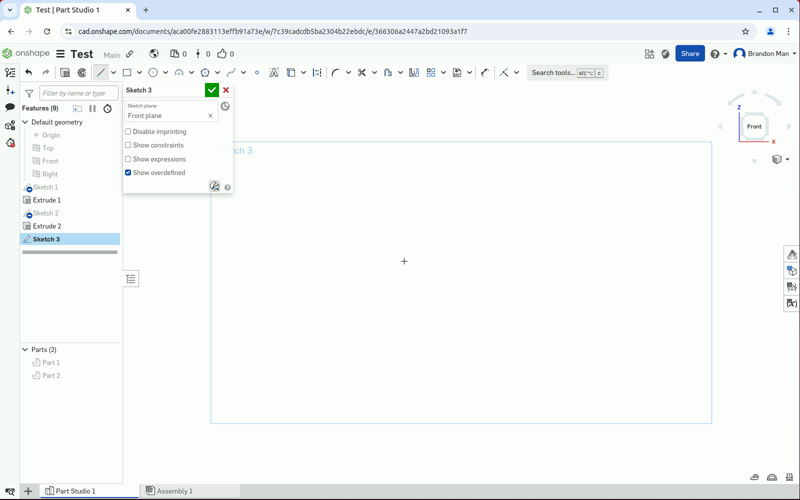
click(404, 260)
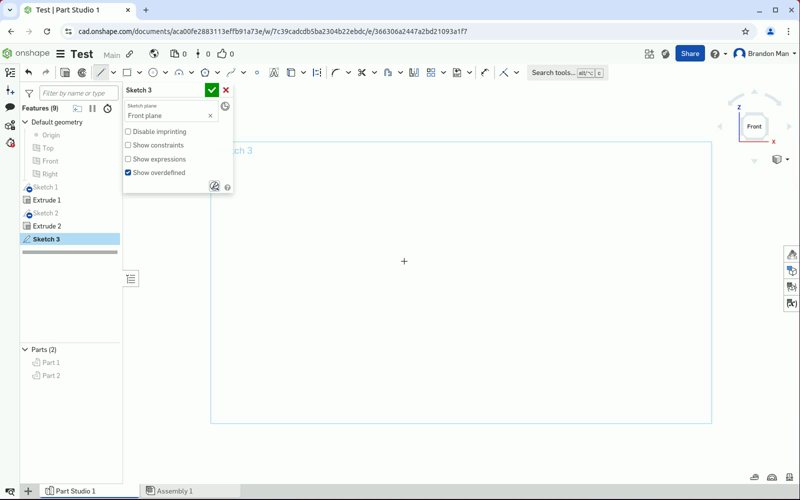
key_up(shift)
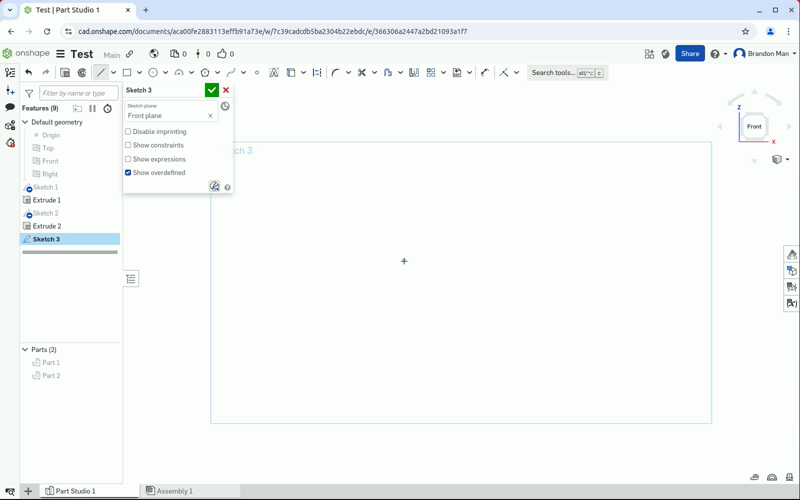
key_down(shift)
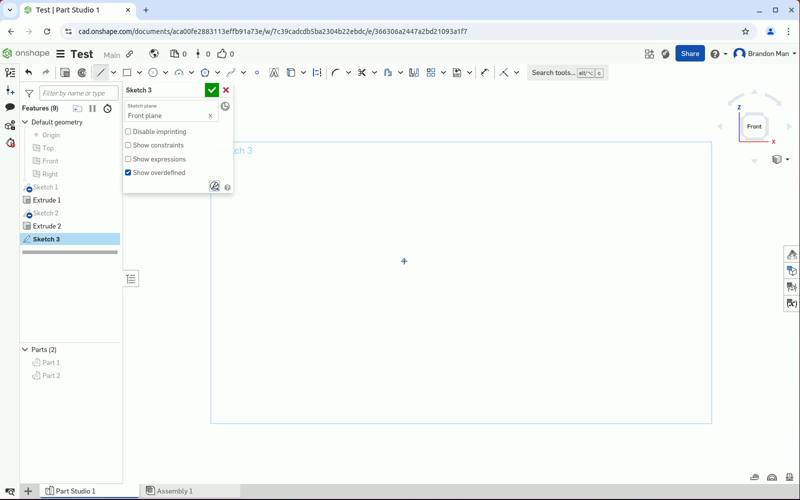
mouse_move(434, 260)
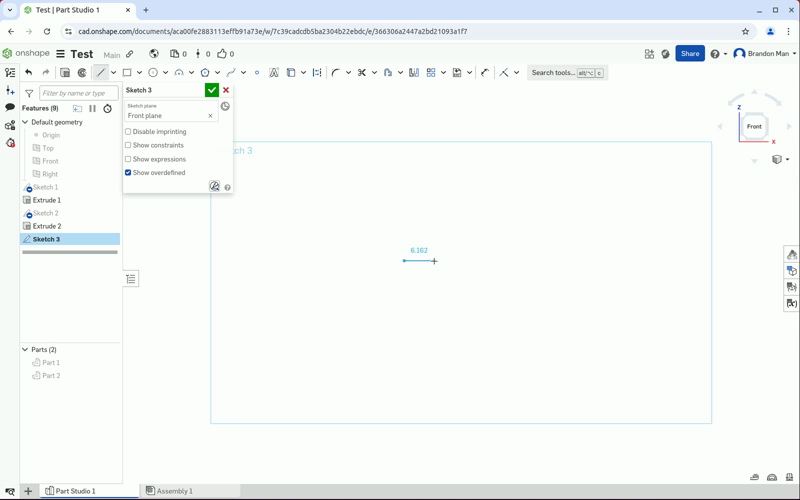
mouse_move(464, 260)
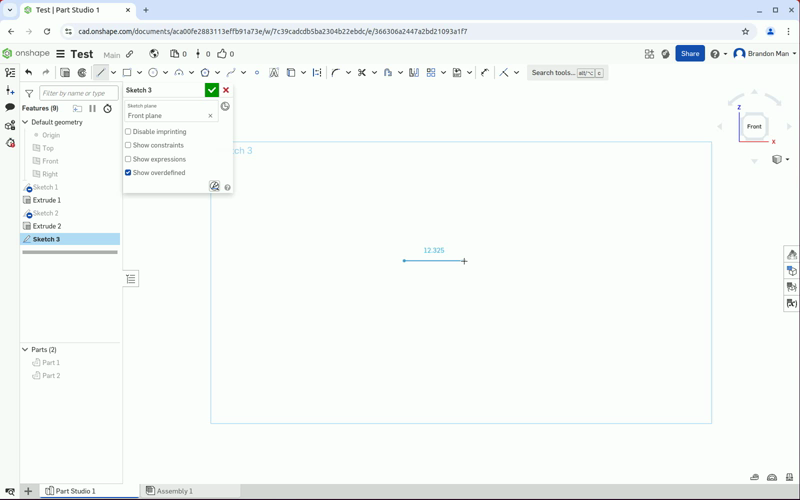
click(464, 260)
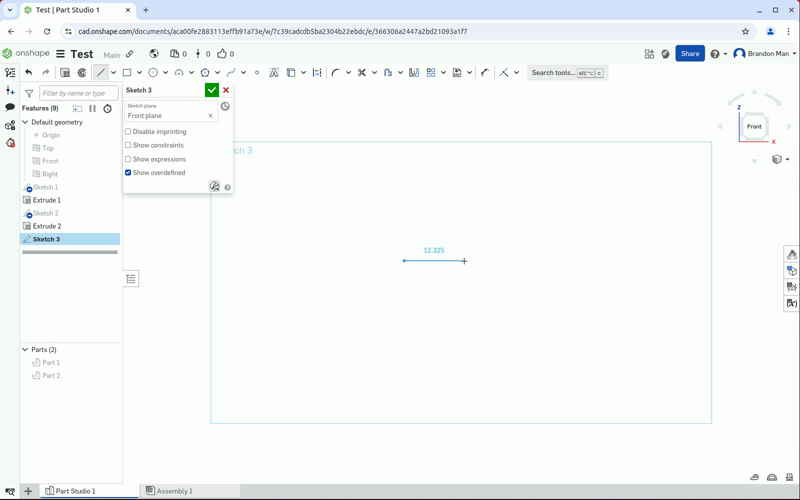
key_up(shift)
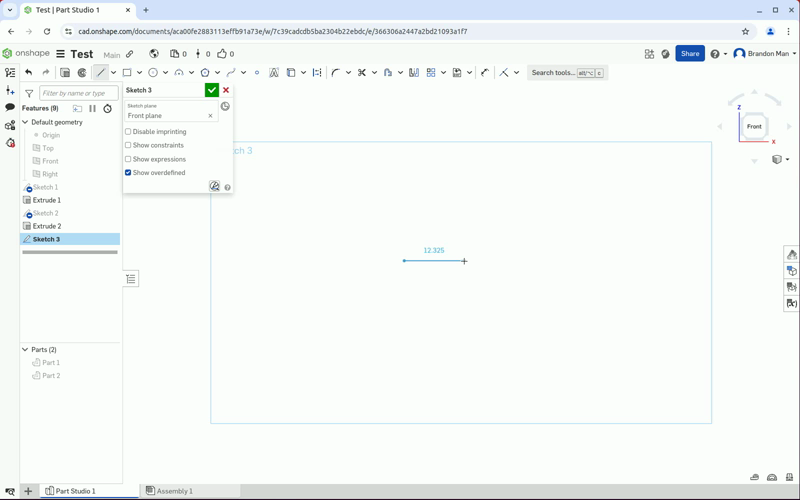
key_down(shift)
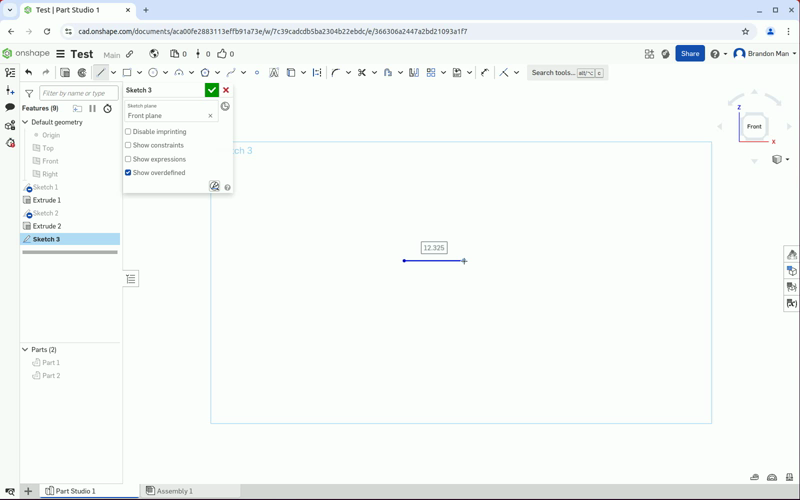
mouse_move(494, 260)
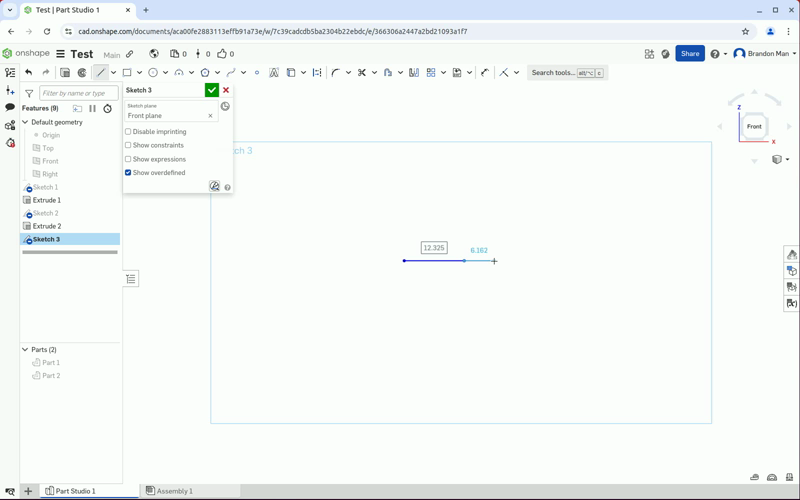
mouse_move(520, 260)
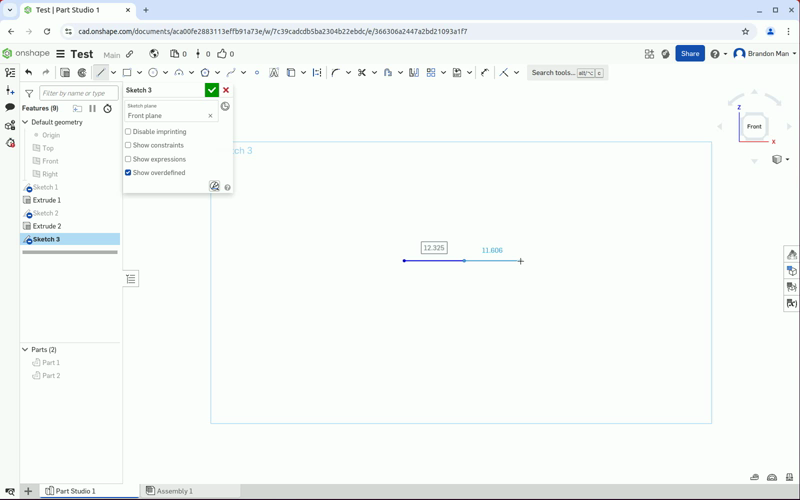
click(520, 260)
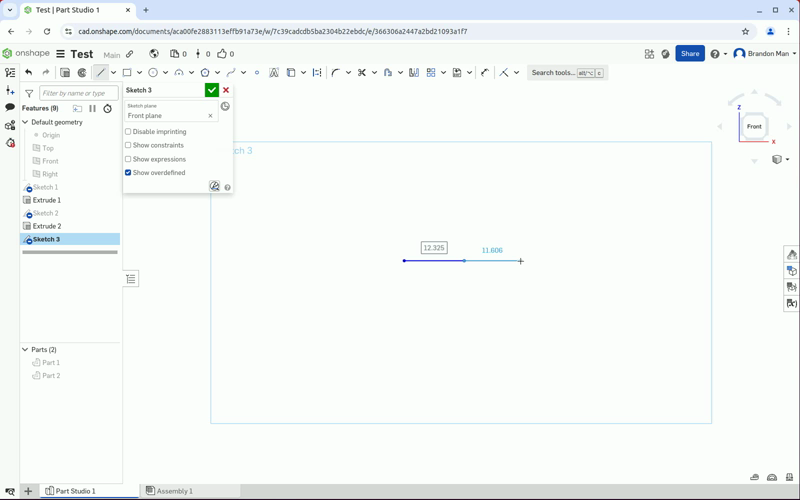
key_up(shift)
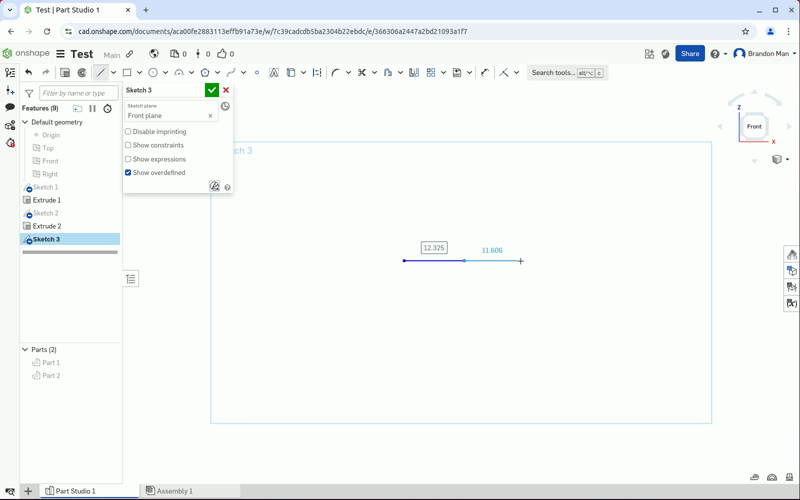
key_down(shift)
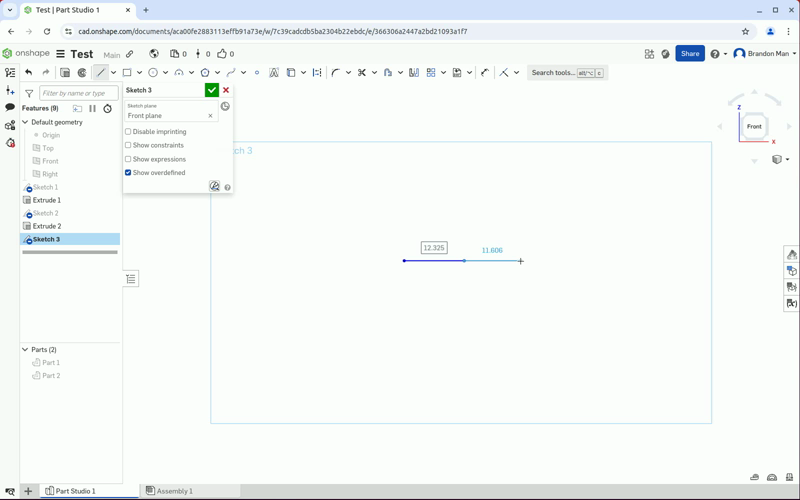
mouse_move(550, 260)
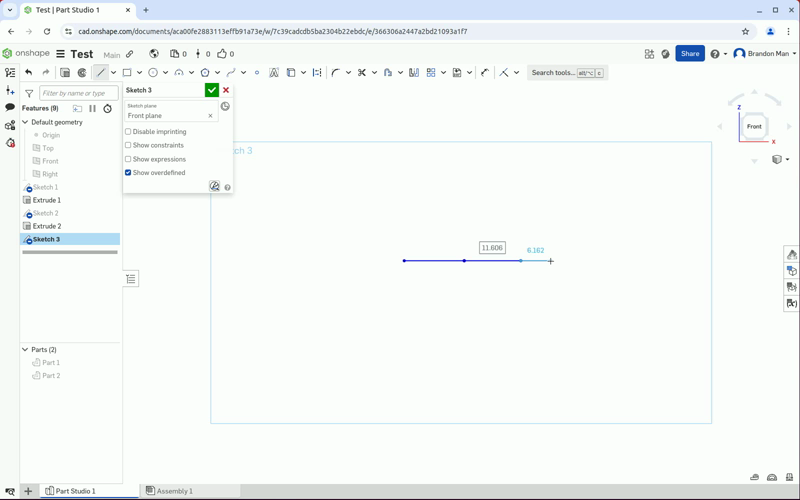
mouse_move(520, 242)
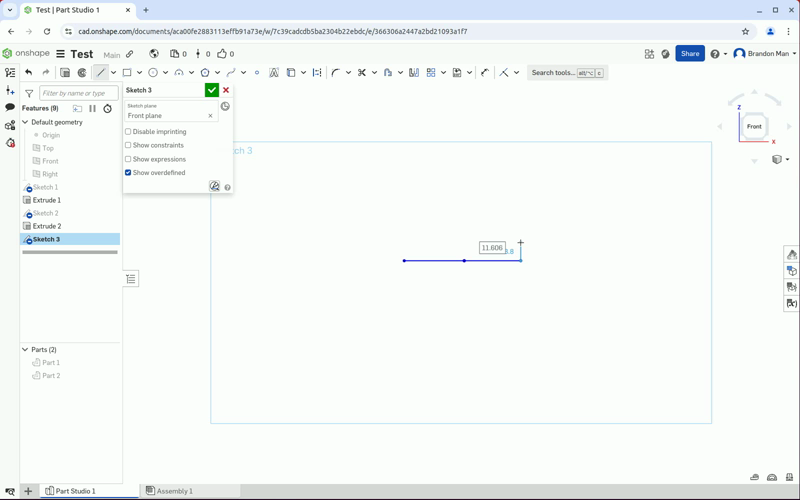
click(520, 242)
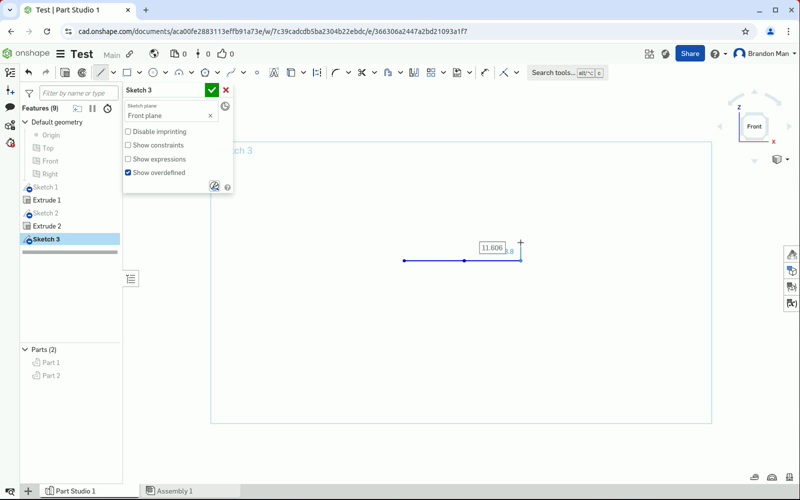
key_up(shift)
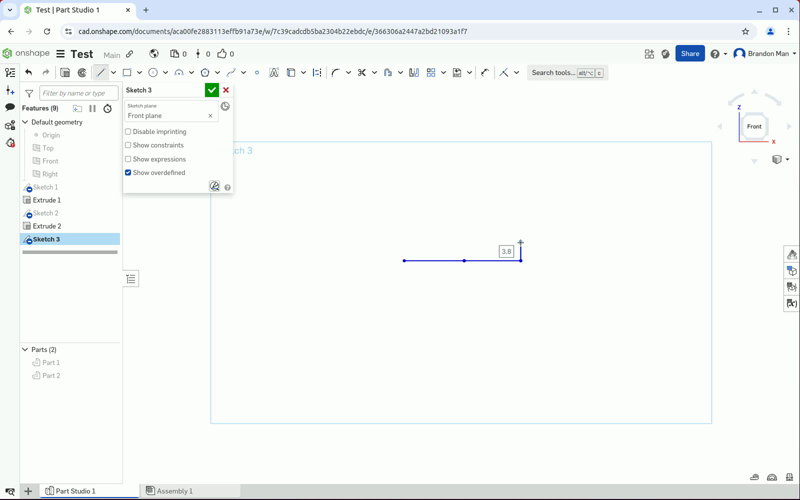
key_down(shift)
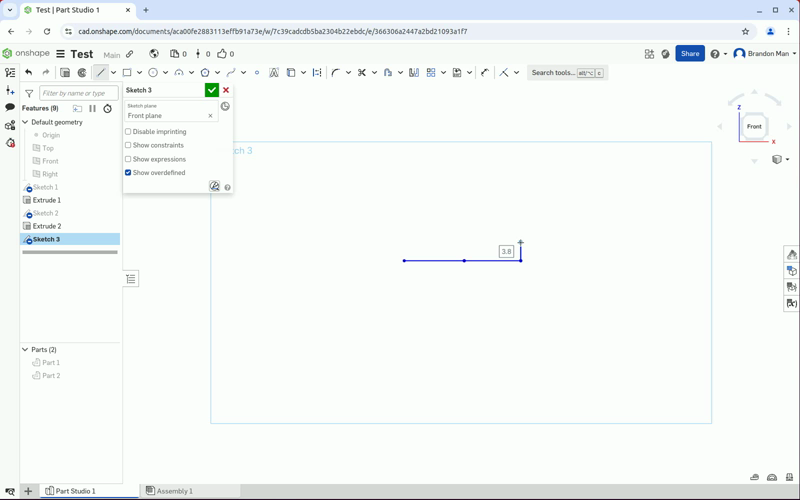
mouse_move(404, 242)
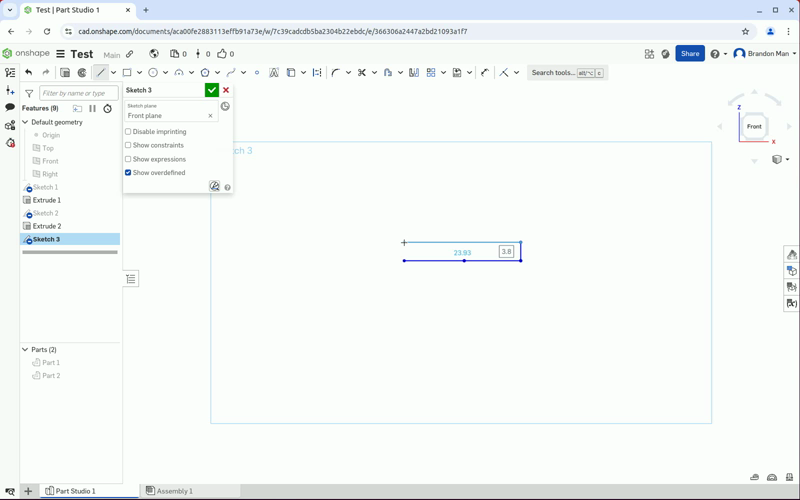
click(404, 242)
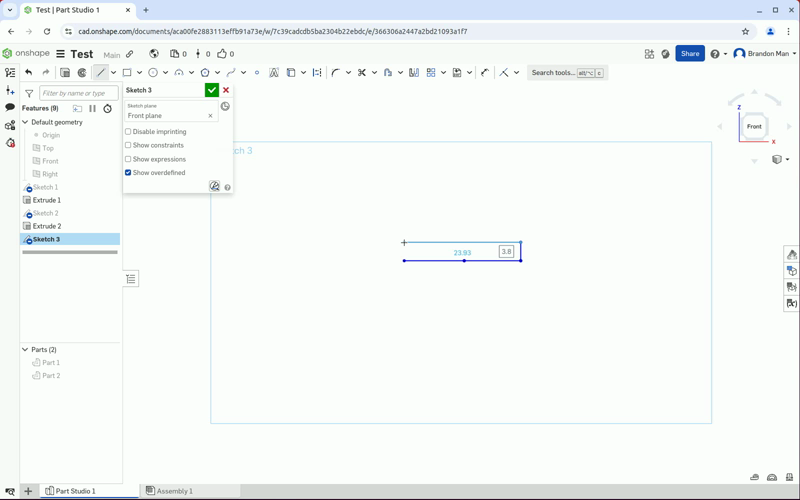
key_up(shift)
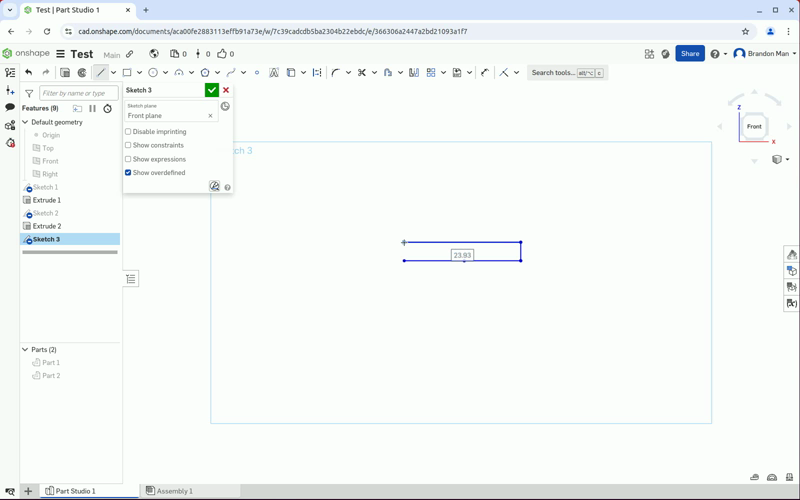
mouse_move(434, 242)
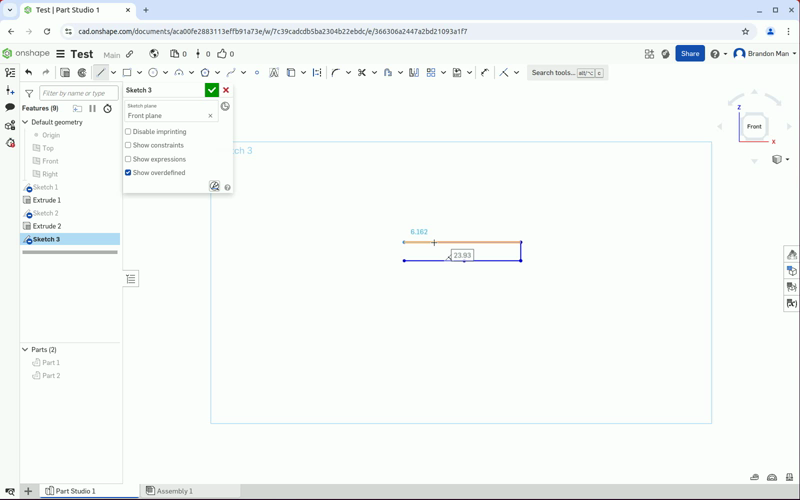
key_down(shift)
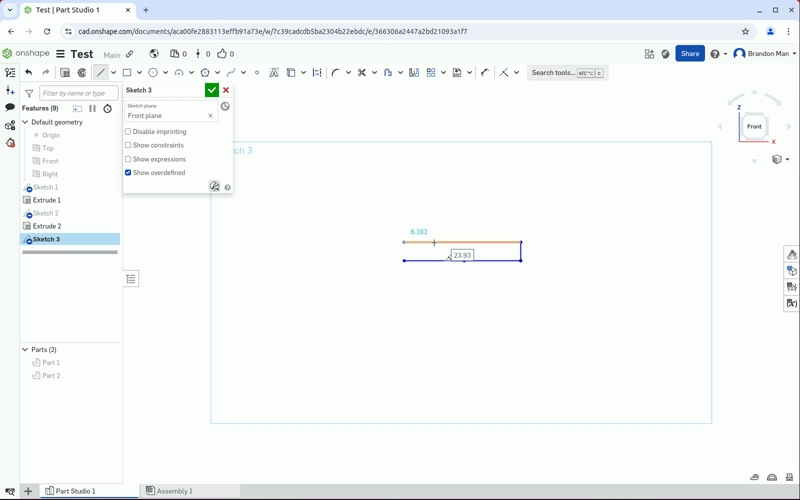
mouse_move(404, 260)
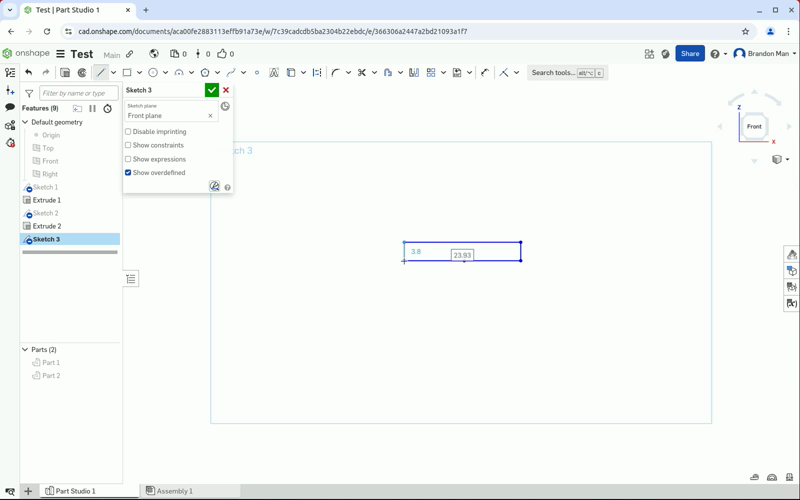
key_up(shift)
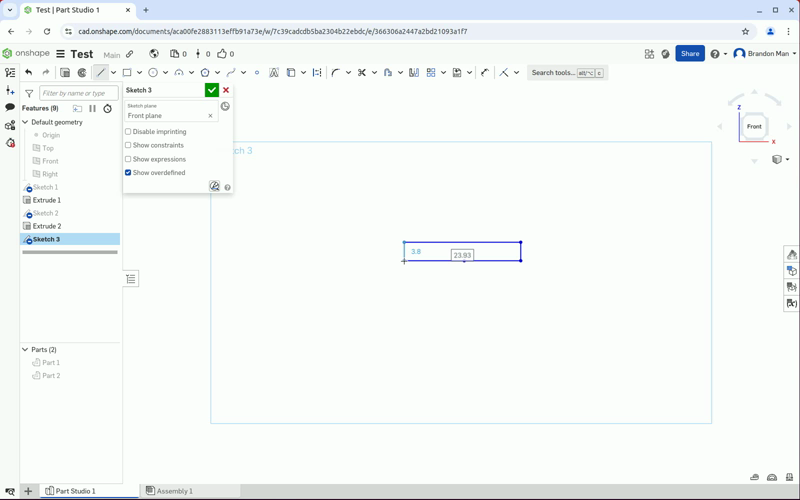
click(404, 260)
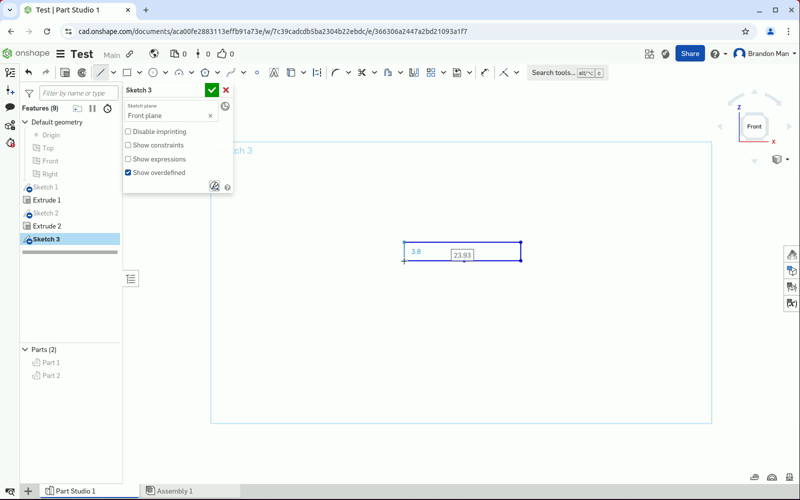
key(esc)
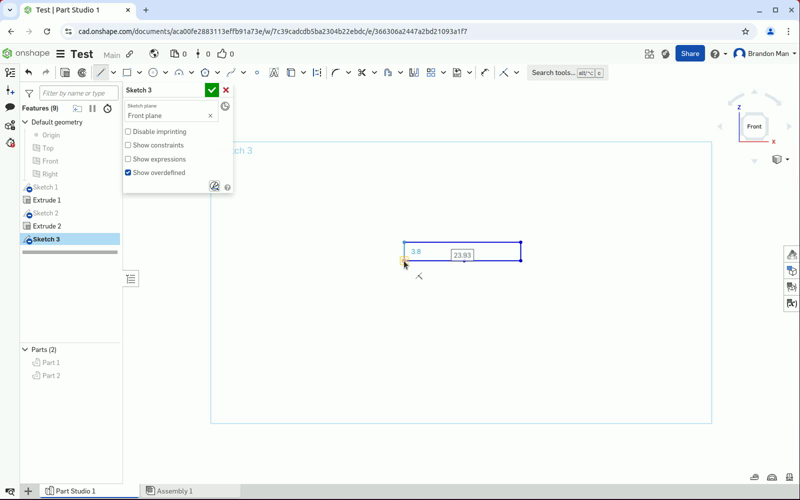
mouse_move(406, 251)
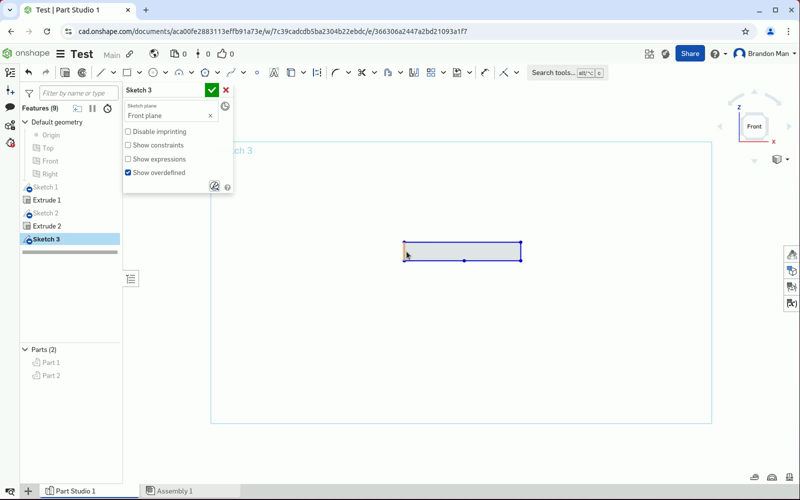
click(406, 251)
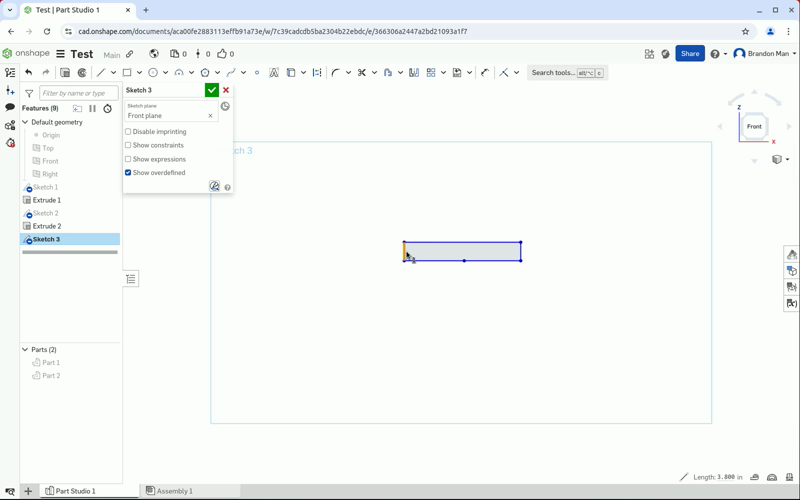
mouse_move(73, 352)
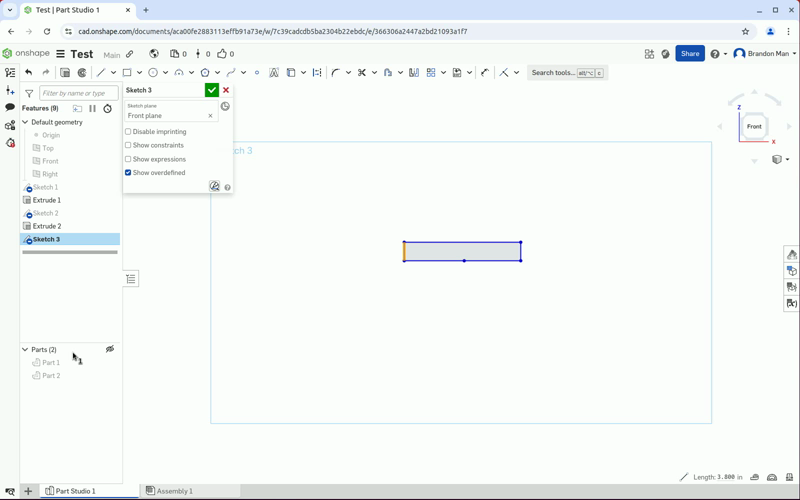
key(shift+y)
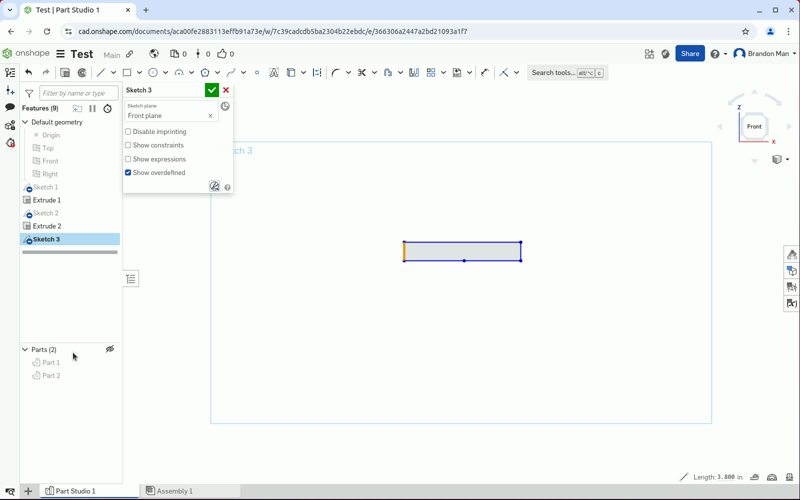
key(shift+e)
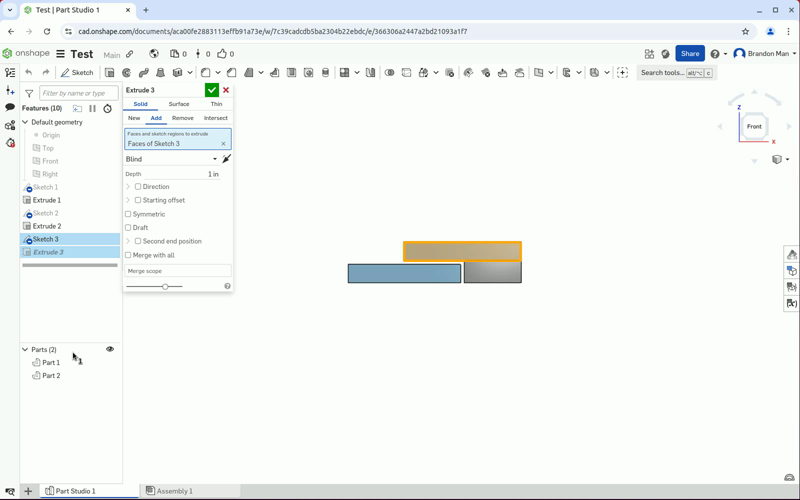
mouse_move(143, 106)
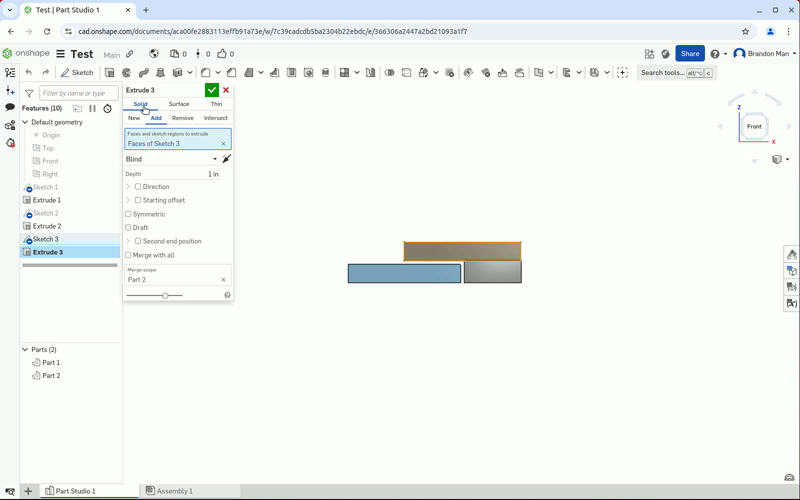
click(143, 106)
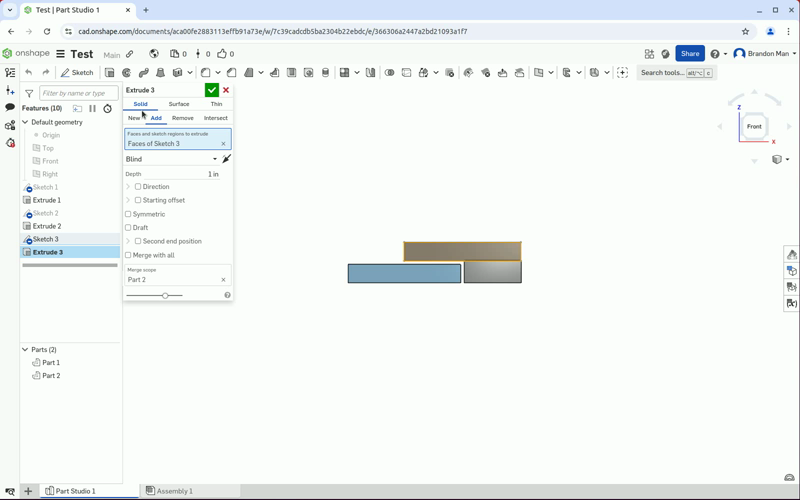
mouse_move(137, 120)
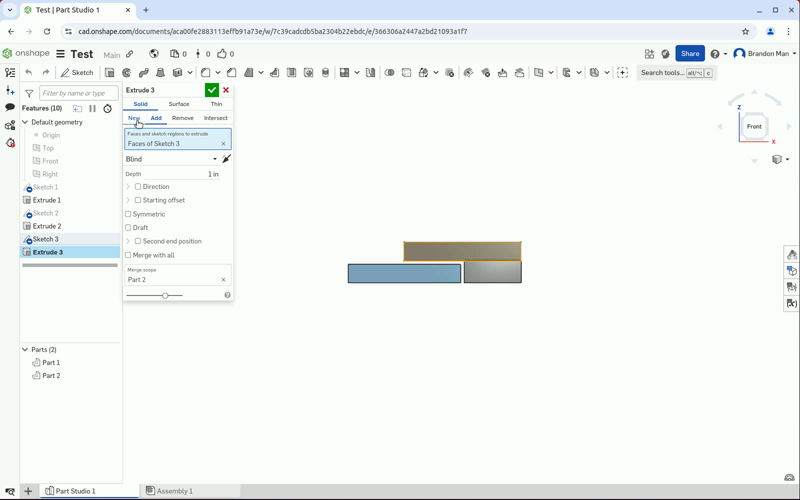
click(137, 120)
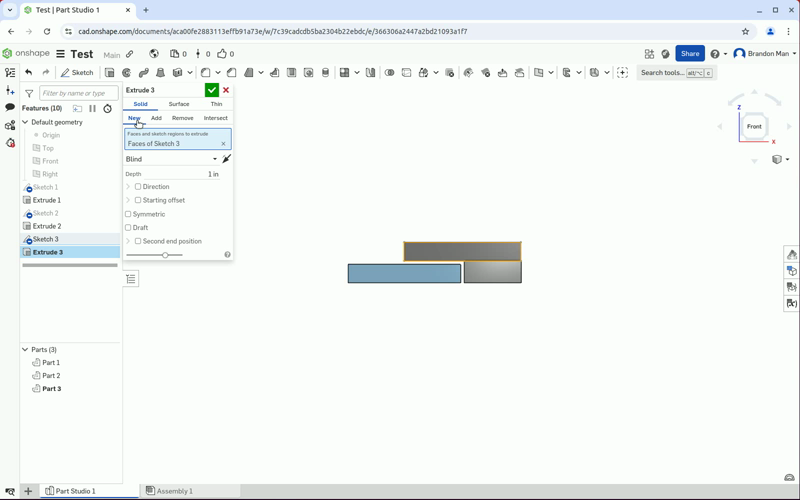
key(tab, 4)
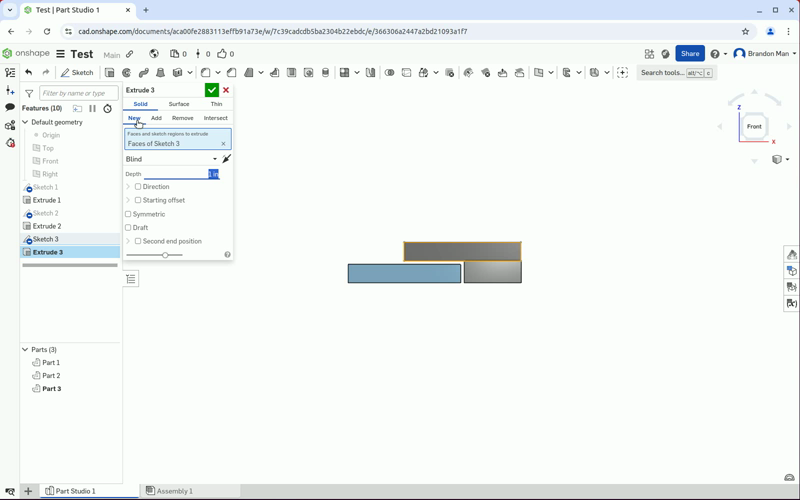
text(19.257)
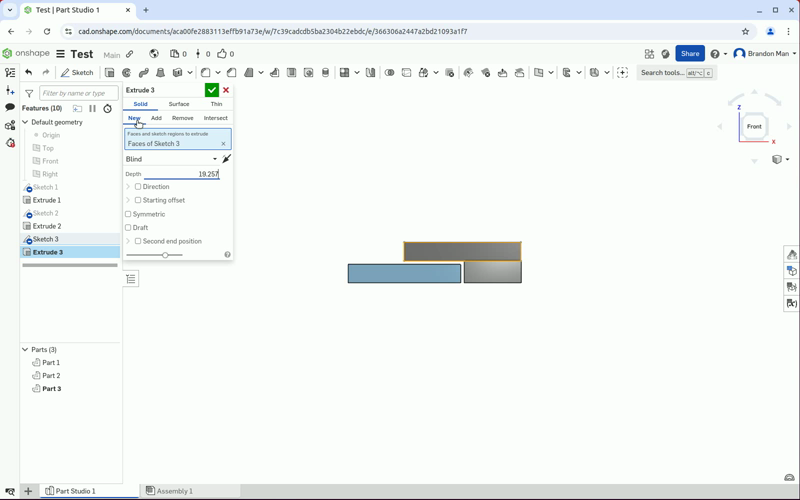
key(enter)
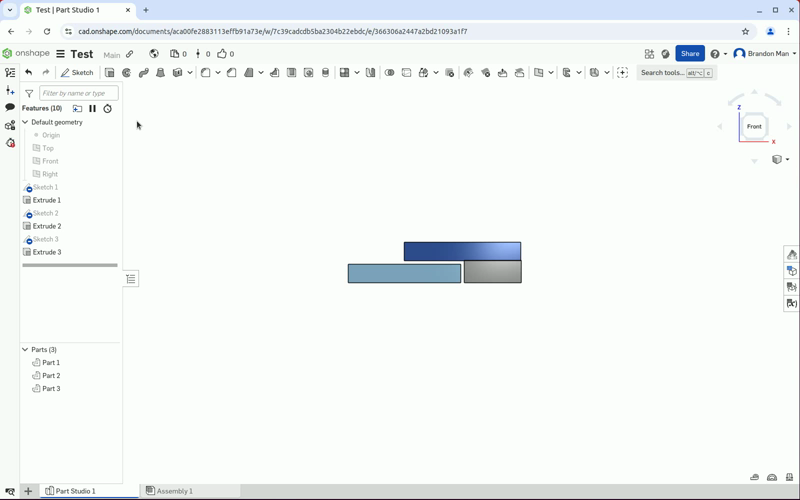
key(shift+h)
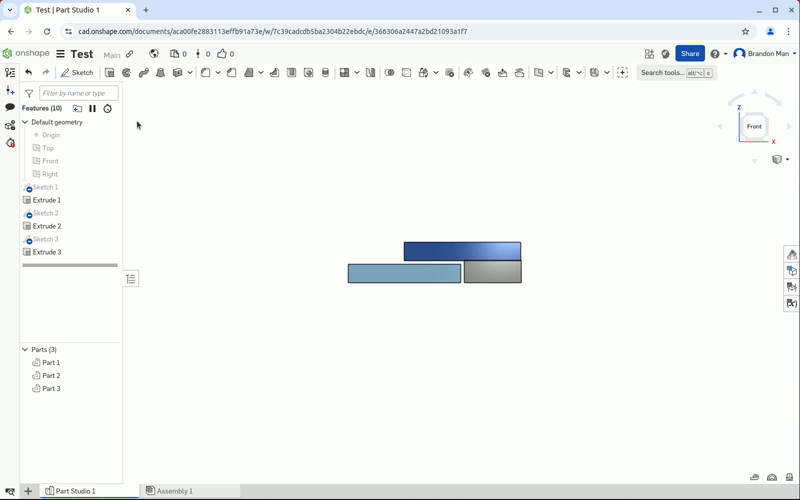
key(shift+h)
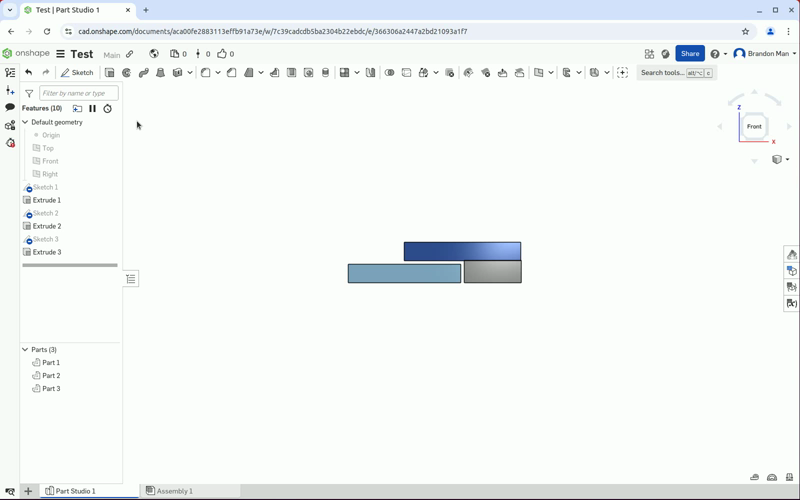
mouse_move(73, 189)
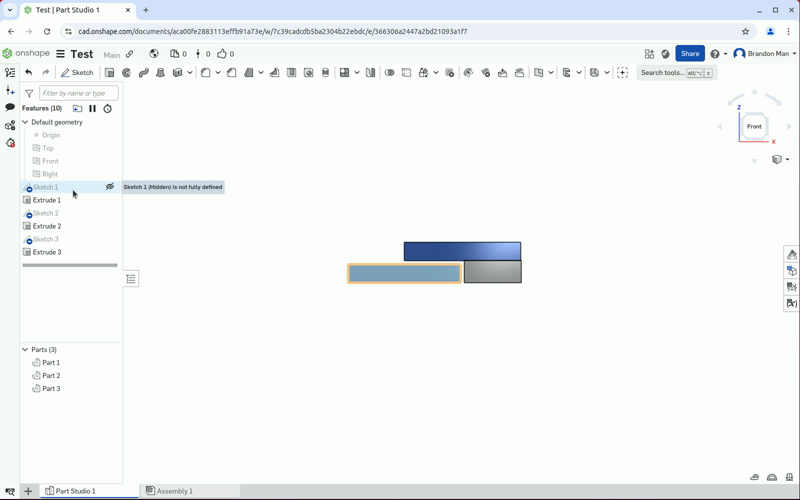
click(73, 189)
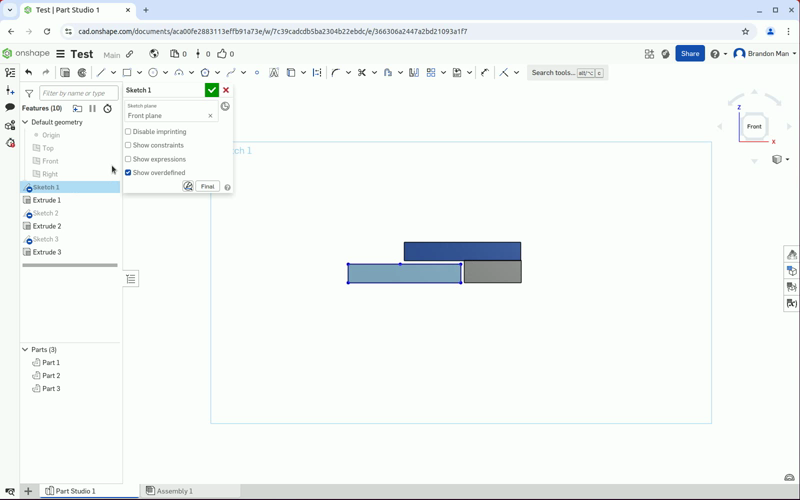
mouse_move(229, 92)
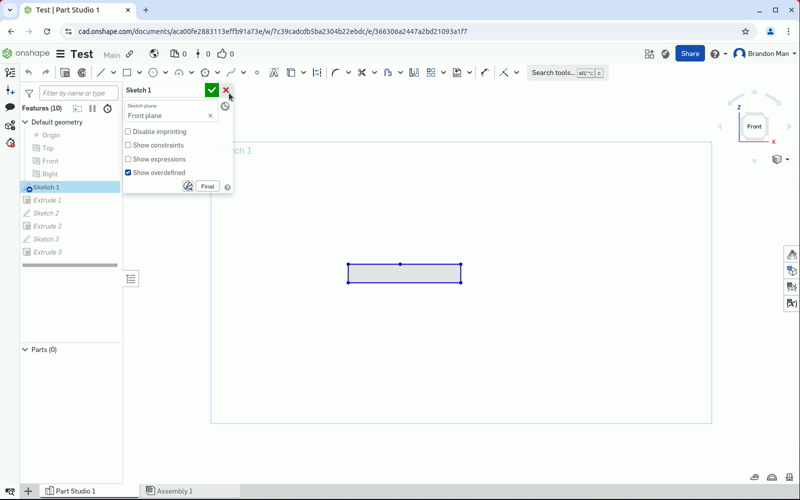
click(229, 92)
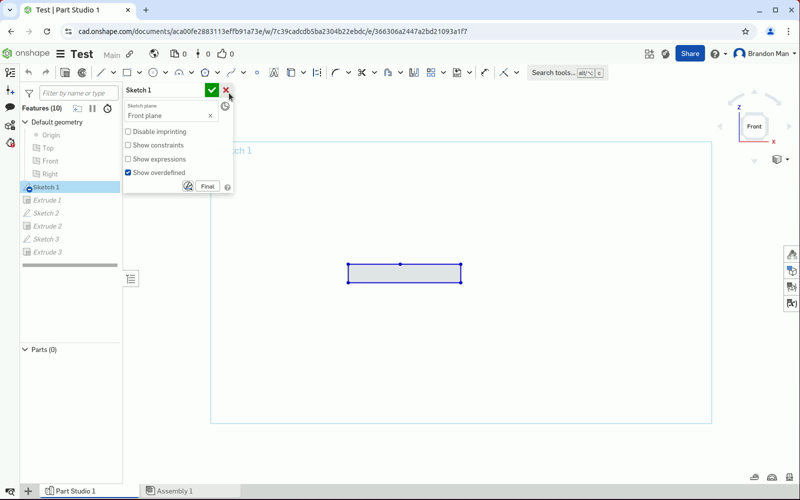
key(shift+s)
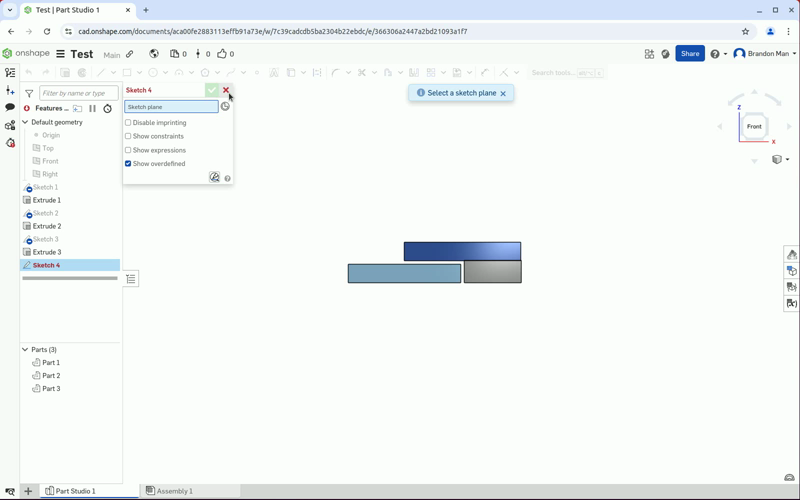
mouse_move(73, 163)
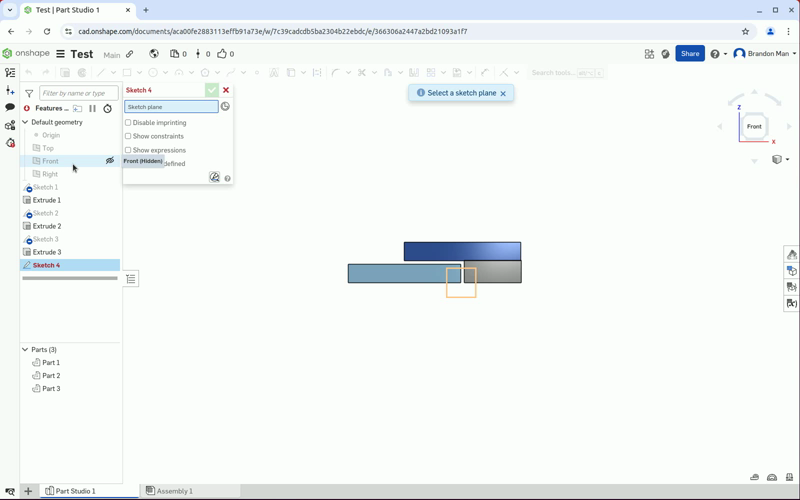
click(73, 163)
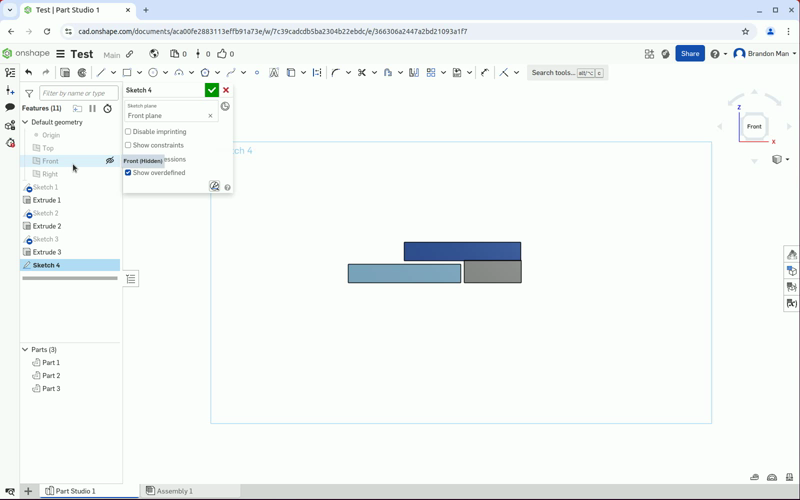
mouse_move(73, 352)
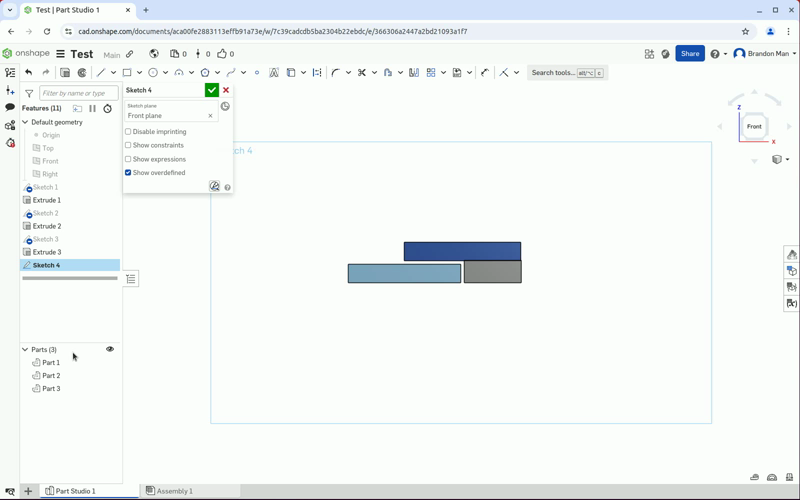
key(y)
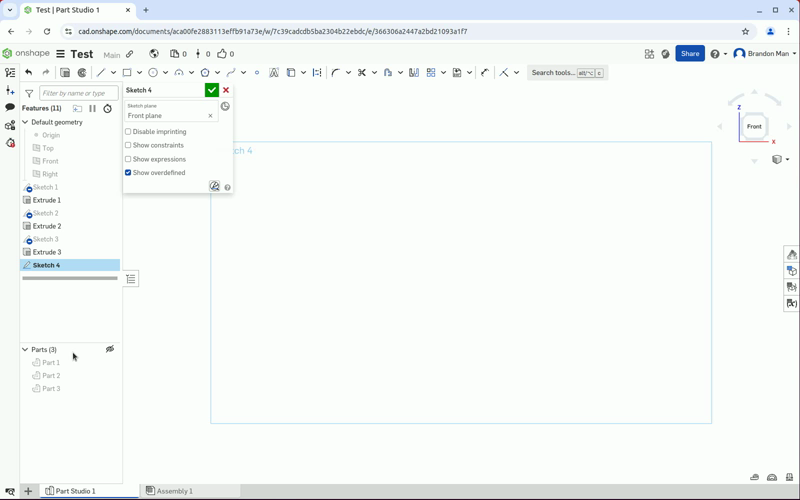
key(l)
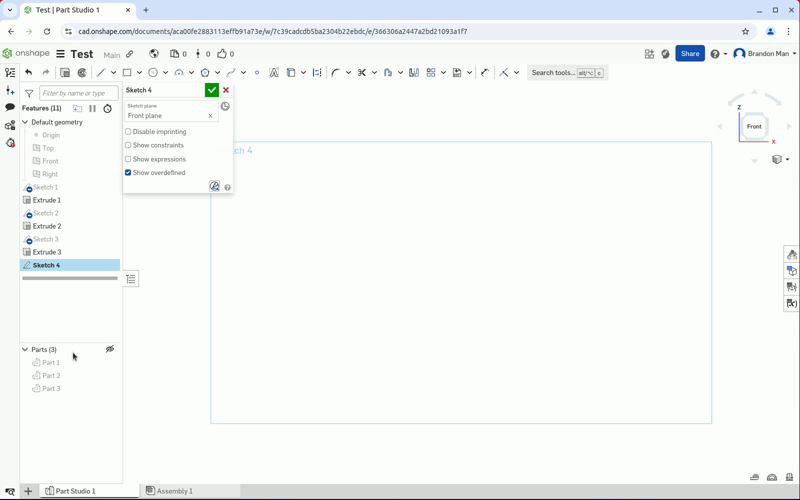
key_down(shift)
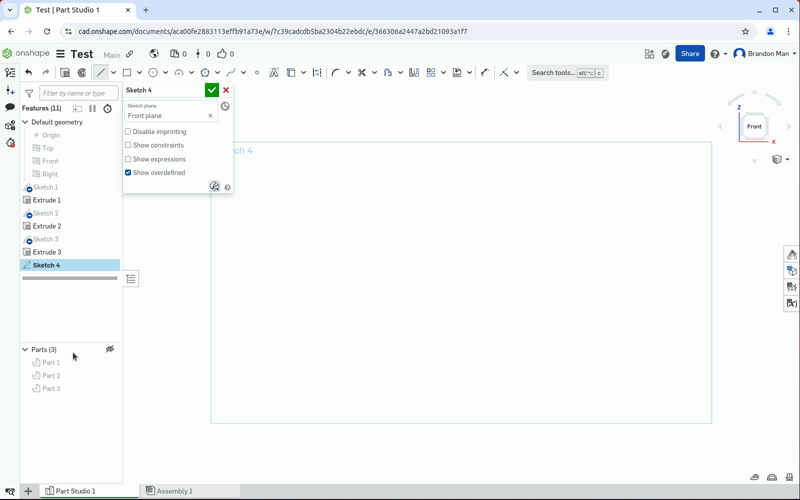
mouse_move(348, 264)
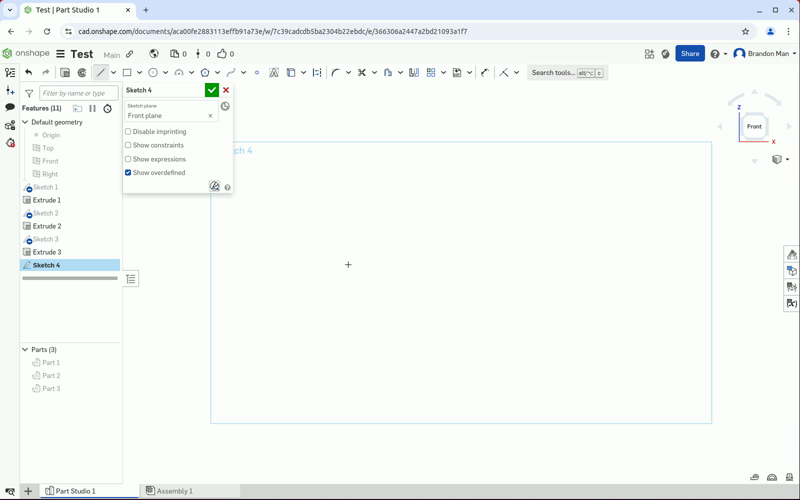
click(348, 264)
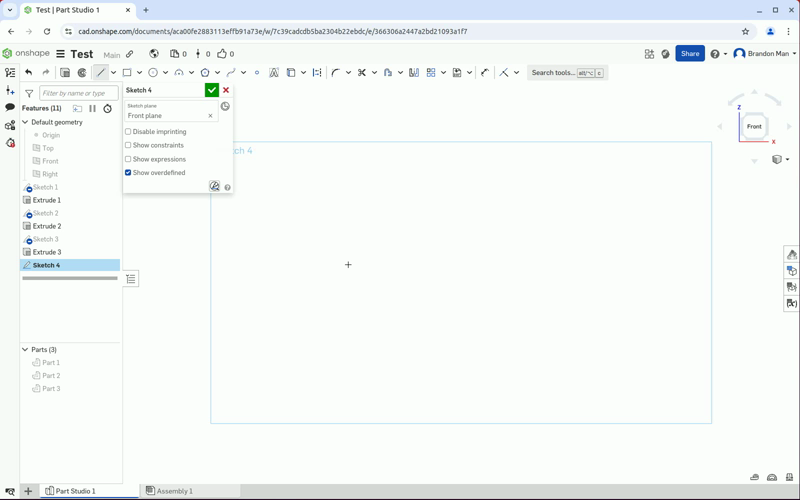
key_up(shift)
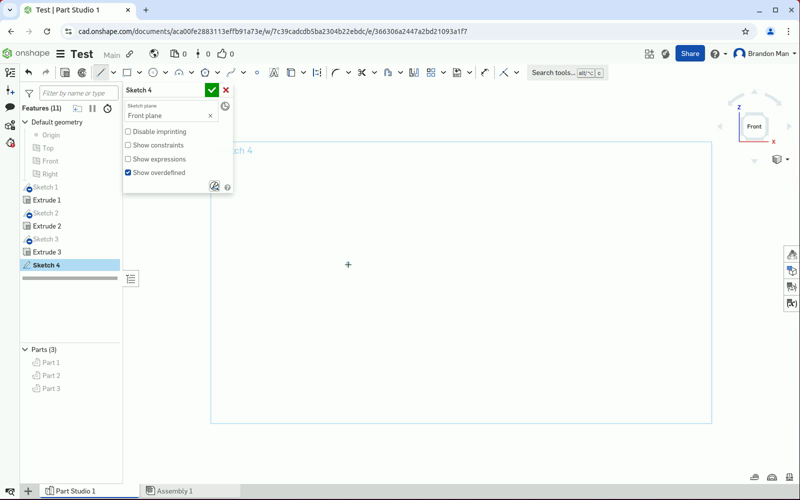
key_down(shift)
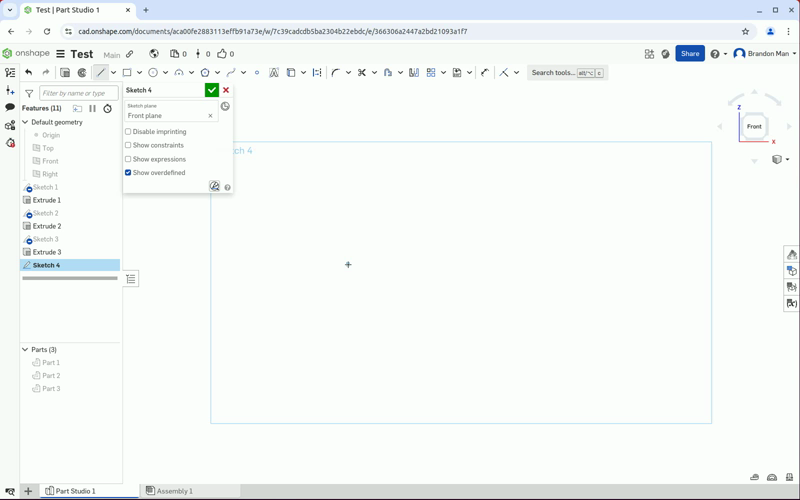
mouse_move(378, 264)
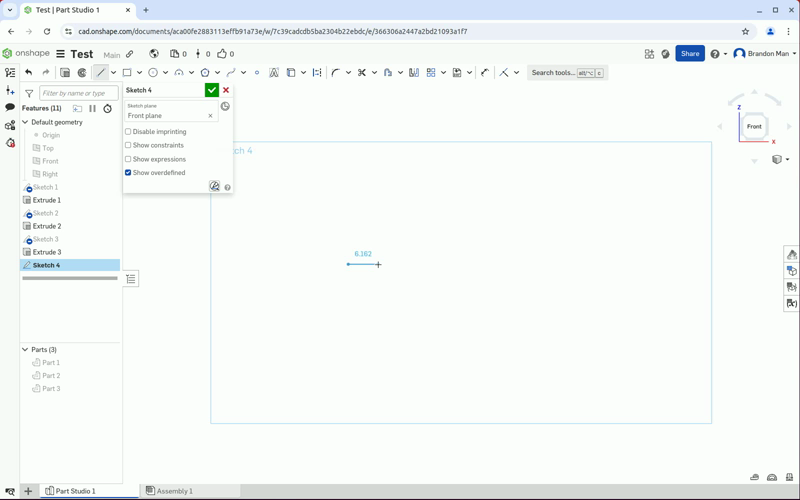
mouse_move(401, 264)
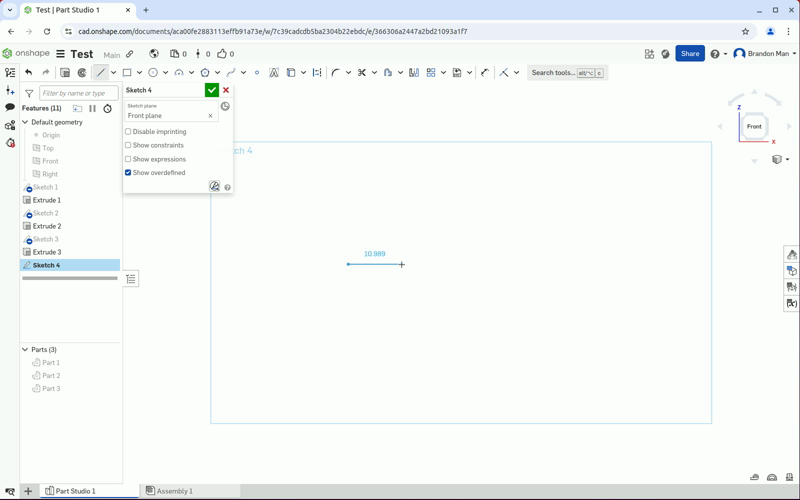
click(401, 264)
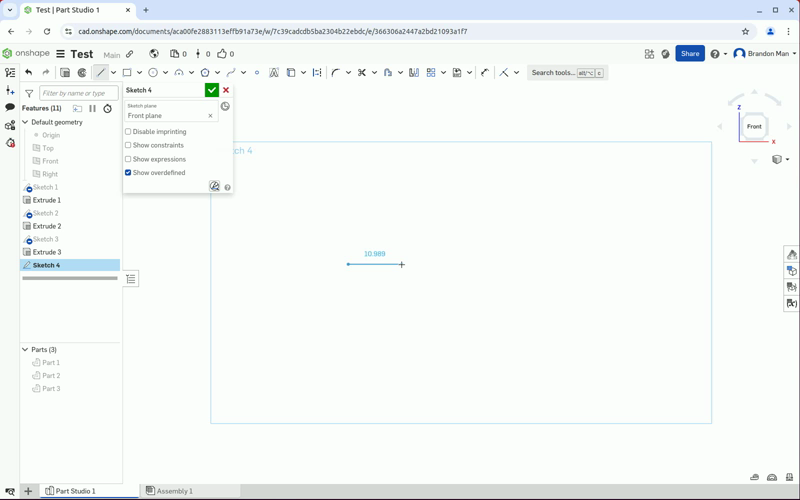
key_up(shift)
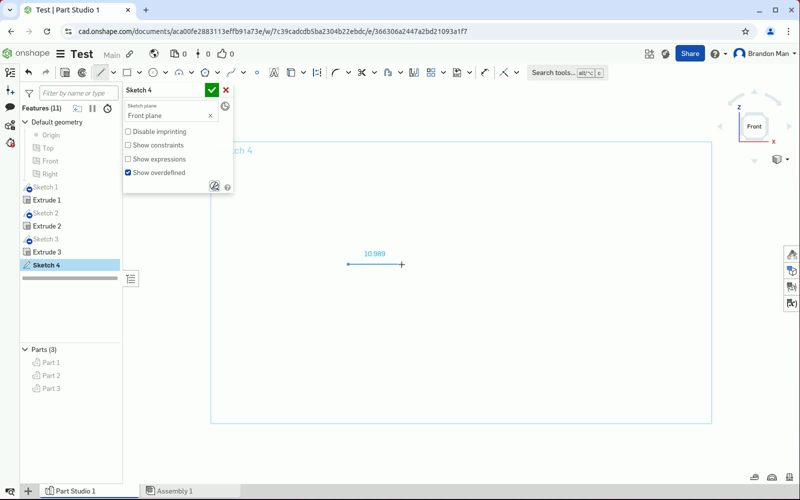
key_down(shift)
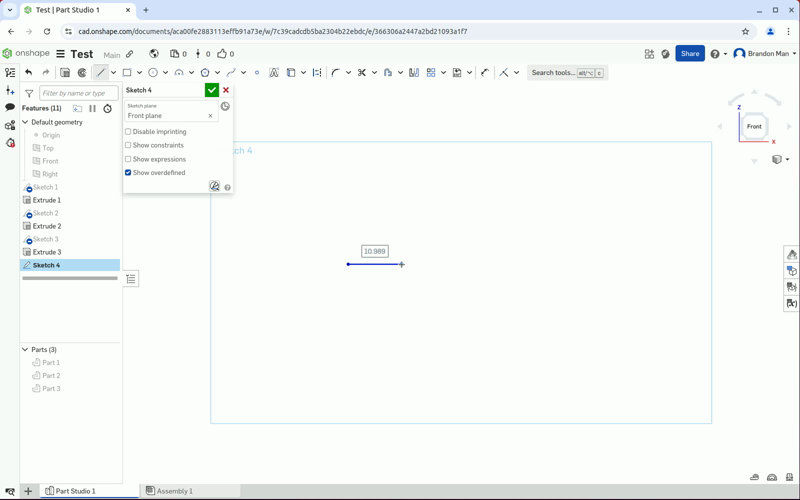
mouse_move(431, 264)
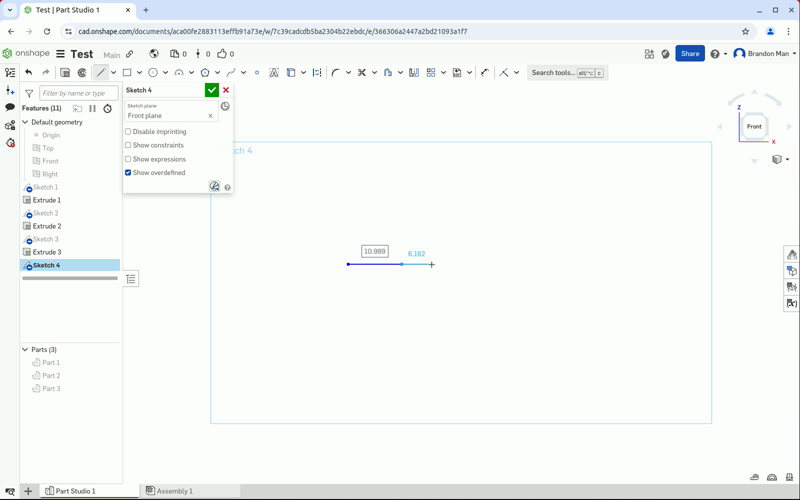
mouse_move(401, 241)
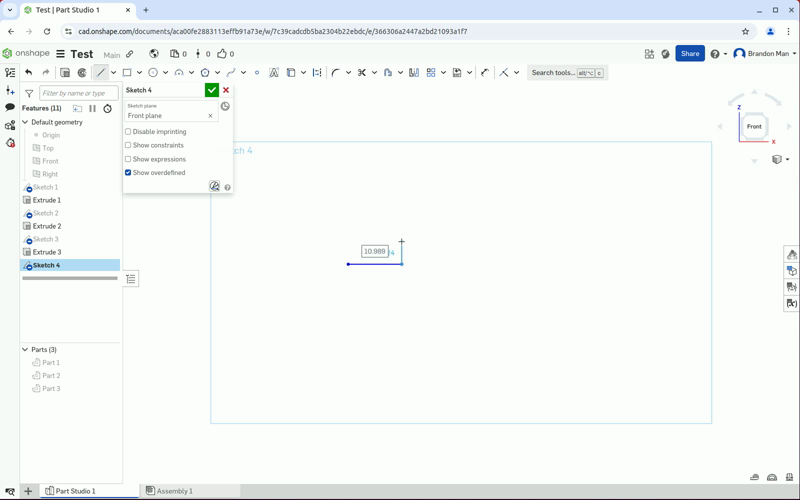
click(401, 241)
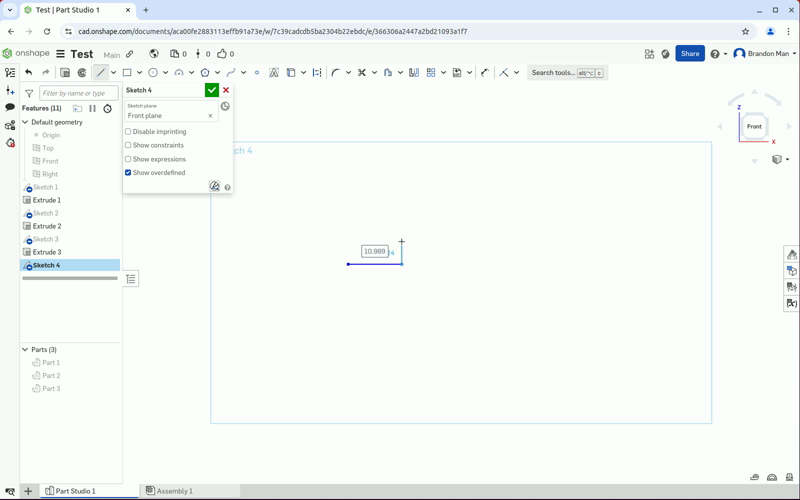
key_up(shift)
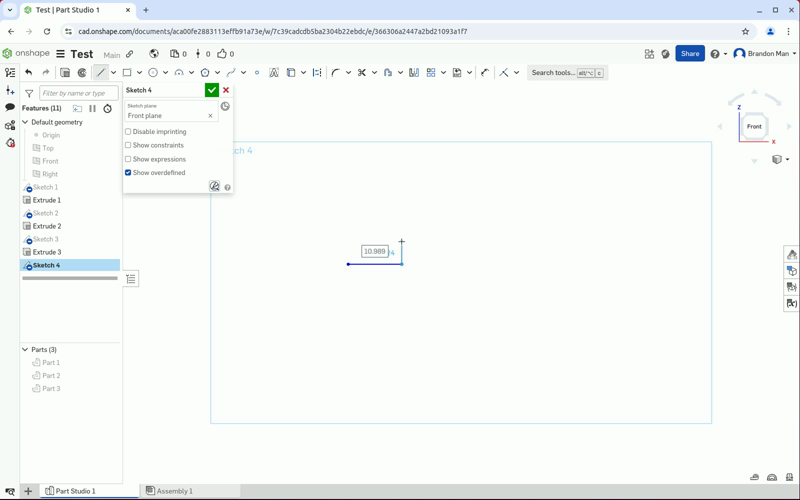
key_down(shift)
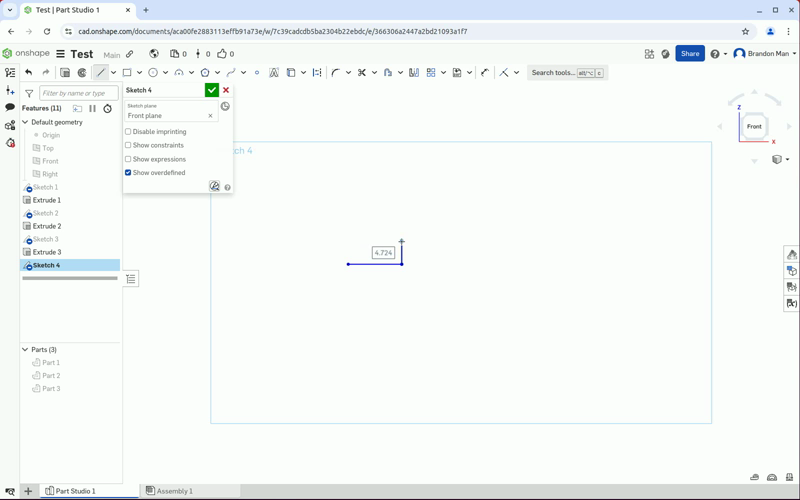
mouse_move(431, 241)
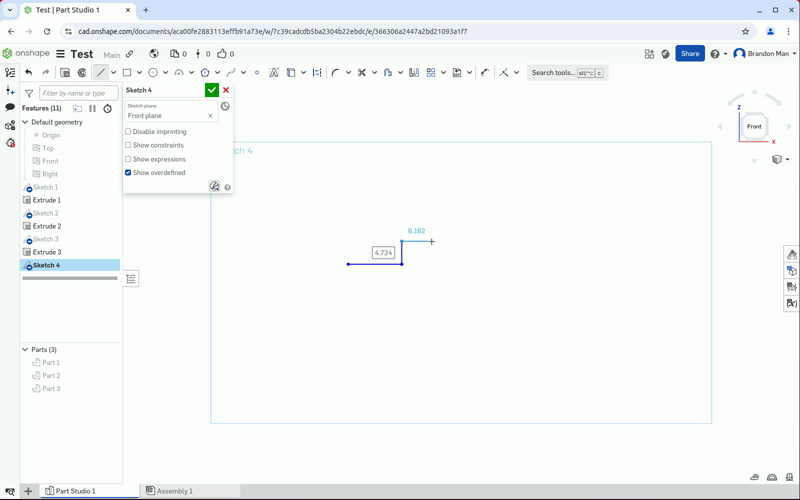
mouse_move(348, 241)
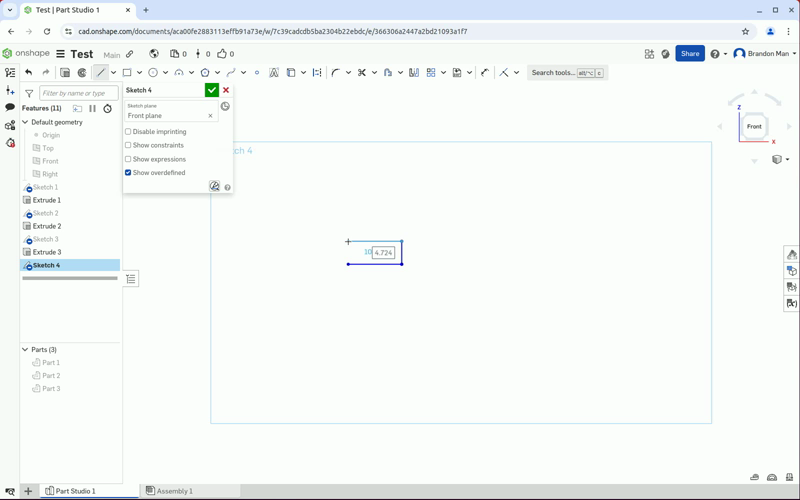
click(348, 241)
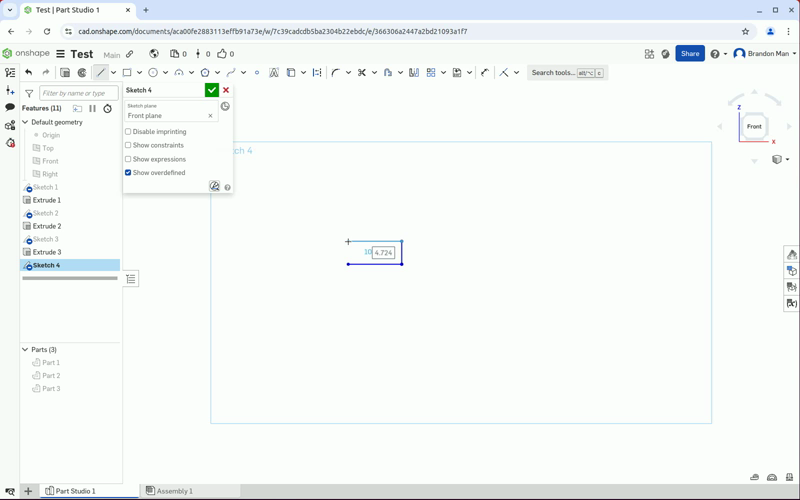
key_up(shift)
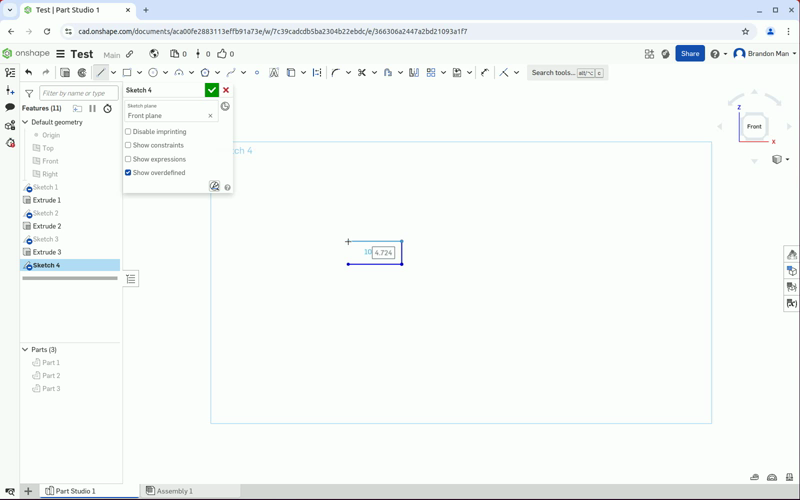
mouse_move(378, 241)
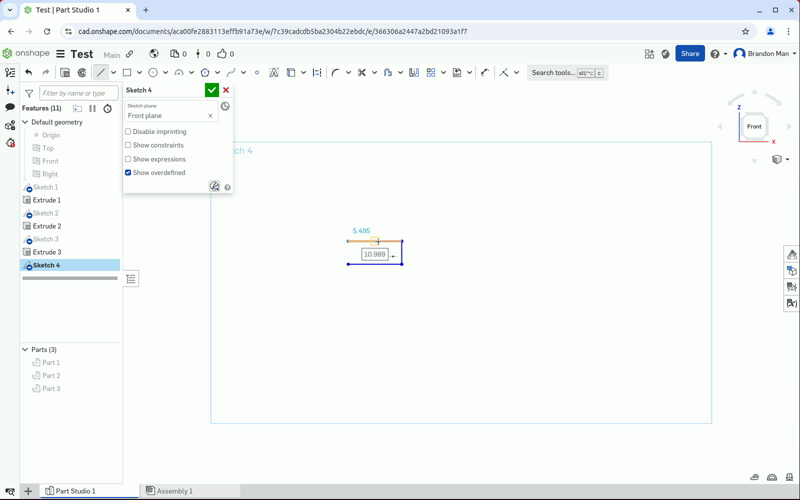
key_down(shift)
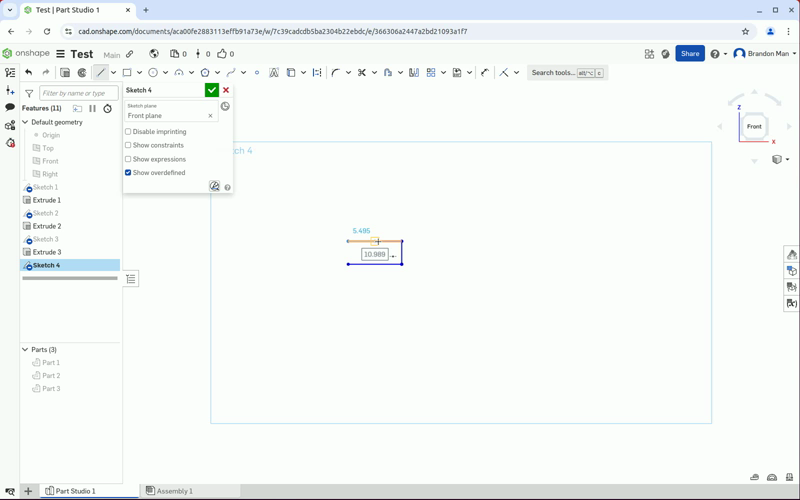
mouse_move(348, 264)
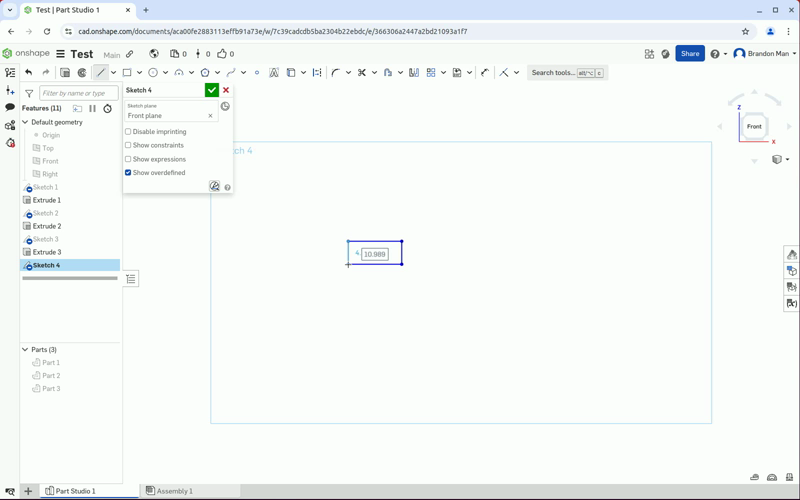
key_up(shift)
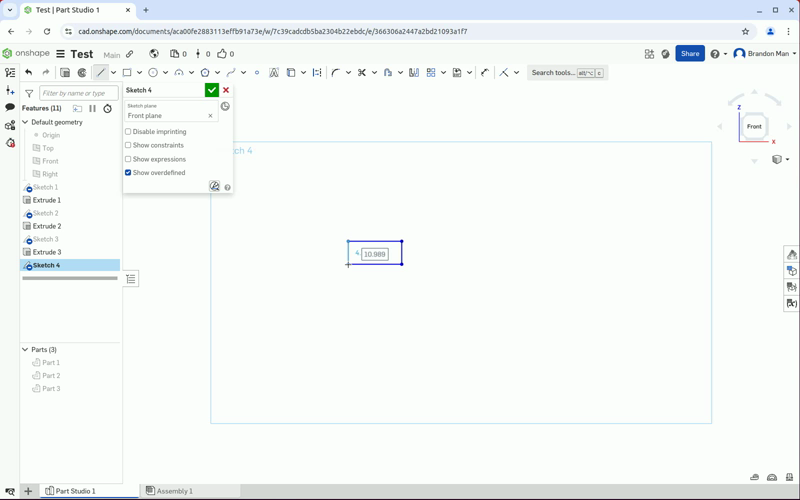
click(348, 264)
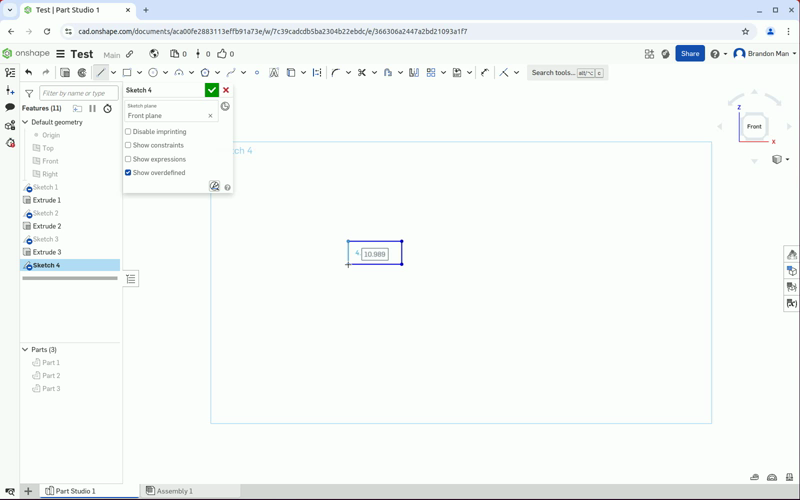
key(esc)
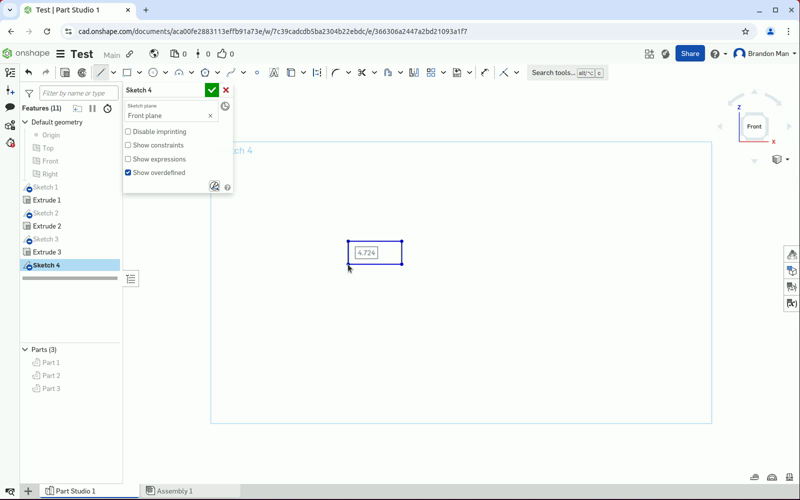
mouse_move(367, 248)
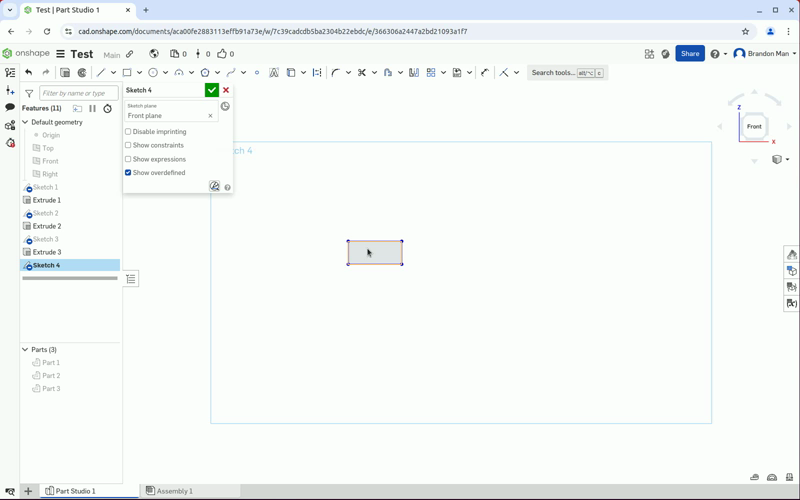
scroll(6)
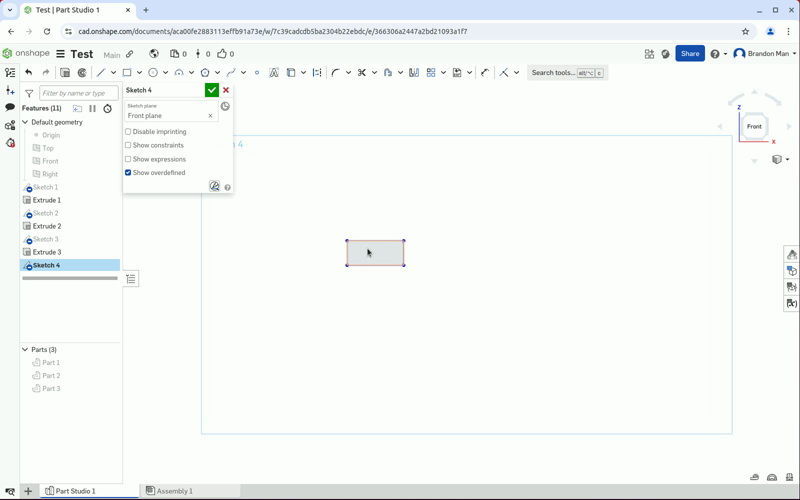
scroll(6)
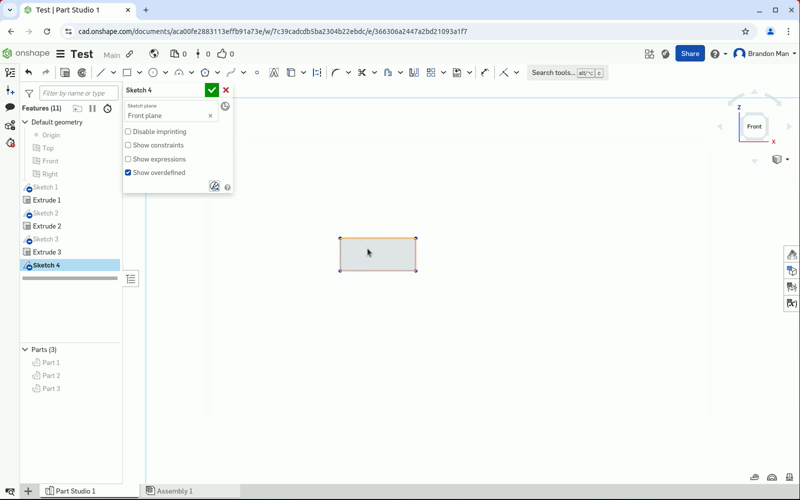
scroll(6)
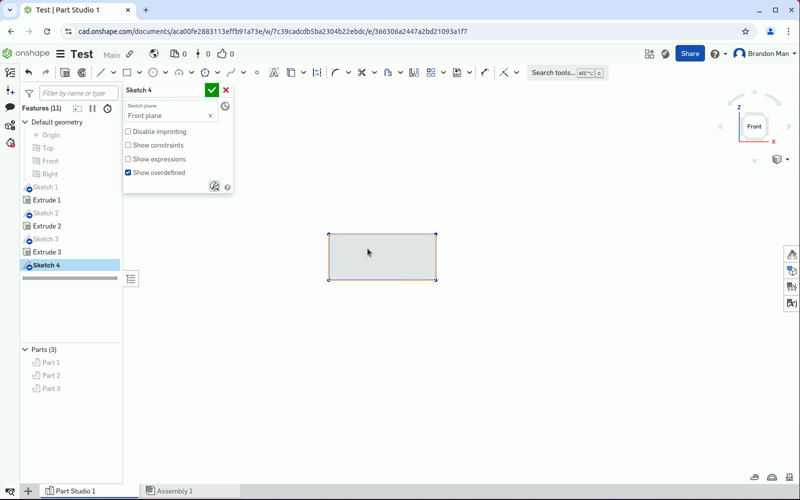
scroll(6)
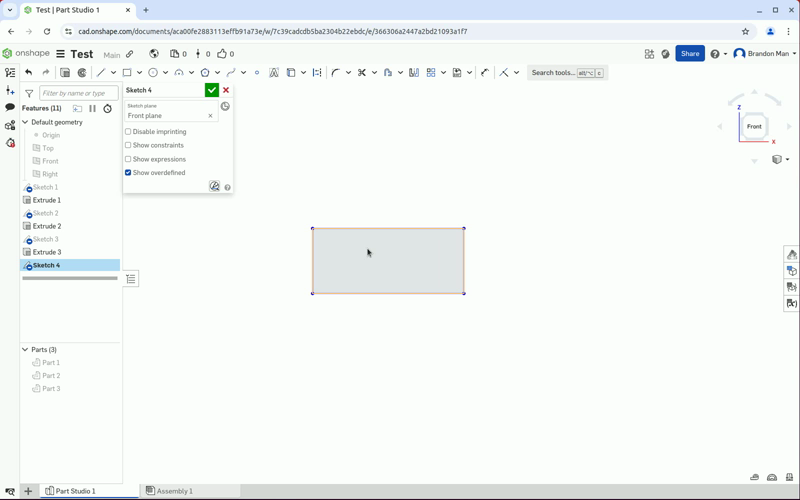
scroll(6)
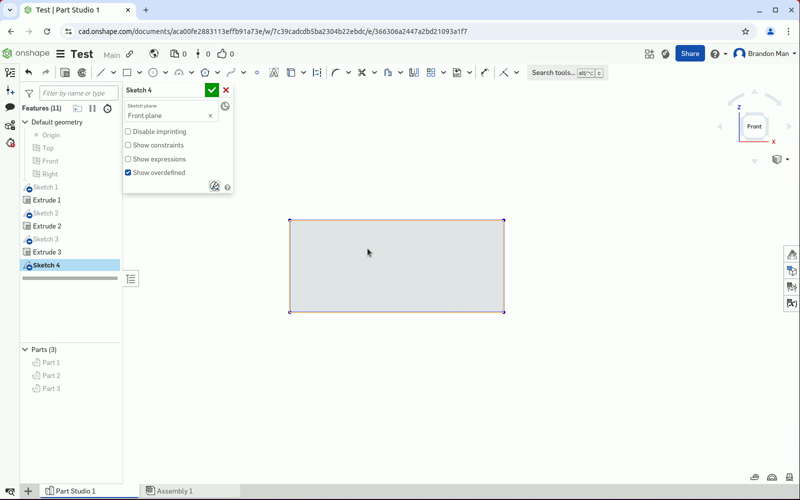
scroll(6)
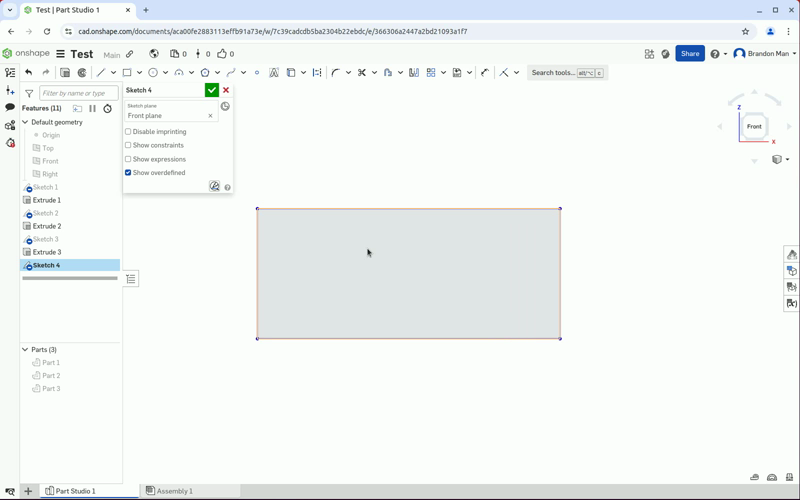
scroll(6)
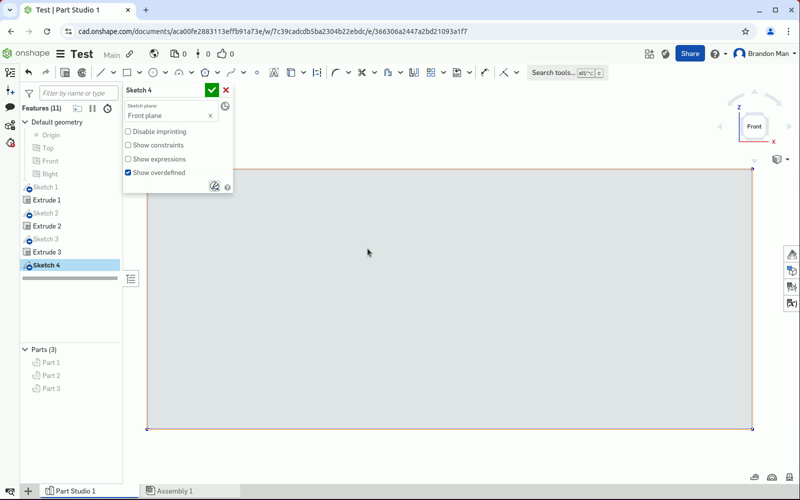
click(367, 248)
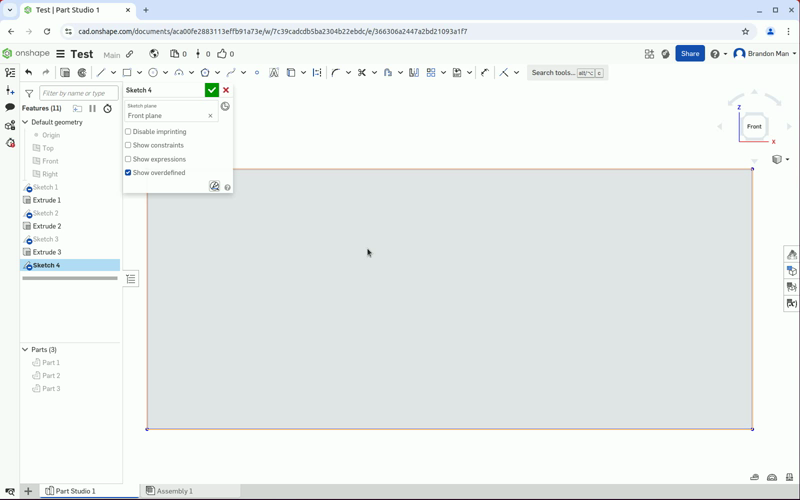
scroll(-6)
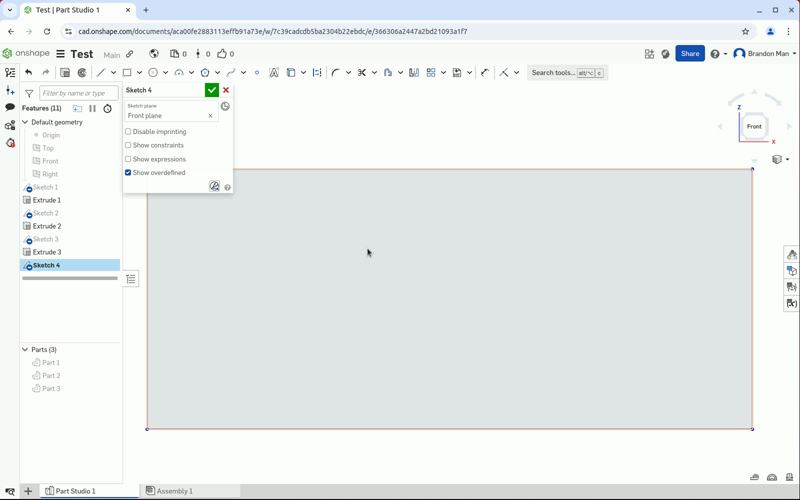
scroll(-6)
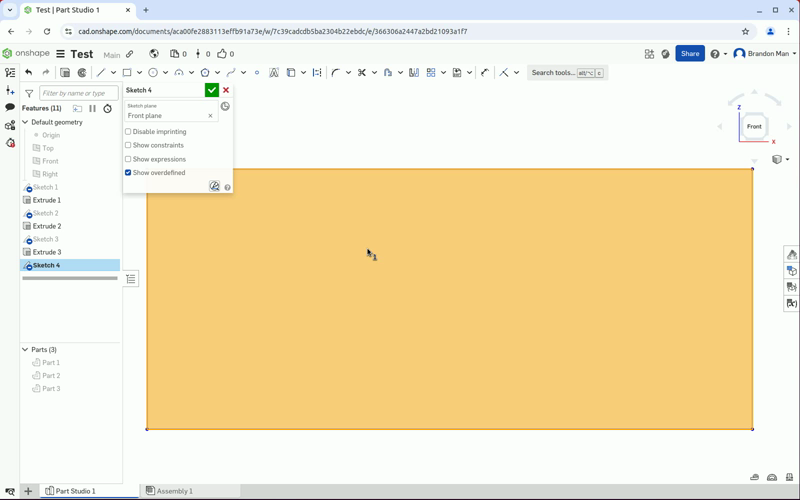
scroll(-6)
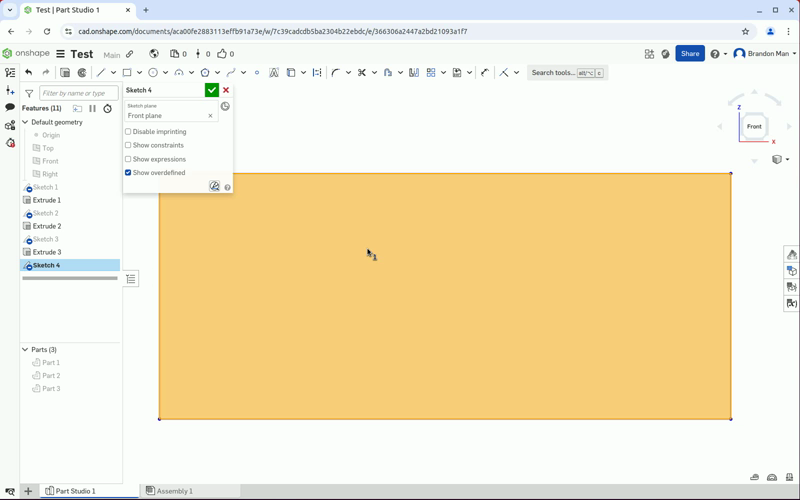
scroll(-6)
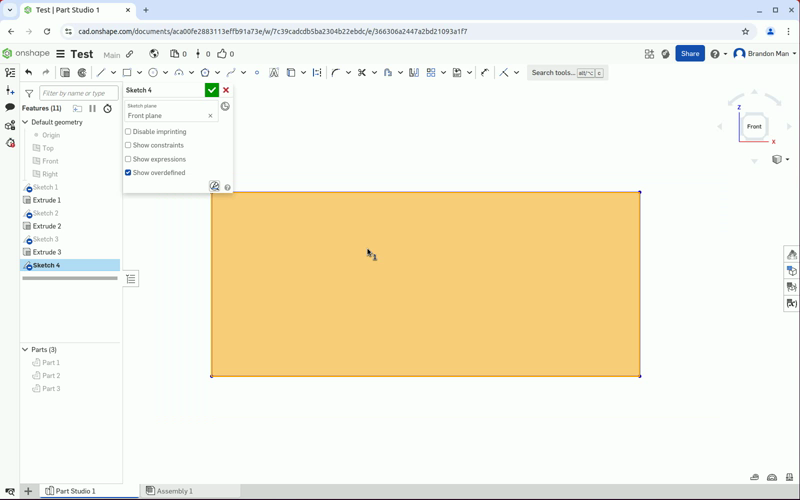
scroll(-6)
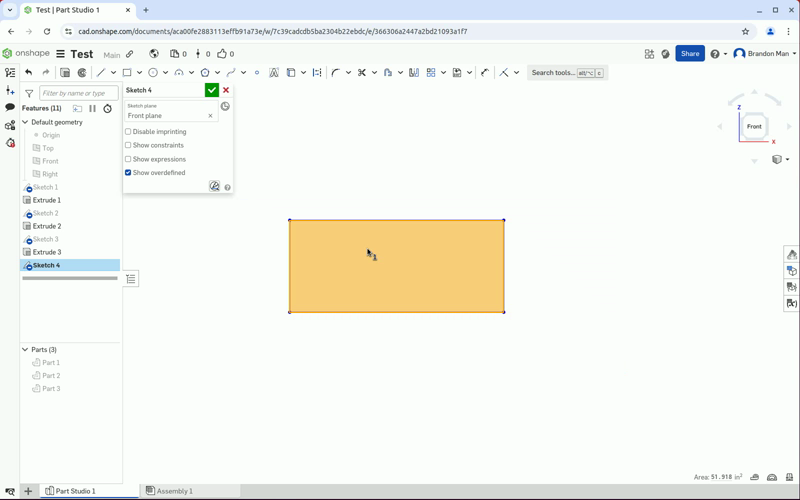
scroll(-6)
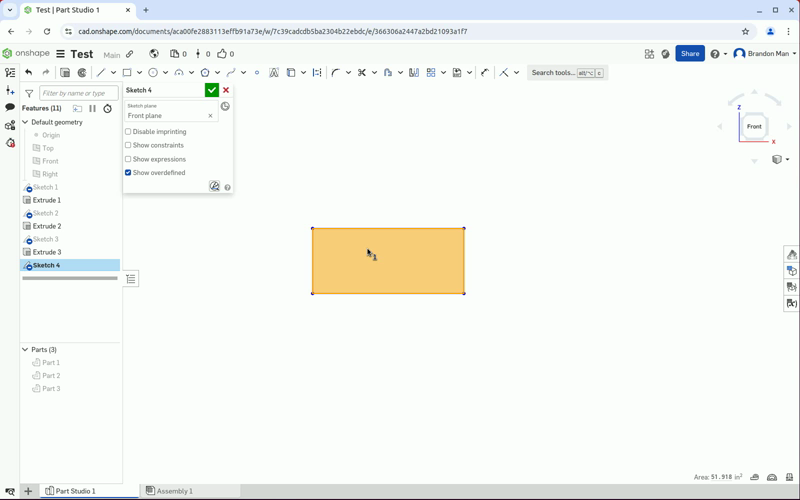
scroll(-6)
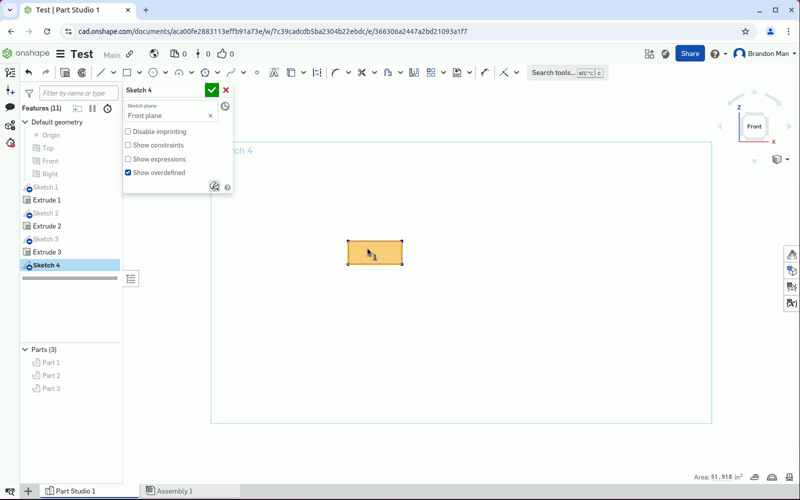
mouse_move(73, 352)
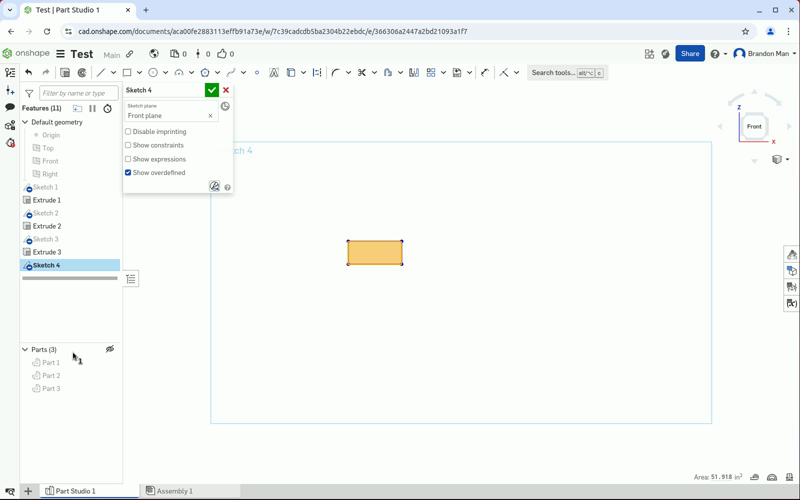
key(shift+y)
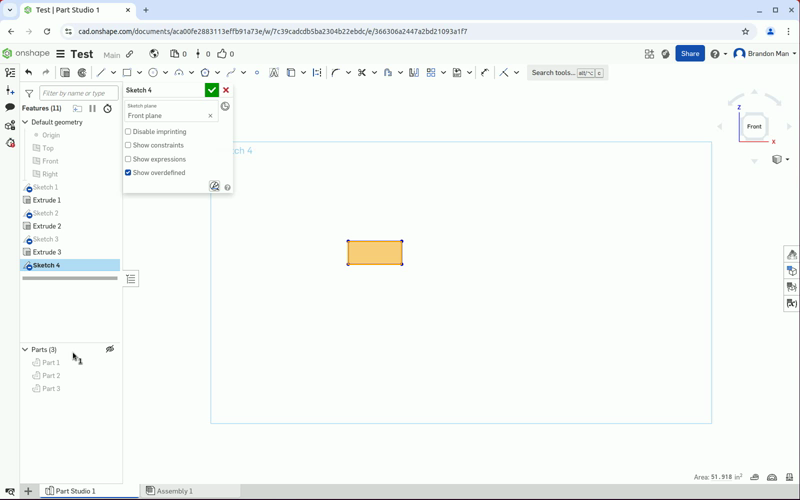
key(shift+e)
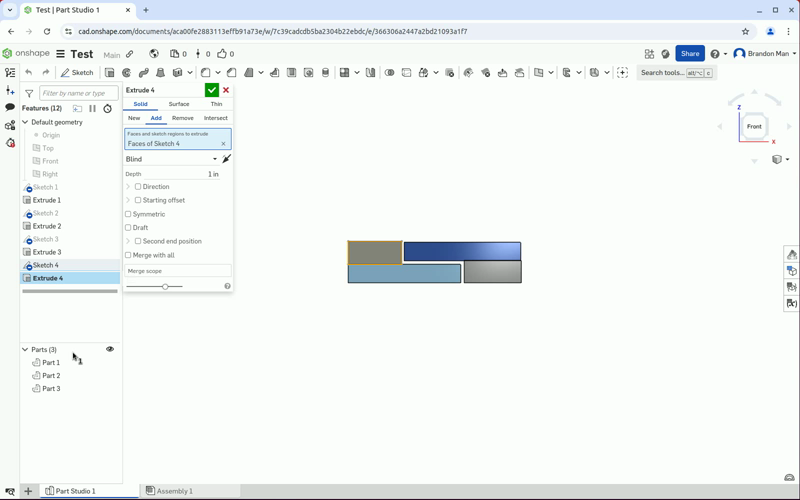
mouse_move(143, 106)
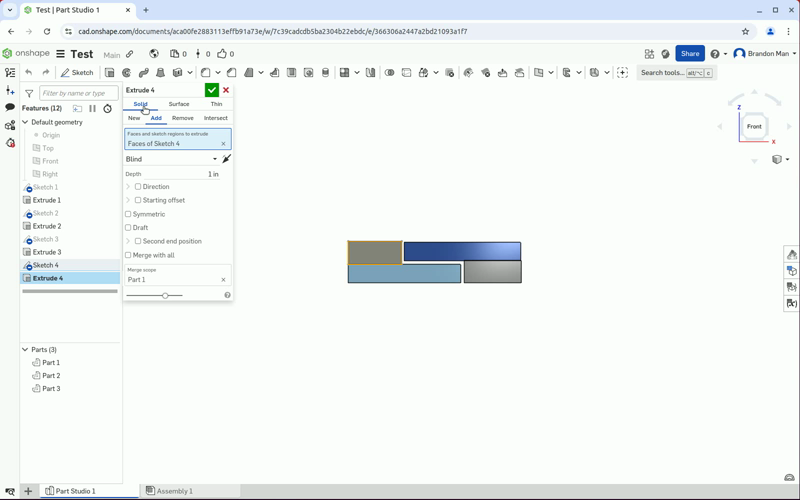
click(143, 106)
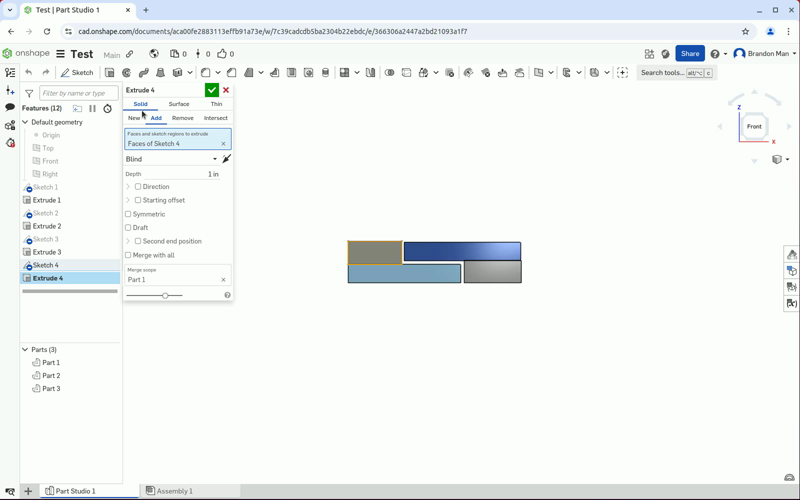
mouse_move(137, 120)
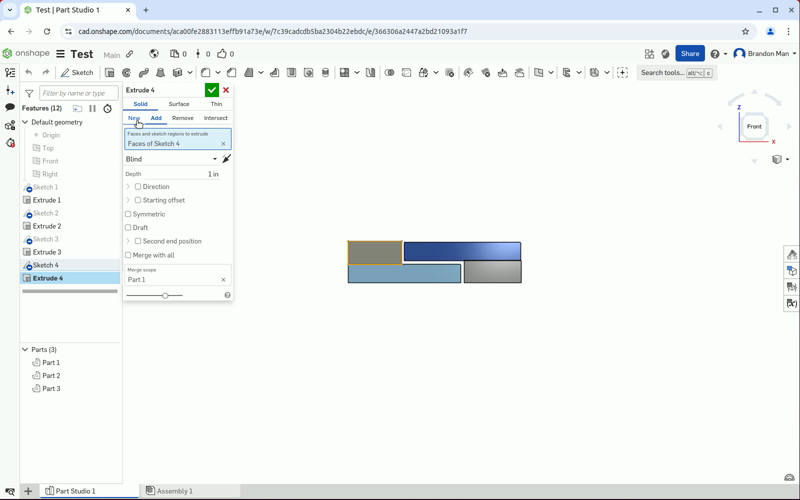
click(137, 120)
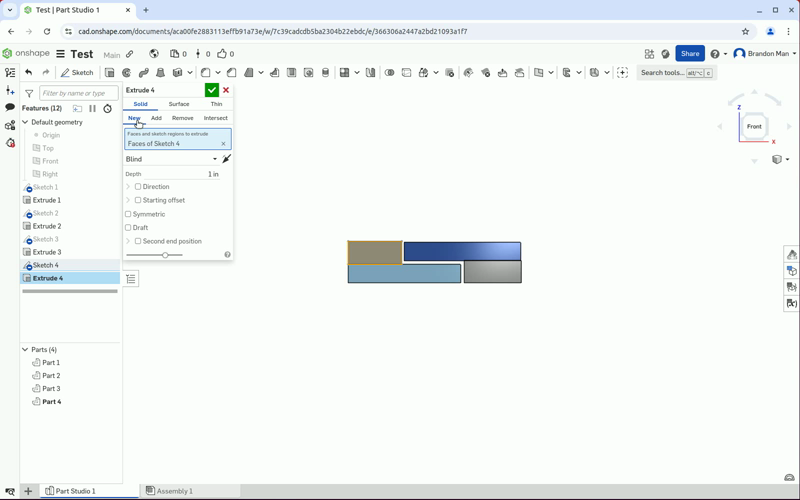
key(tab, 4)
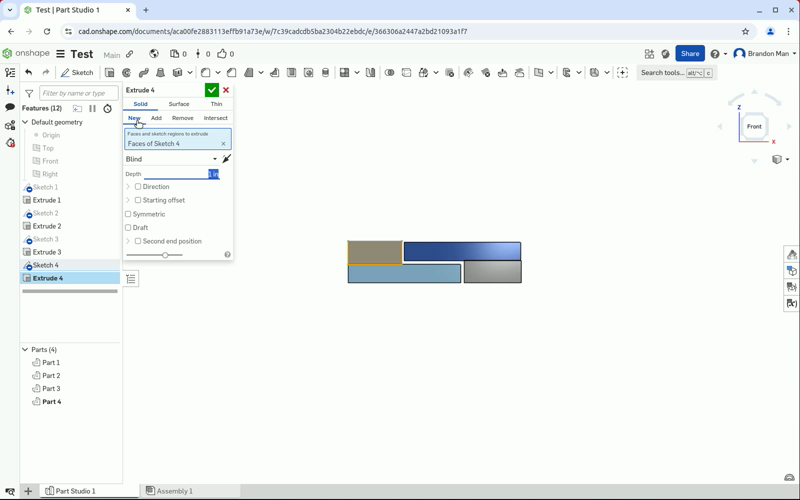
text(19.257)
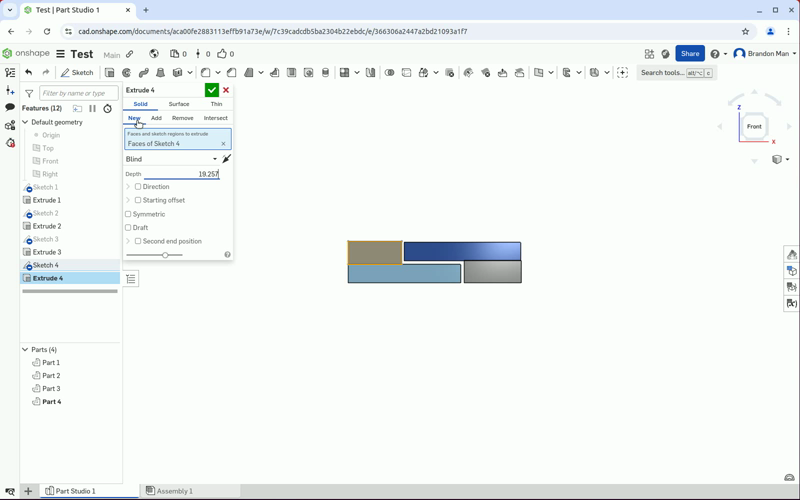
key(enter)
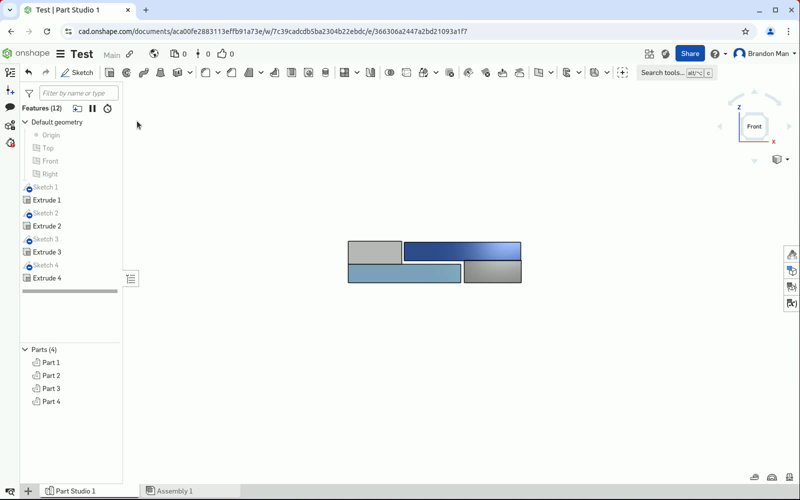
key(shift+h)
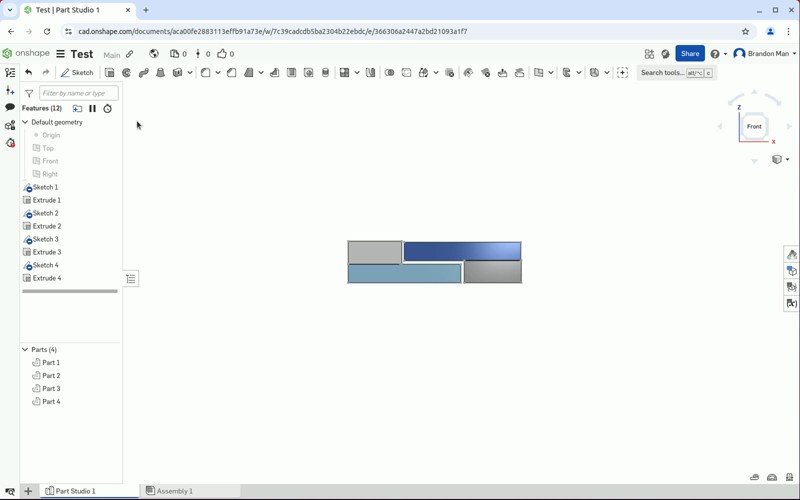
key(shift+h)
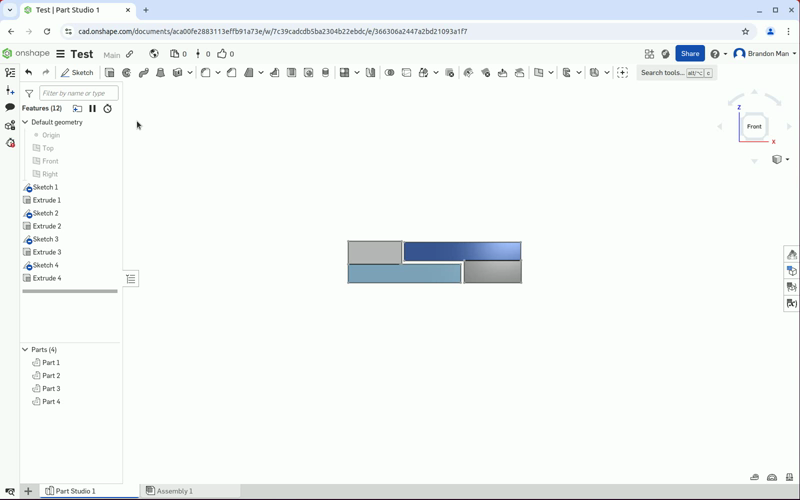
key(shift+7)
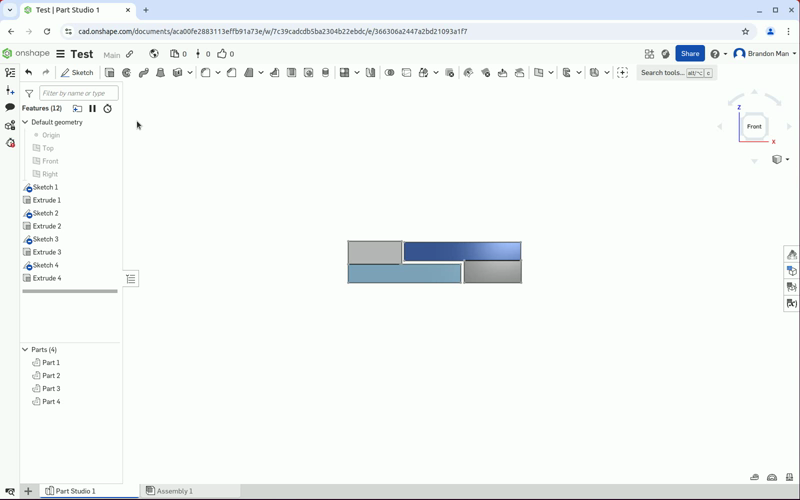
key(left, 2)
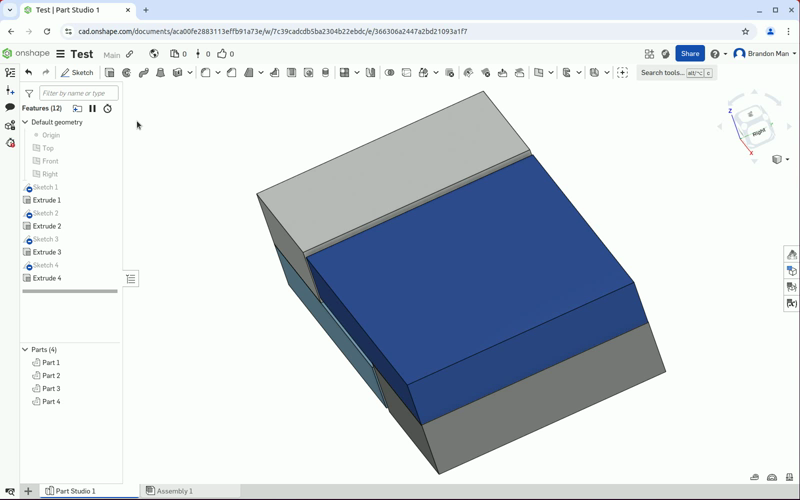
key(down, 2)
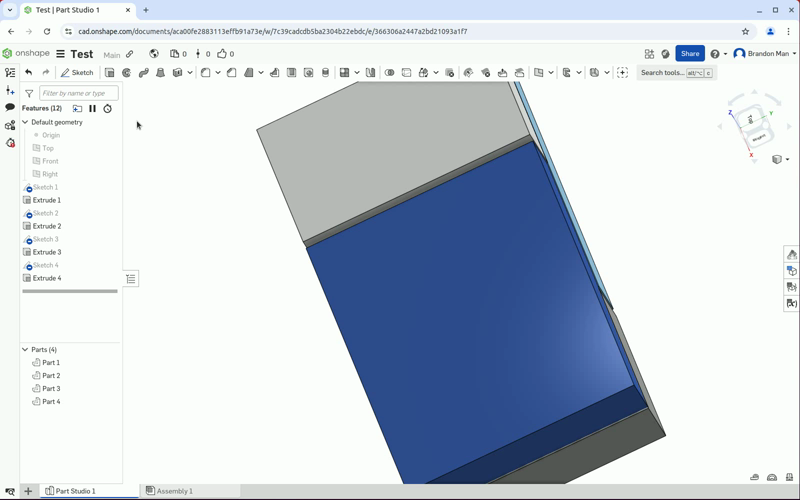
key(up, 2)
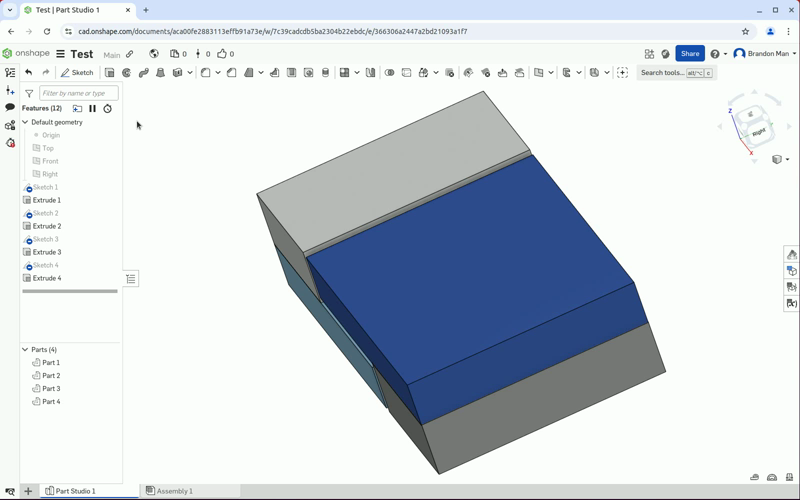
key(right, 2)
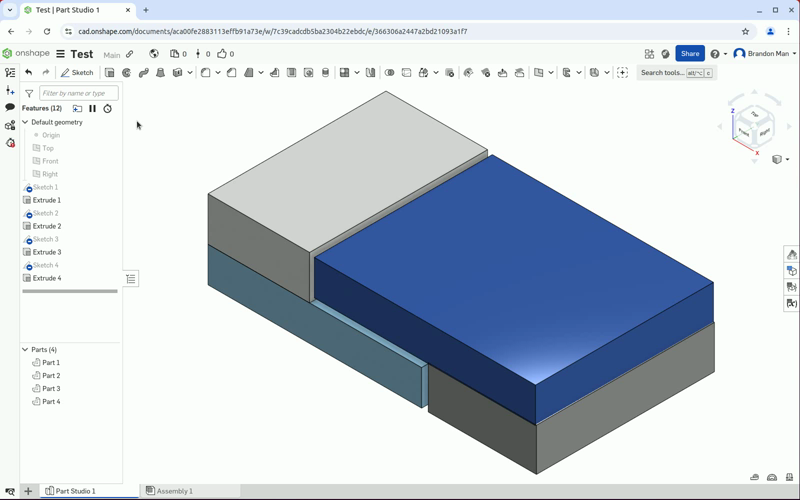
mouse_move(73, 189)
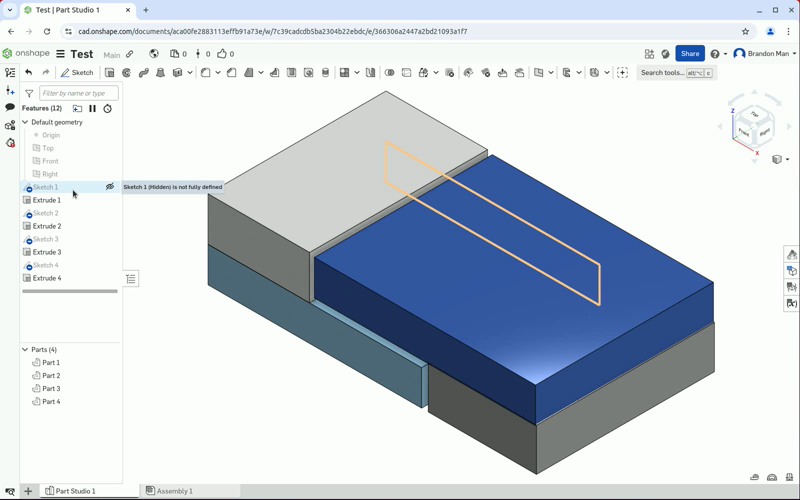
click(73, 189)